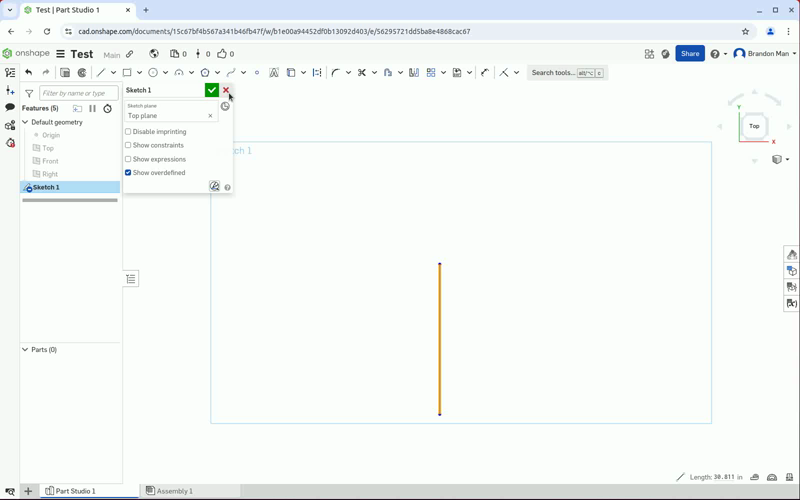
key(shift+h)
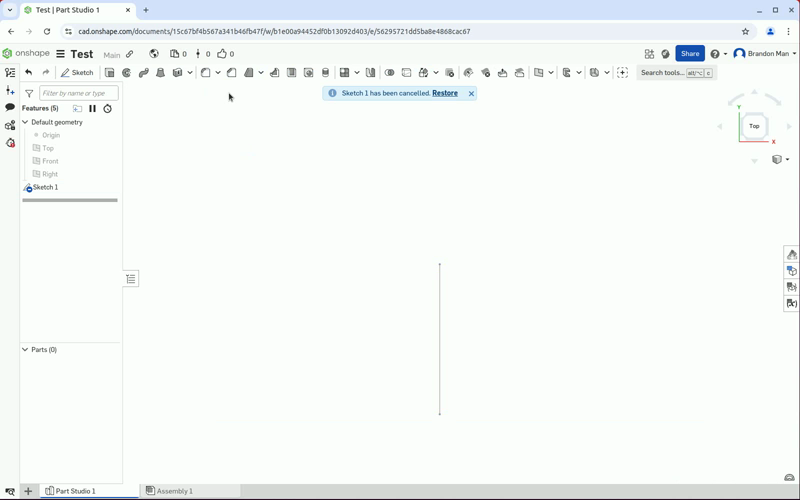
key(shift+s)
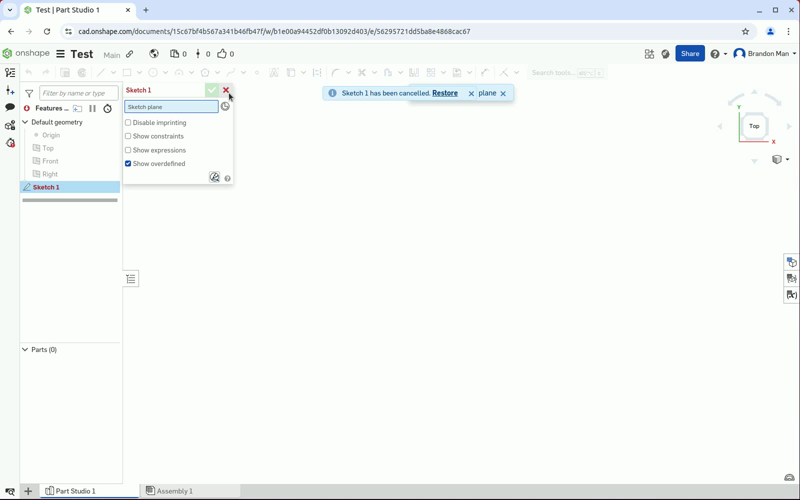
mouse_move(73, 150)
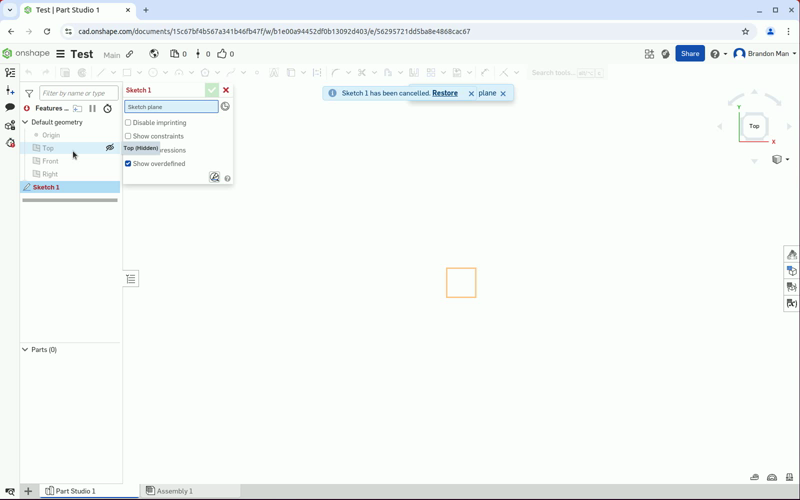
click(73, 150)
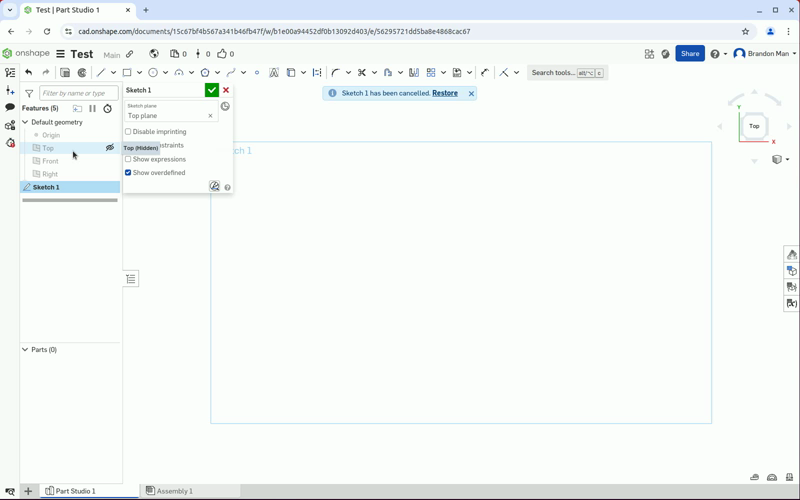
mouse_move(73, 352)
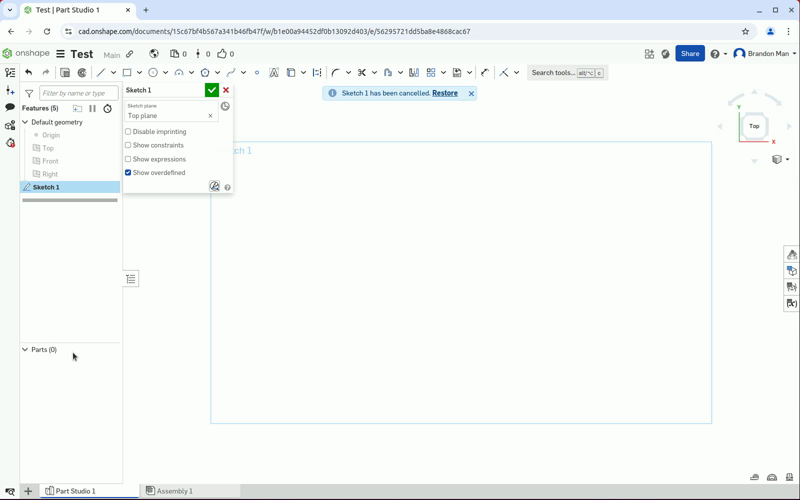
key(y)
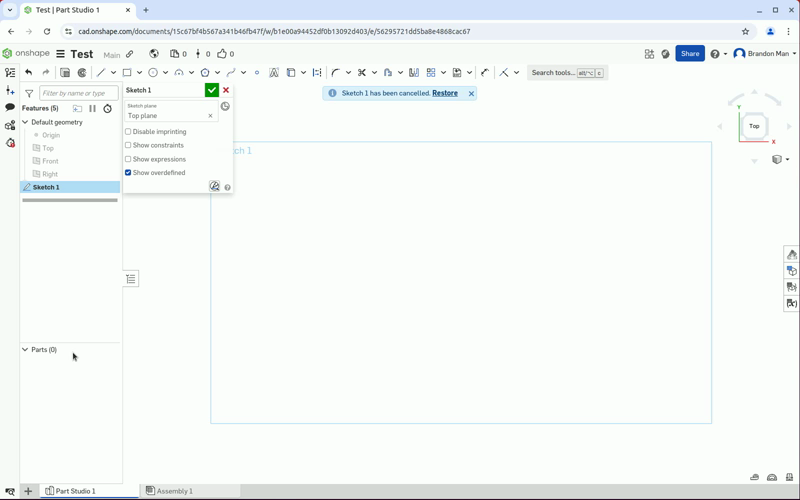
key(l)
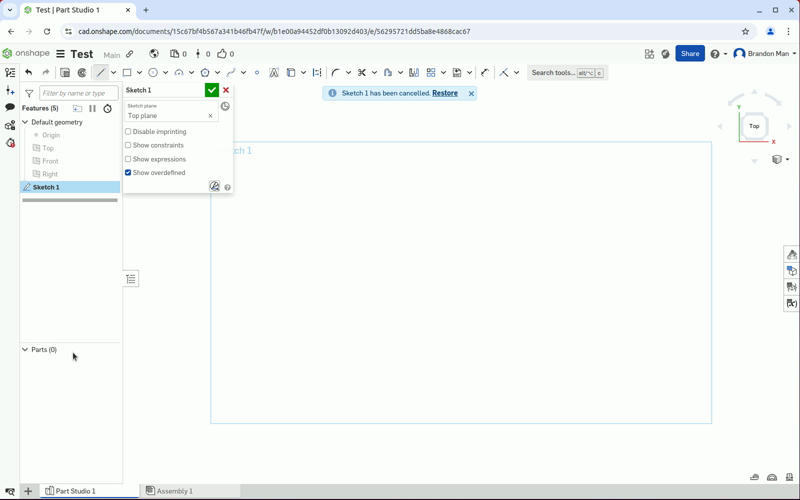
key_down(shift)
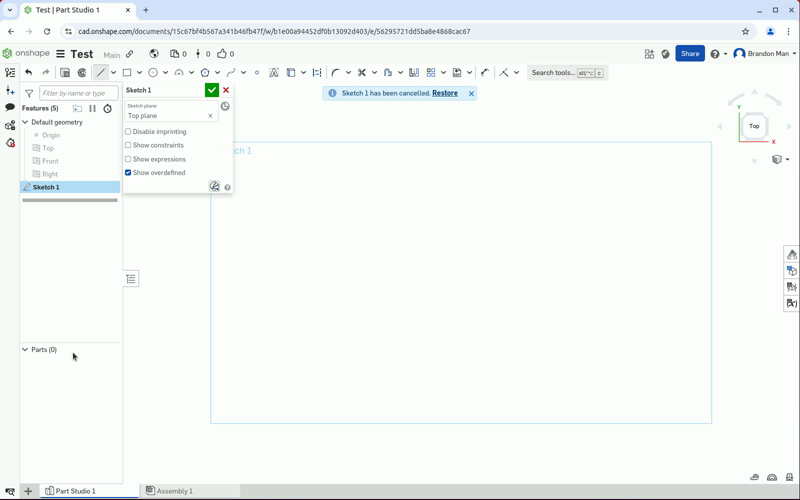
mouse_move(460, 282)
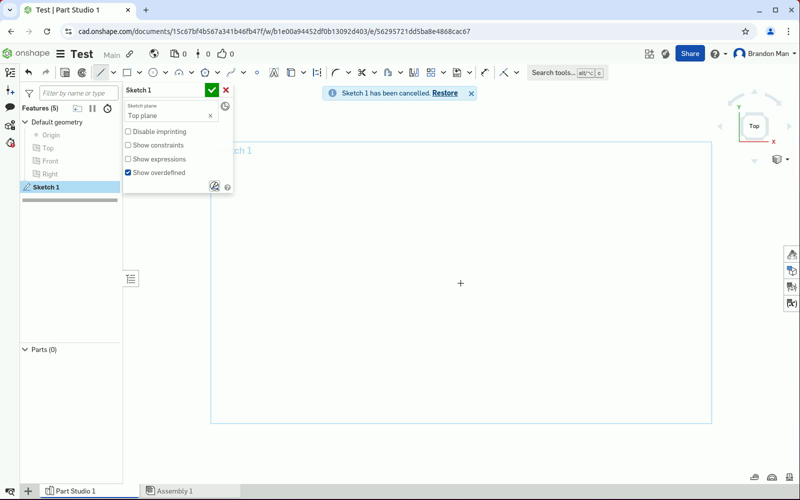
click(460, 282)
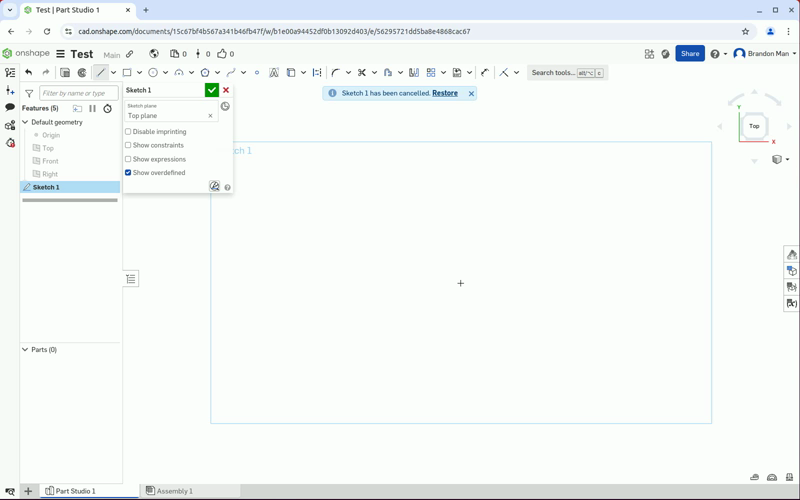
key_up(shift)
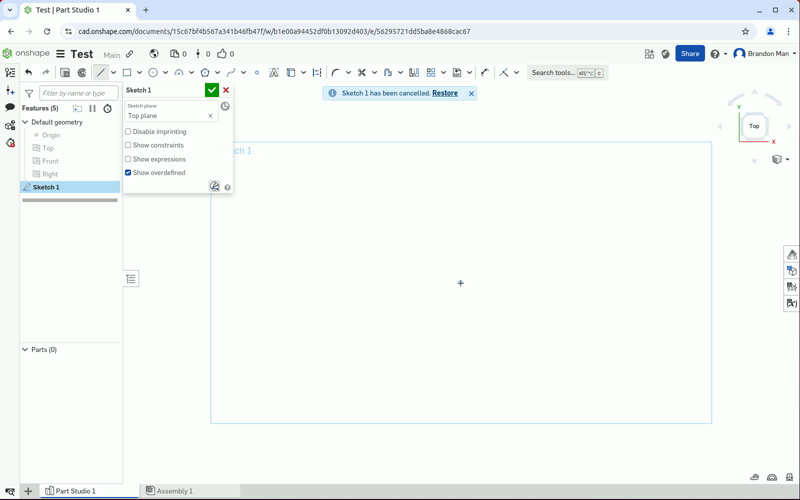
key_down(shift)
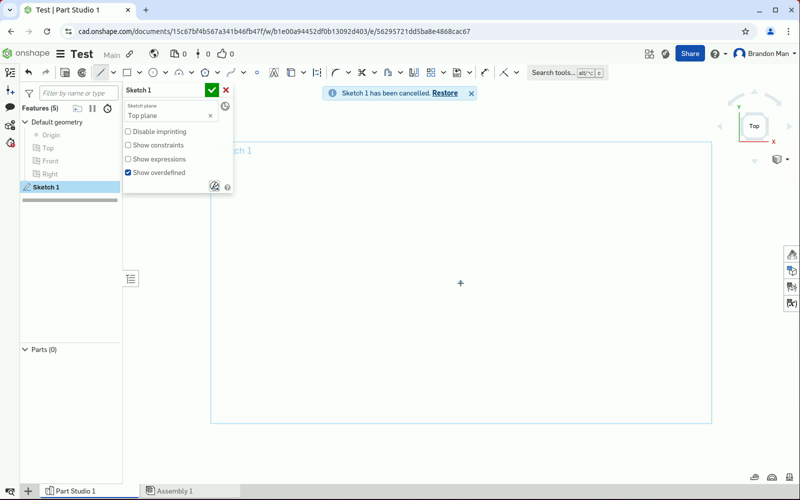
mouse_move(566, 282)
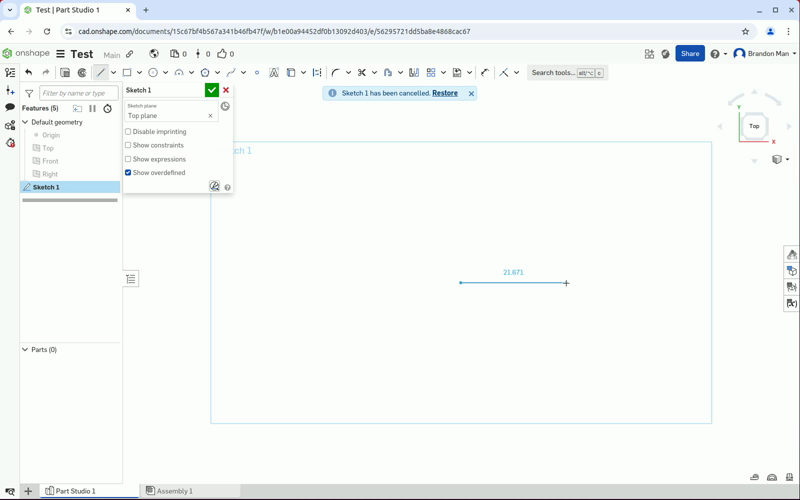
click(566, 282)
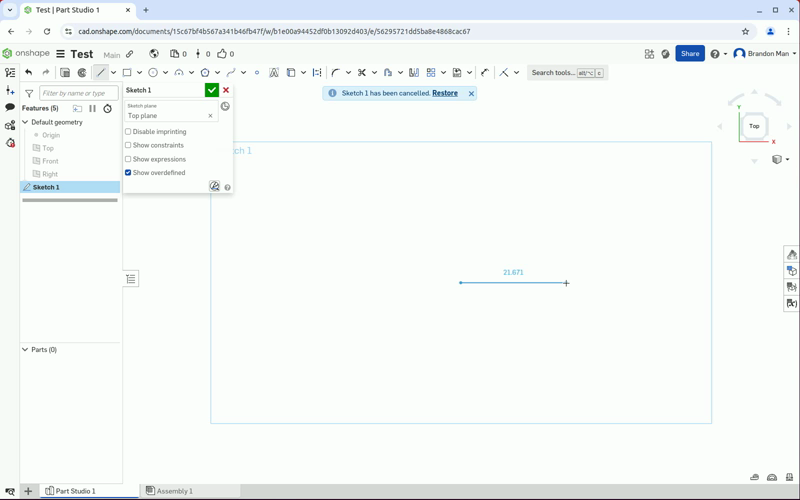
key_up(shift)
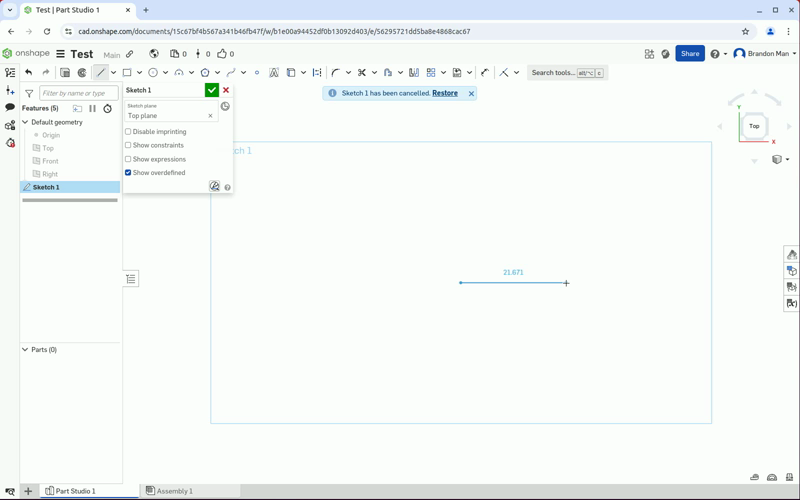
key_down(shift)
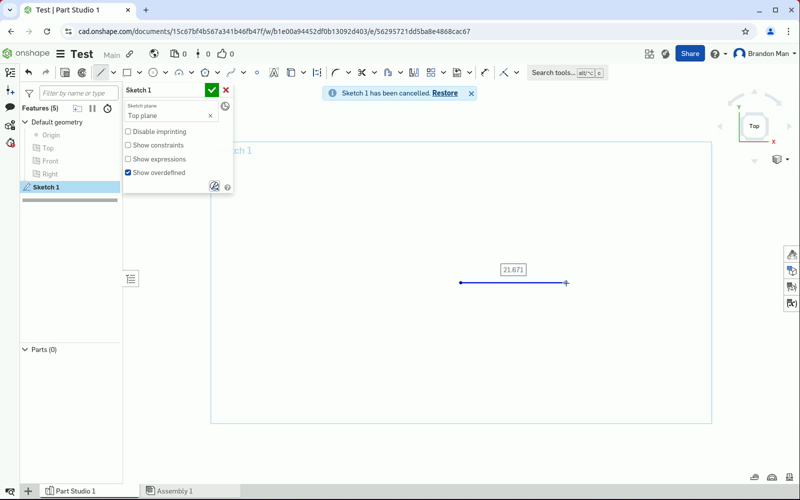
mouse_move(566, 177)
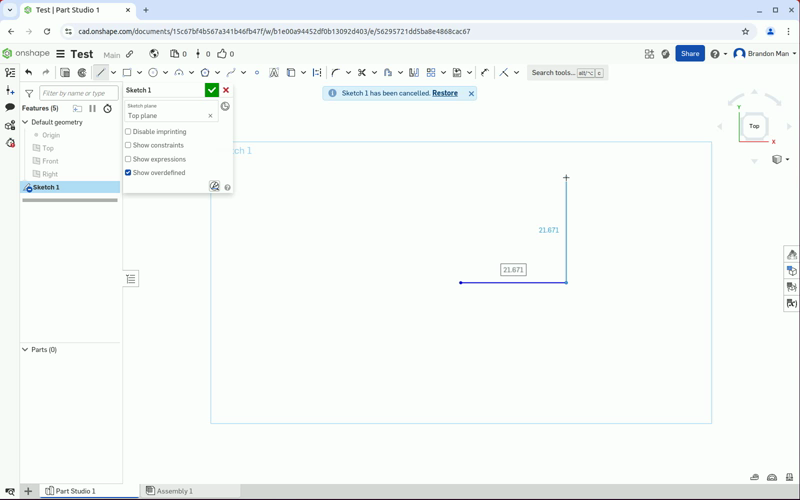
click(566, 177)
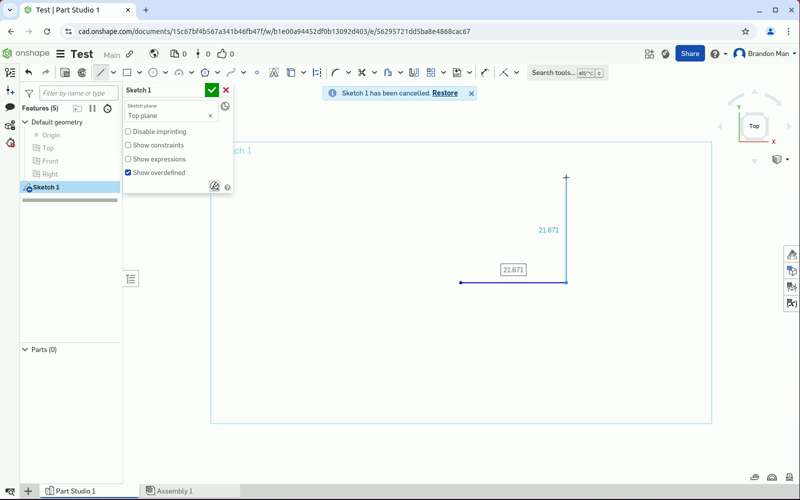
key_up(shift)
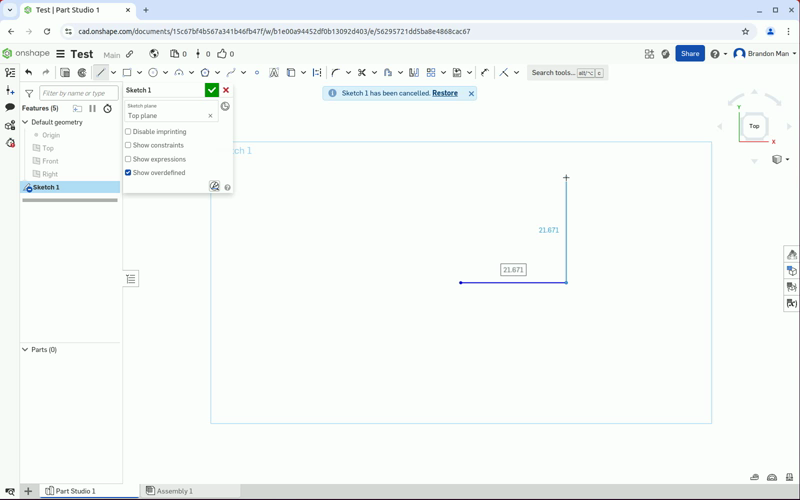
key_down(shift)
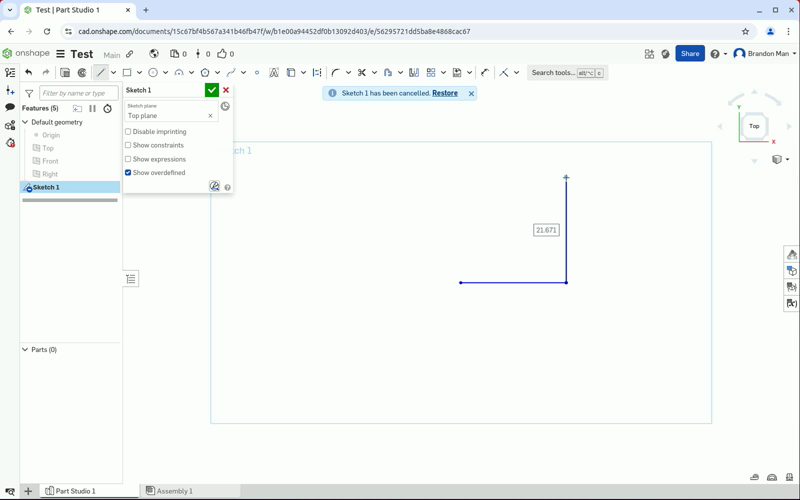
mouse_move(460, 177)
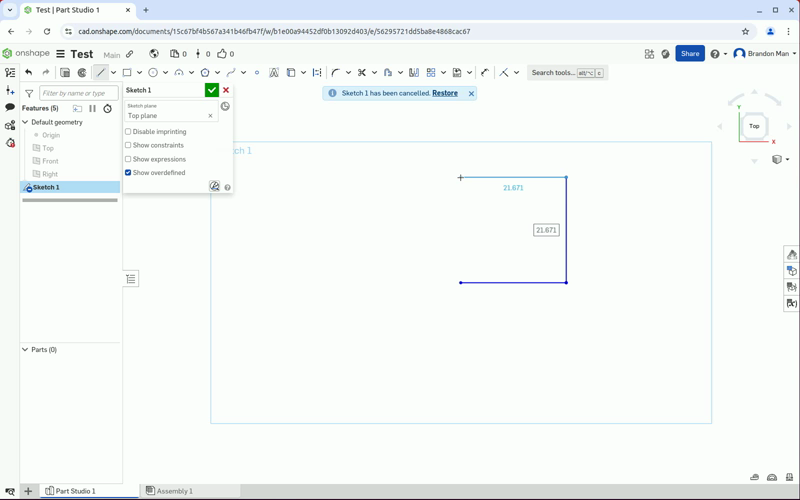
click(460, 177)
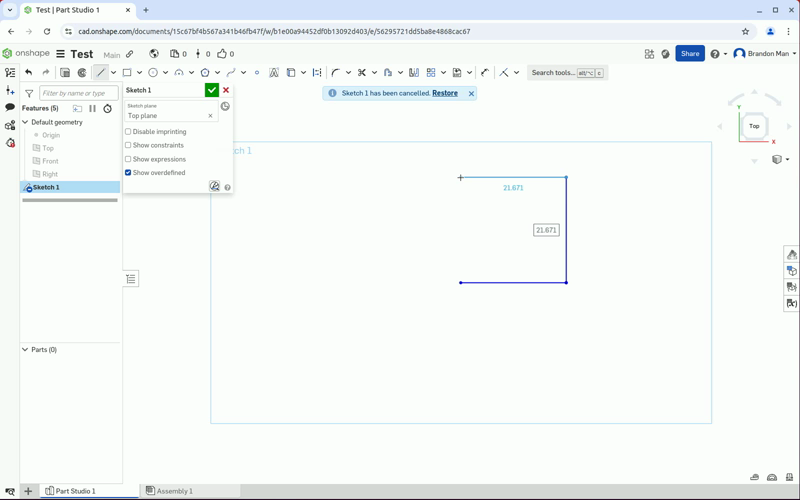
key_up(shift)
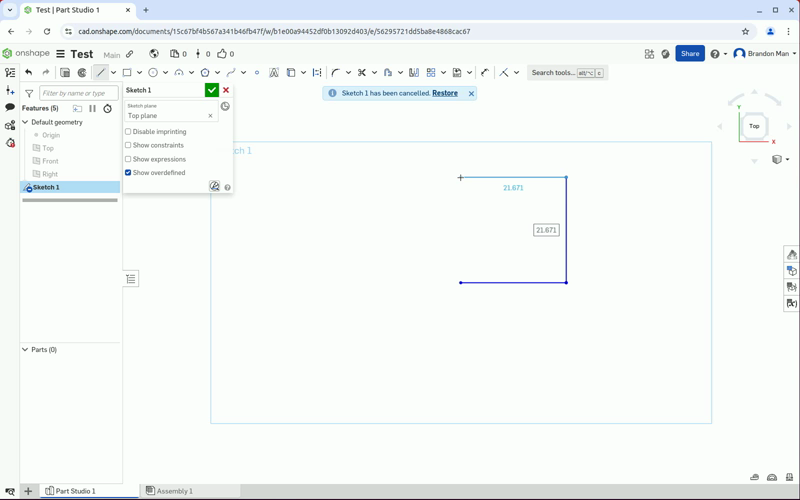
key_down(shift)
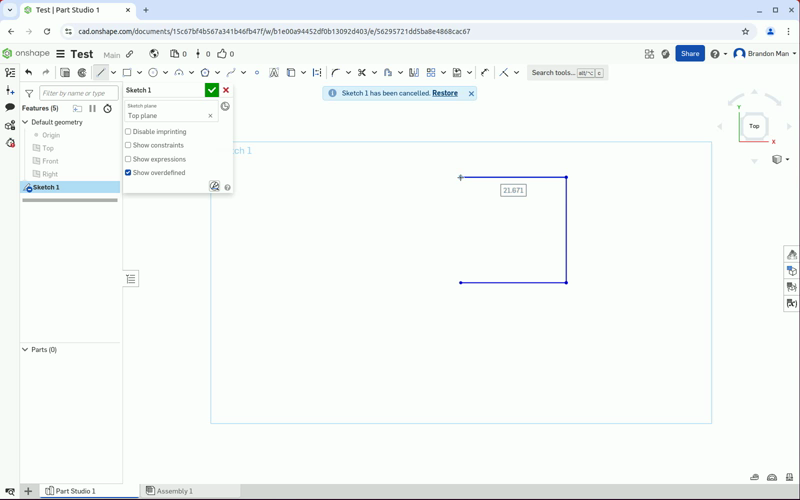
mouse_move(460, 282)
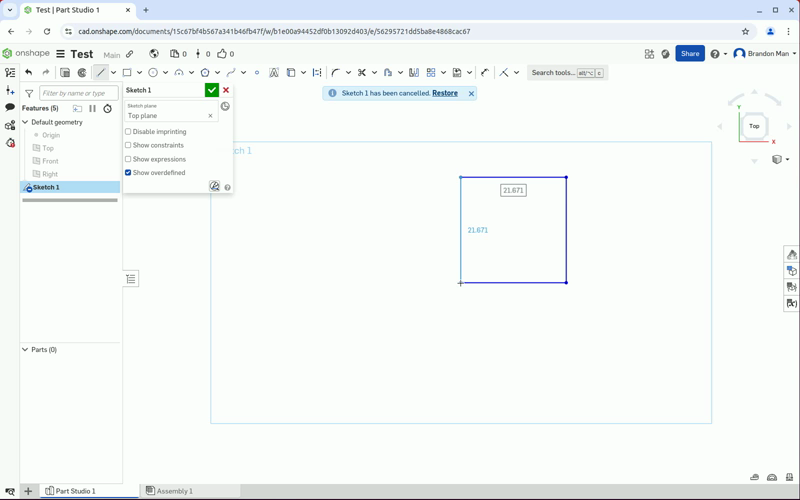
key_up(shift)
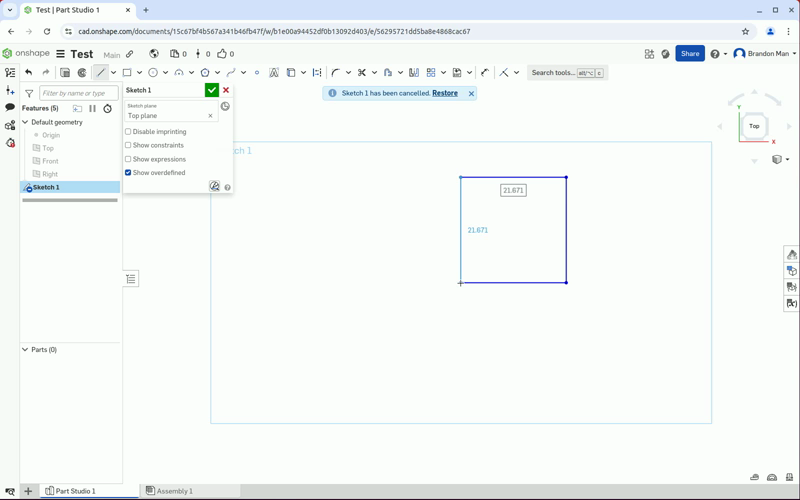
click(460, 282)
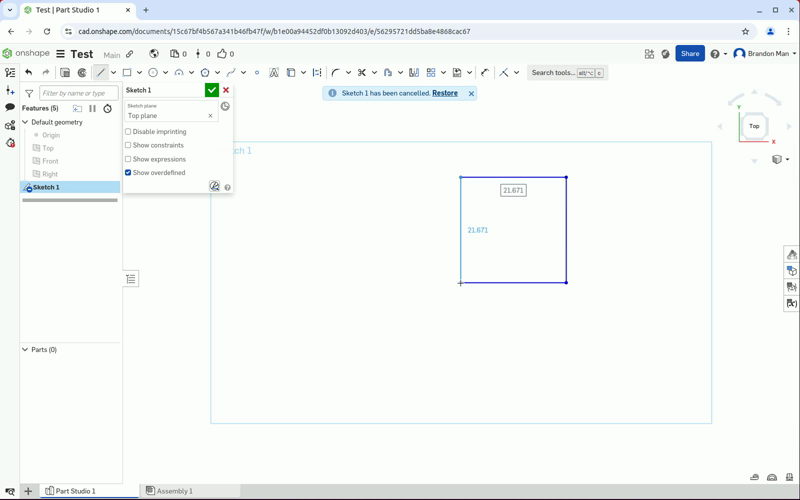
key(esc)
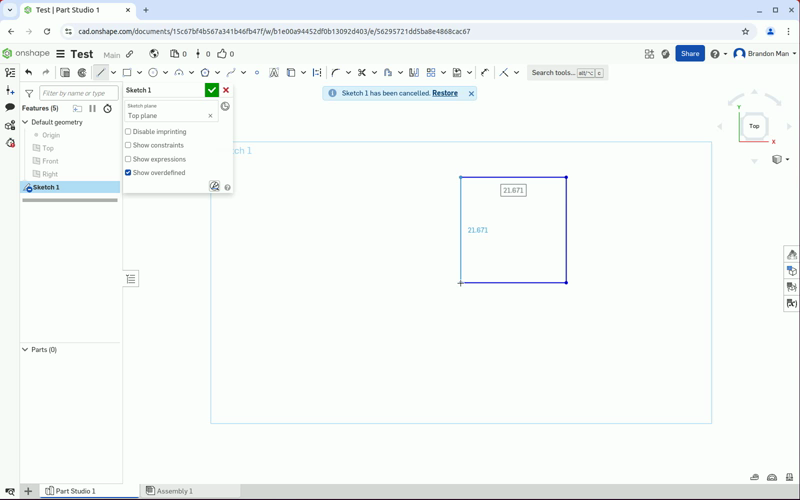
mouse_move(493, 225)
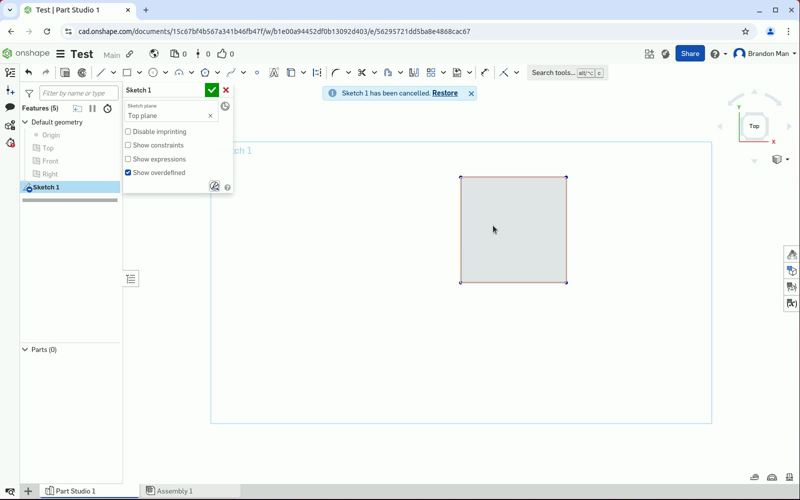
click(493, 225)
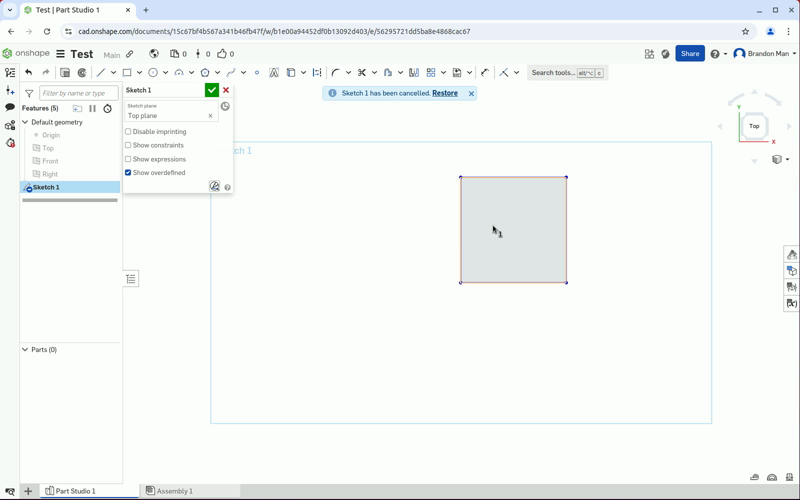
mouse_move(73, 352)
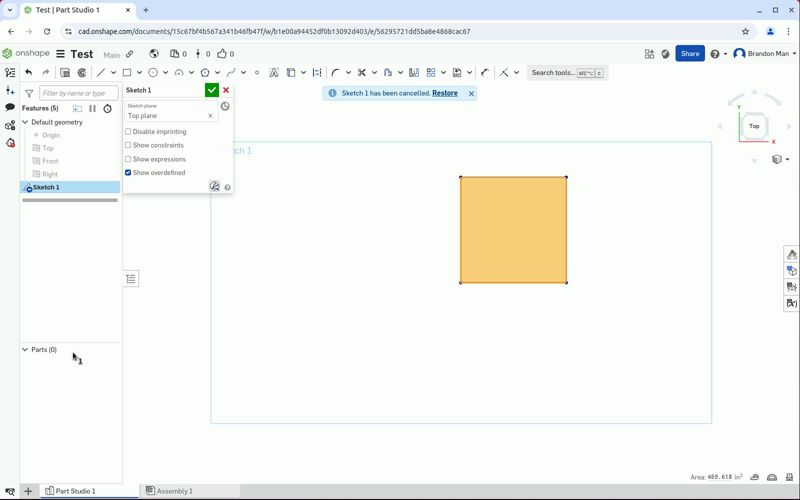
key(shift+y)
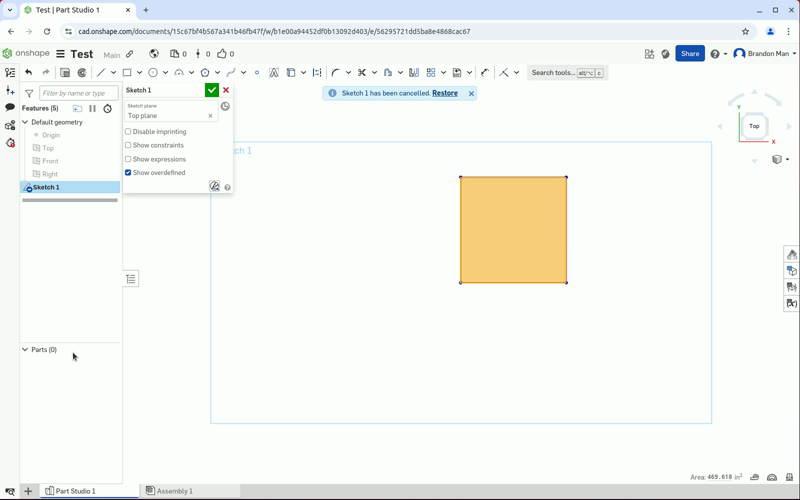
key(shift+e)
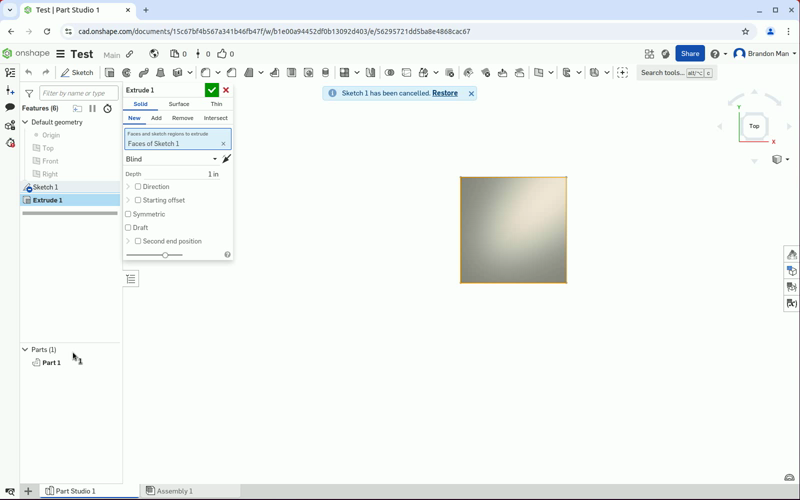
mouse_move(143, 106)
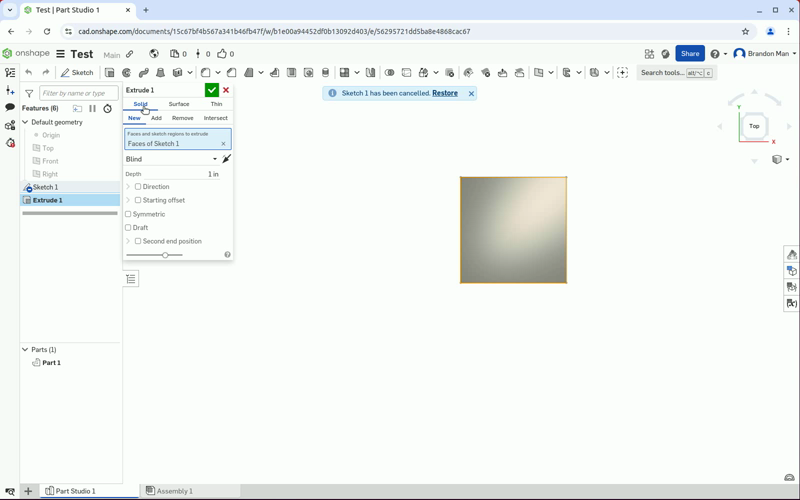
click(143, 106)
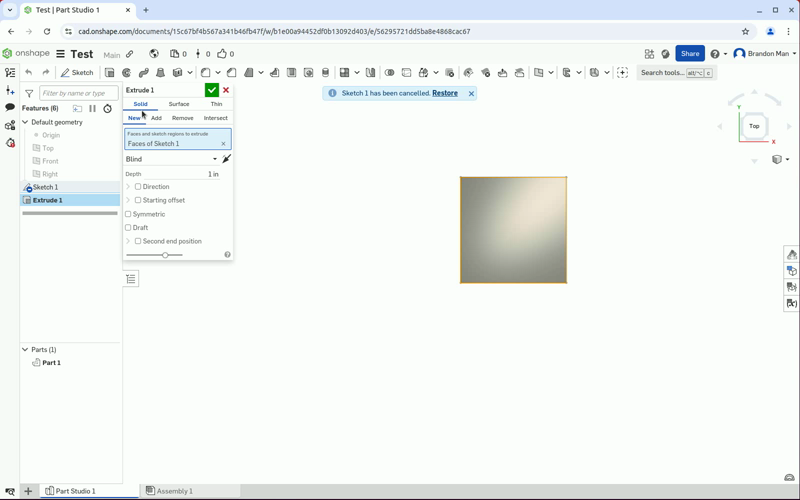
mouse_move(137, 120)
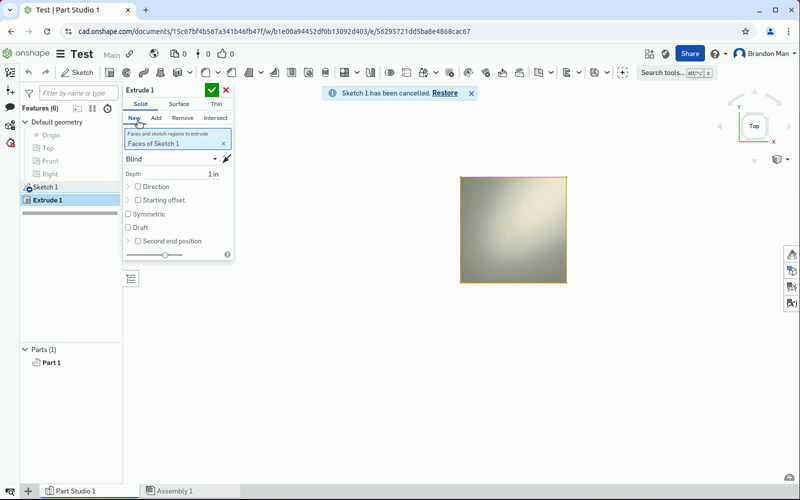
click(137, 120)
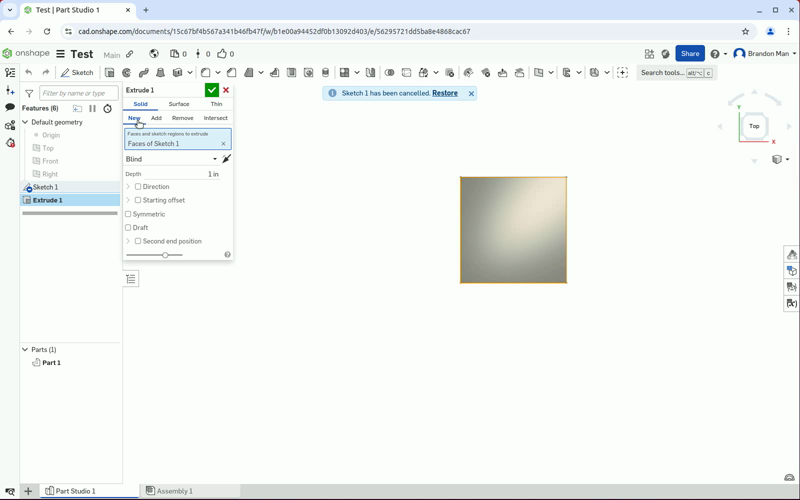
key(tab, 4)
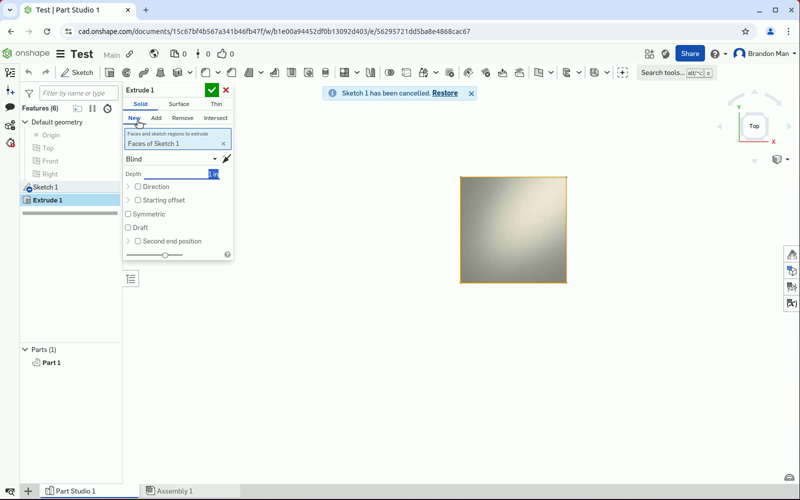
text(1.444)
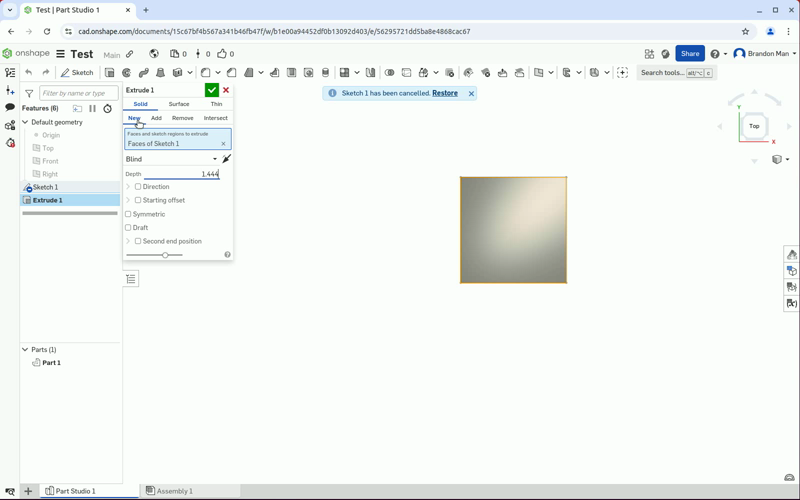
key(enter)
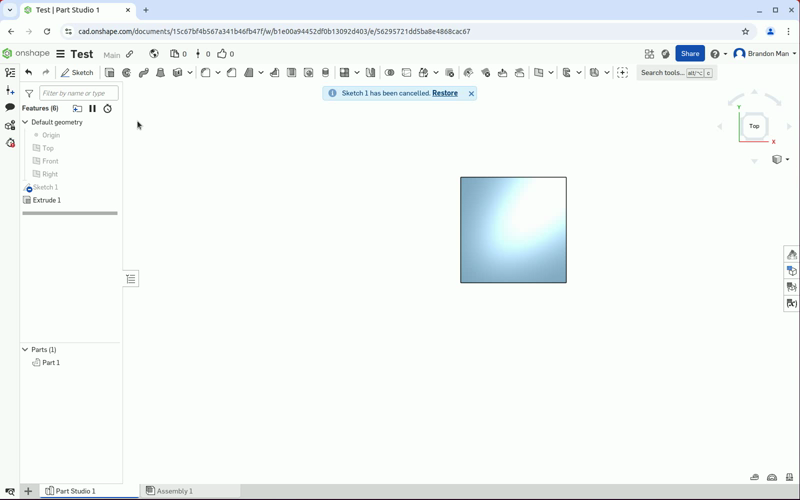
key(shift+h)
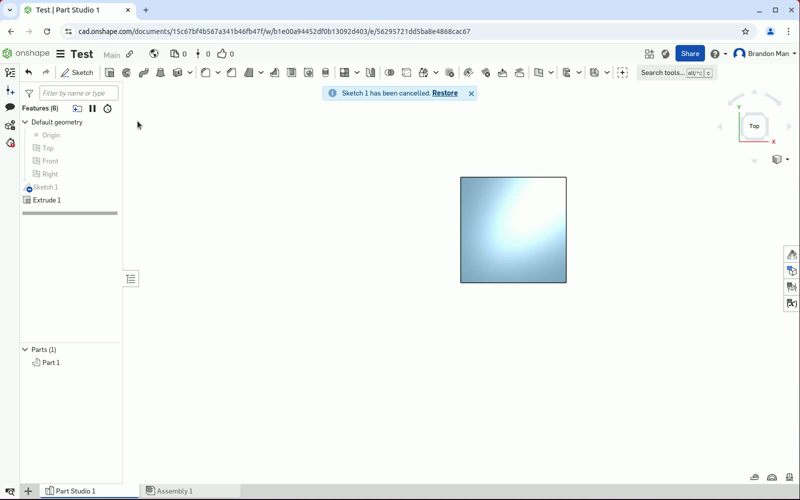
key(shift+h)
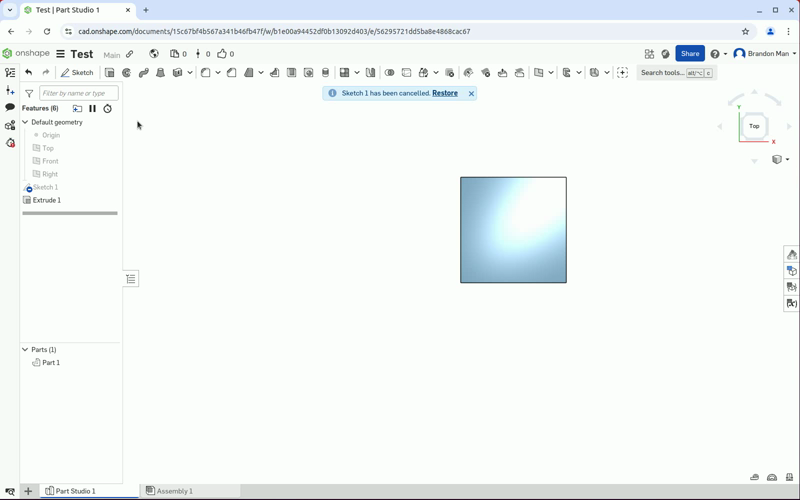
mouse_move(73, 189)
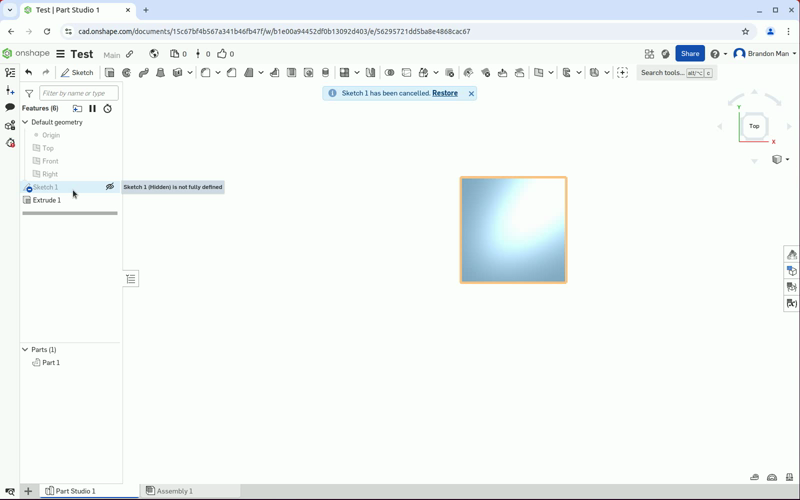
click(73, 189)
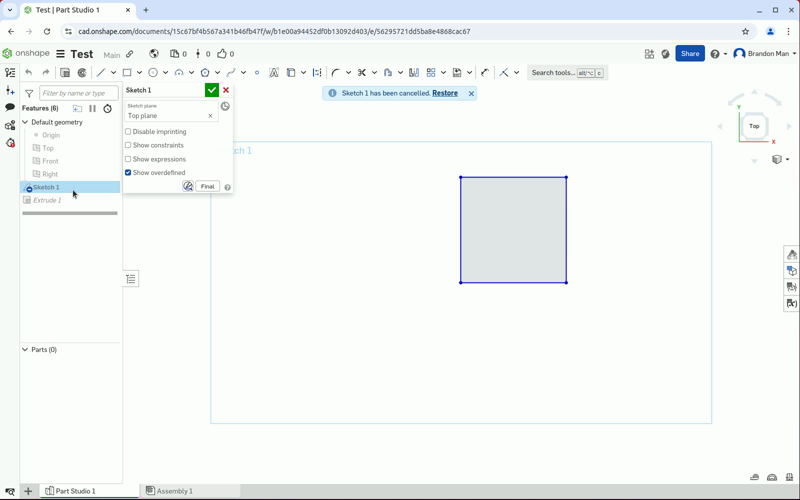
mouse_move(229, 92)
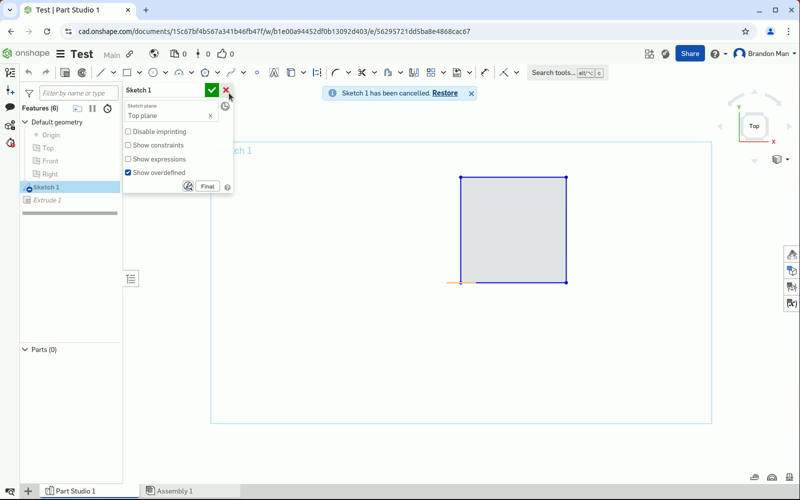
click(229, 92)
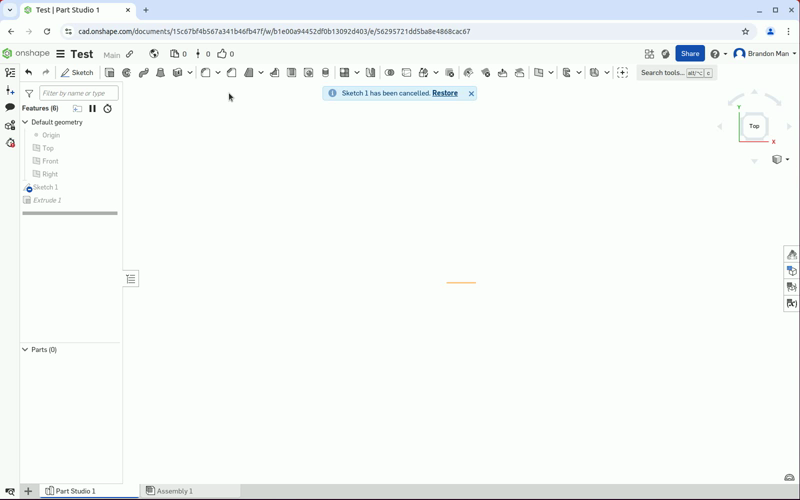
mouse_move(541, 75)
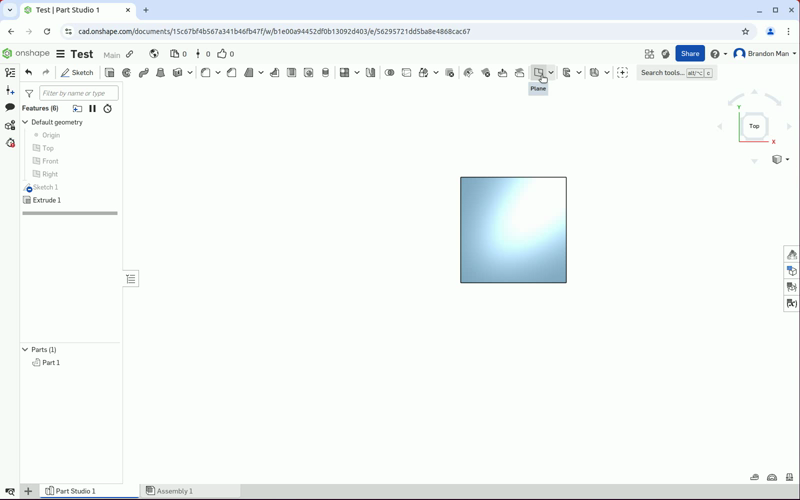
click(541, 75)
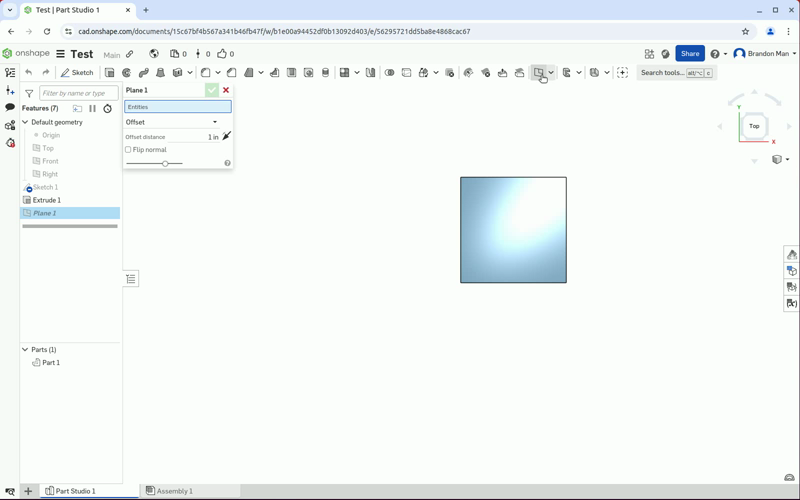
mouse_move(73, 150)
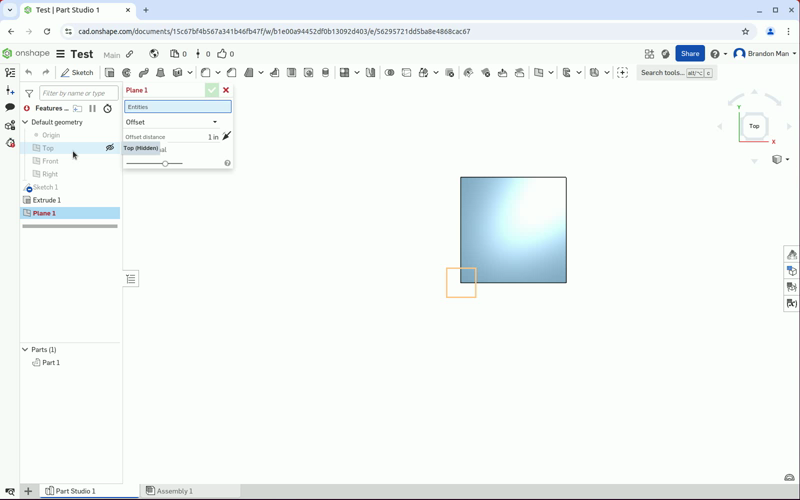
click(73, 150)
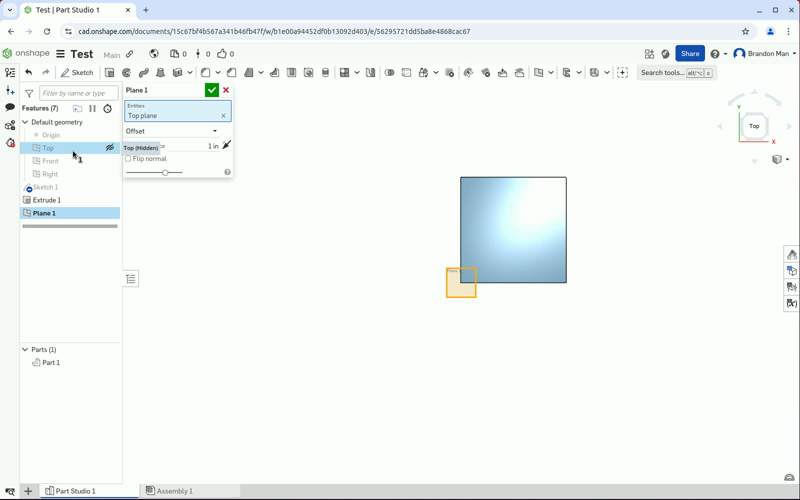
key(tab, 2)
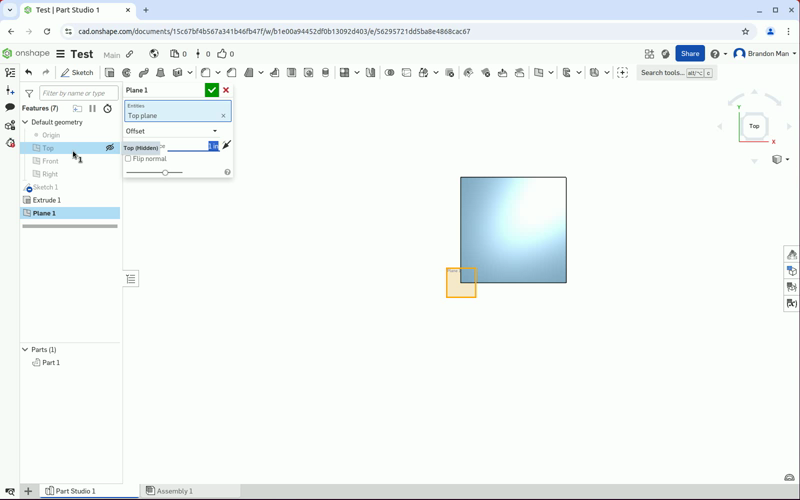
text(1.448)
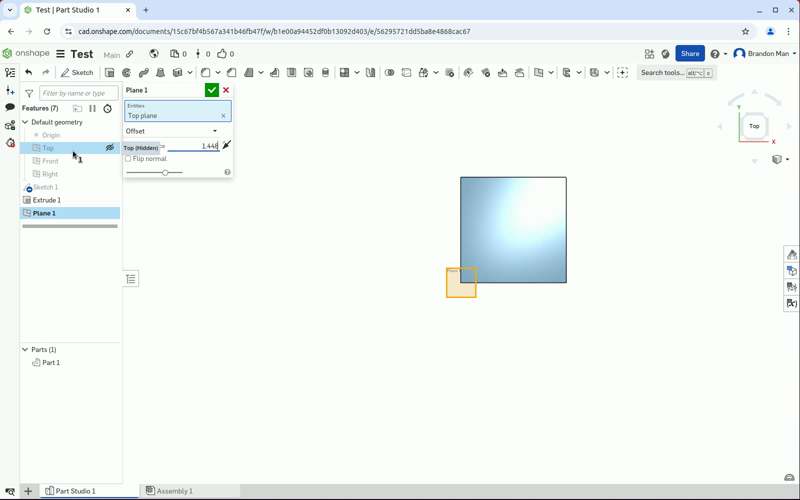
key(enter, 2)
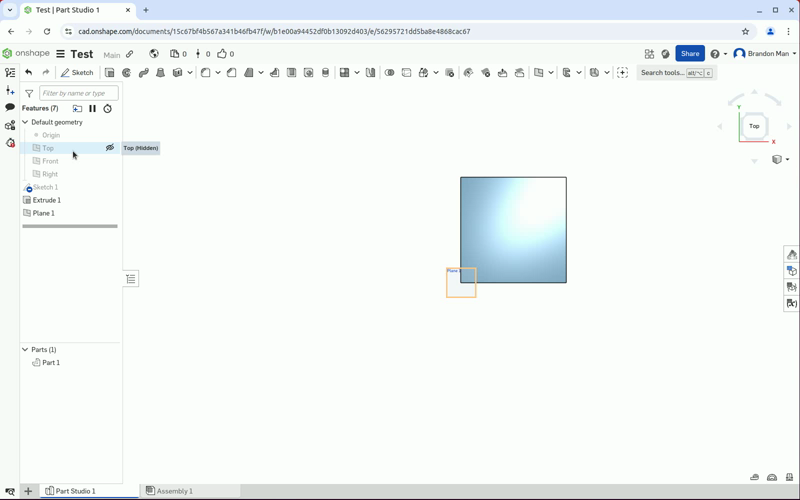
key(shift+s)
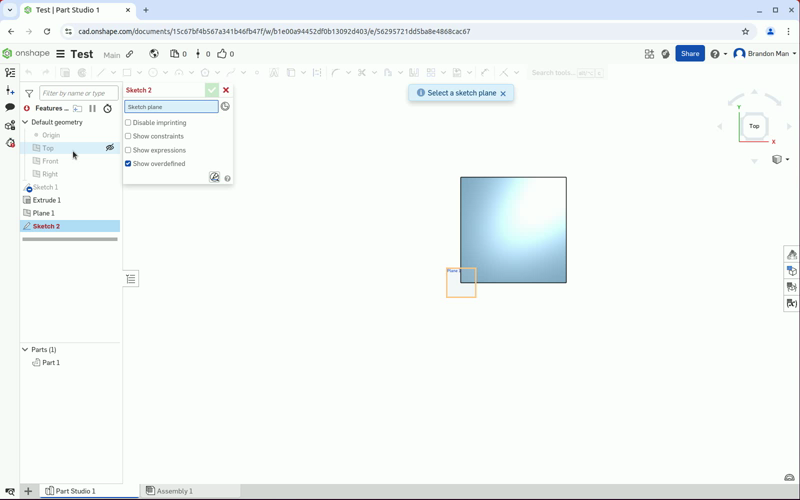
mouse_move(73, 215)
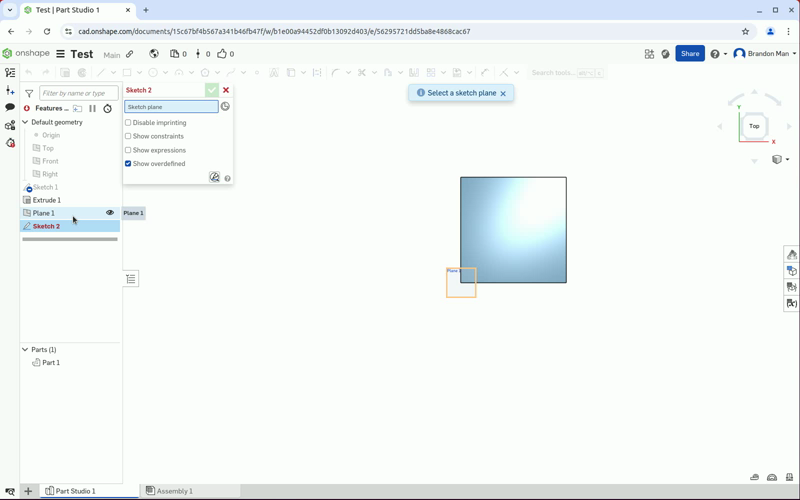
click(73, 215)
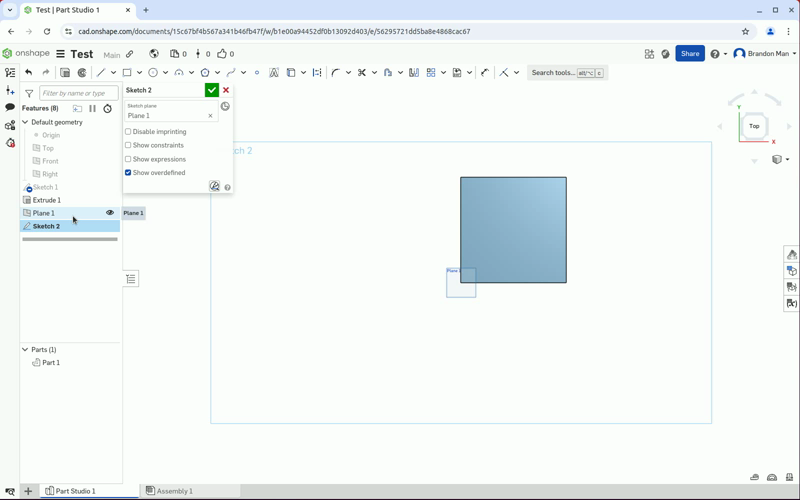
mouse_move(73, 352)
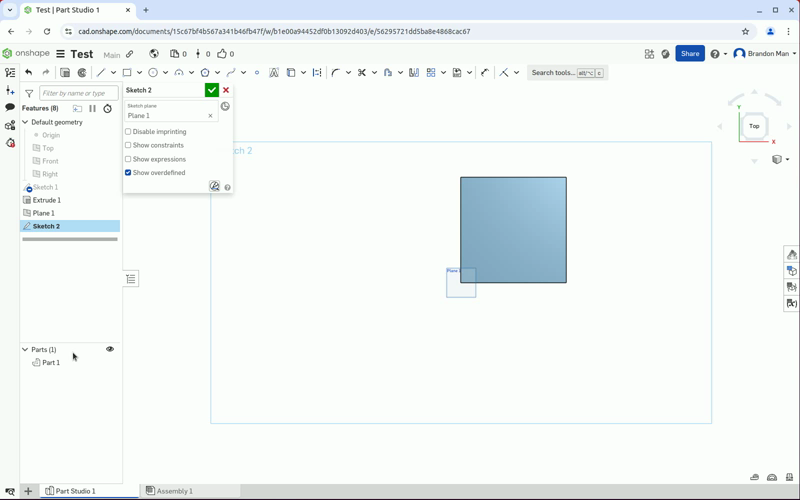
key(y)
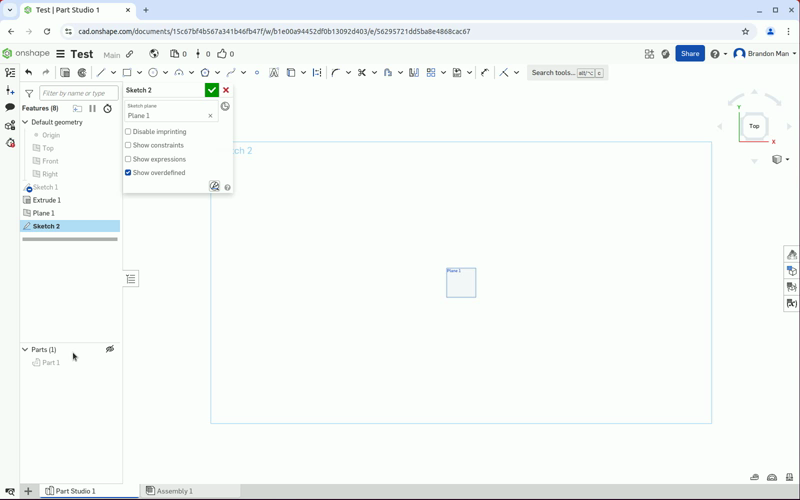
key(l)
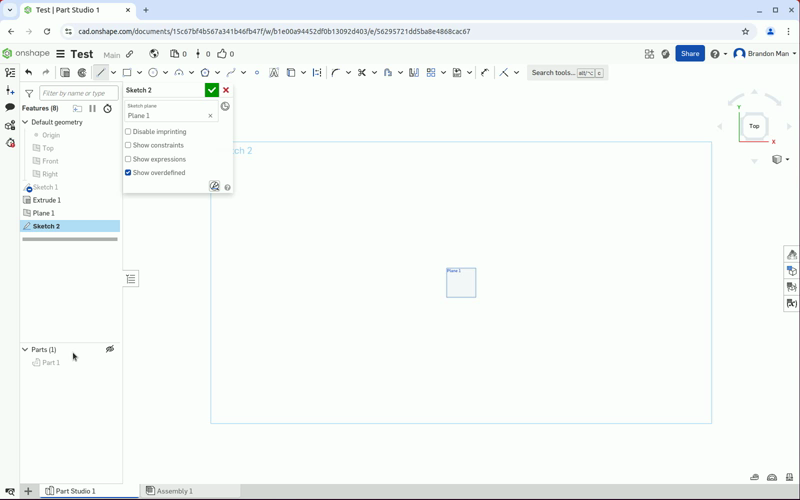
key_down(shift)
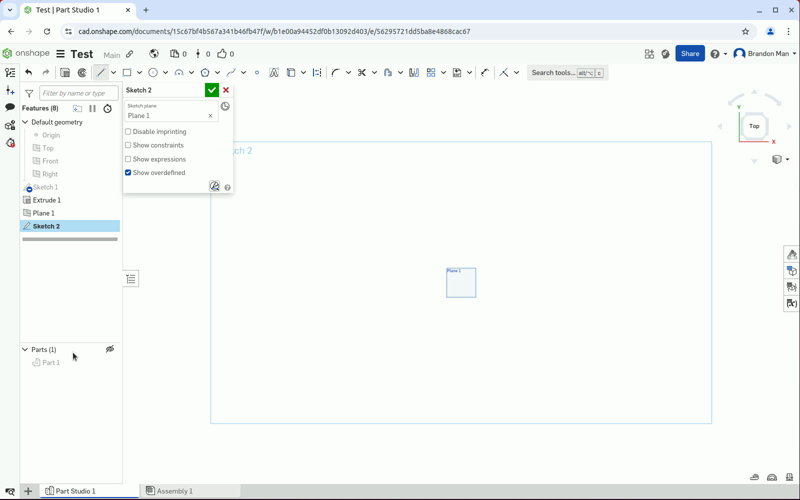
mouse_move(507, 236)
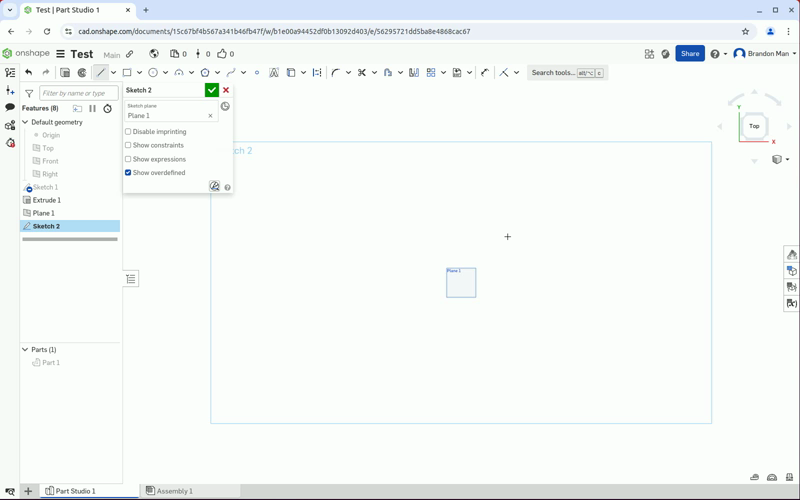
click(507, 236)
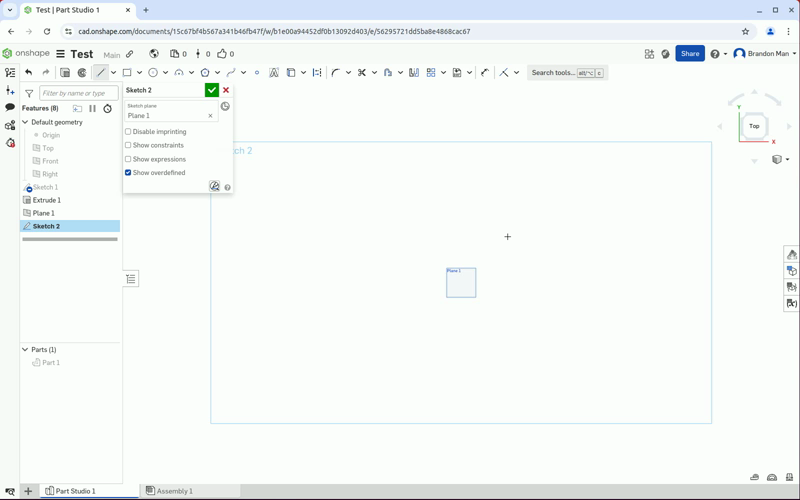
key_up(shift)
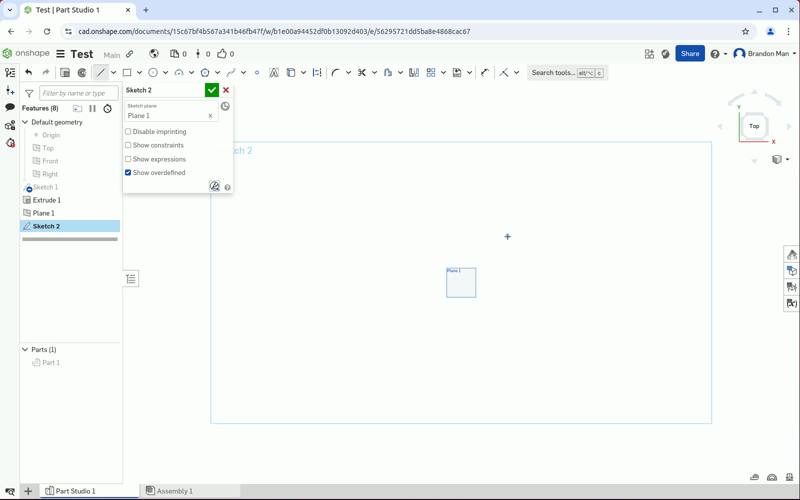
key_down(shift)
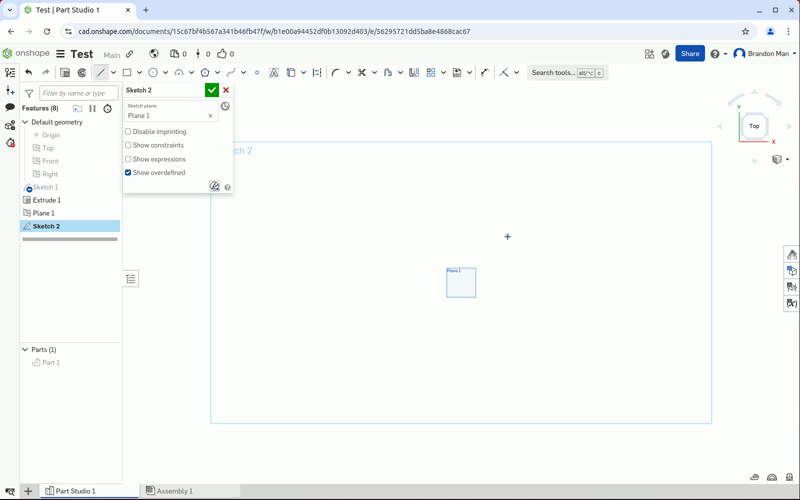
mouse_move(537, 236)
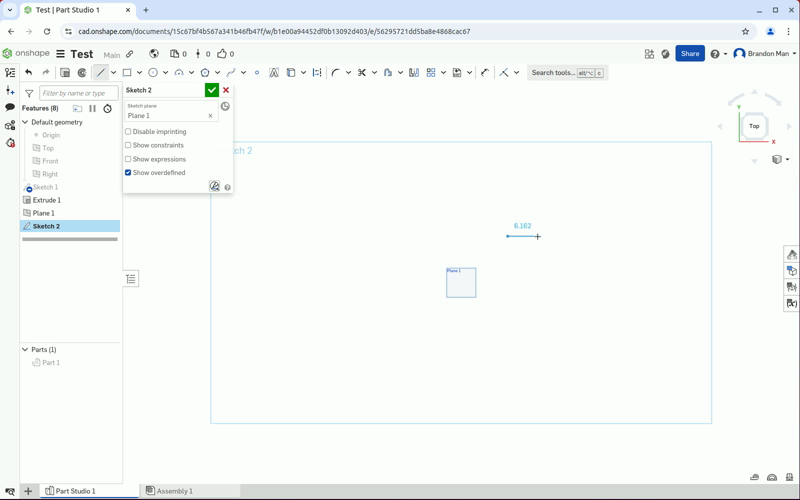
mouse_move(513, 229)
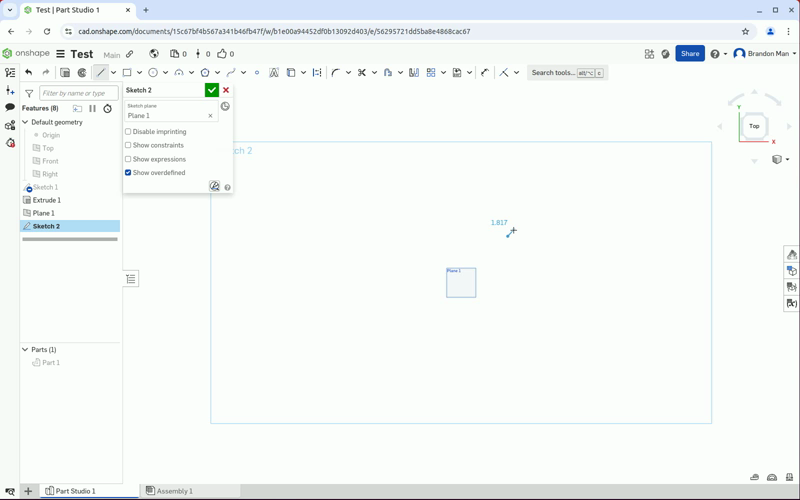
click(513, 229)
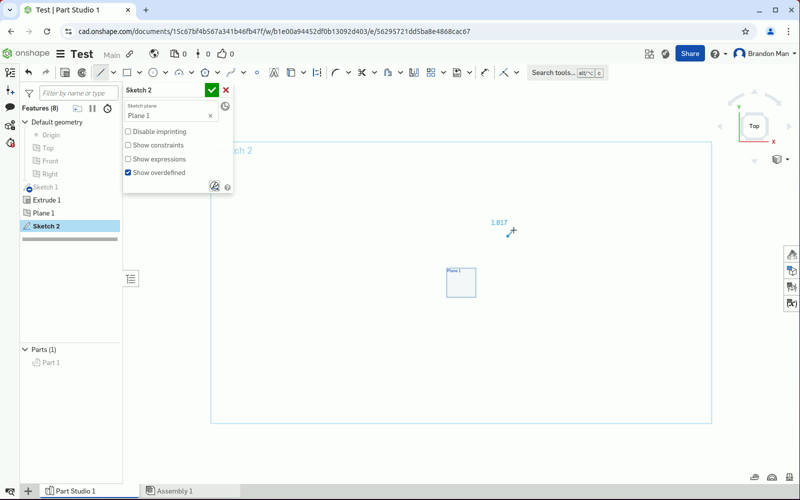
key_up(shift)
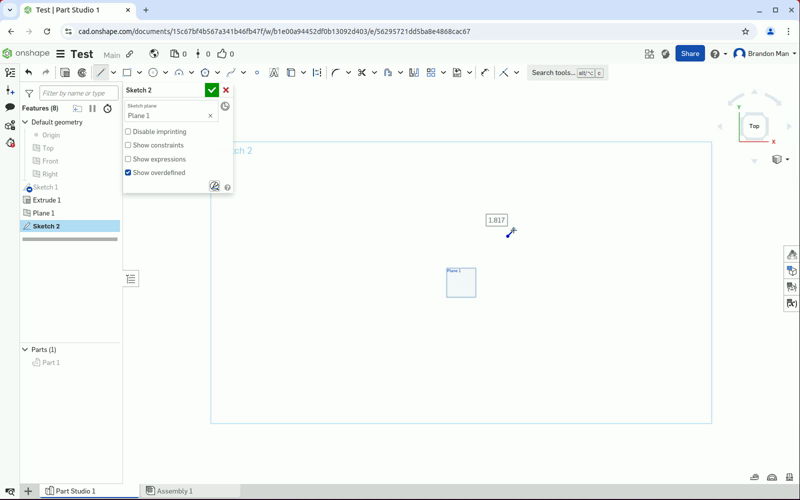
key_down(shift)
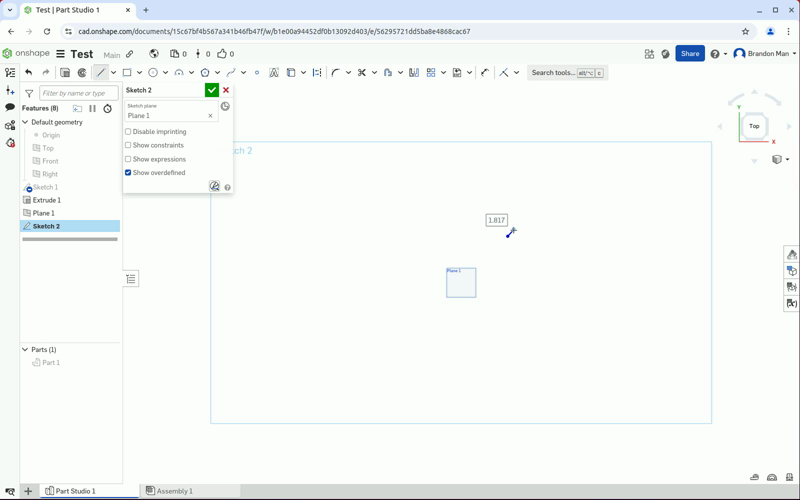
mouse_move(543, 229)
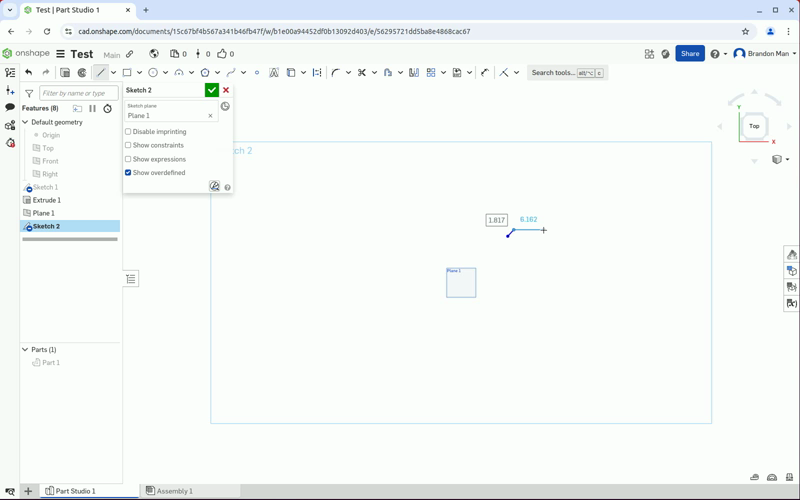
mouse_move(507, 223)
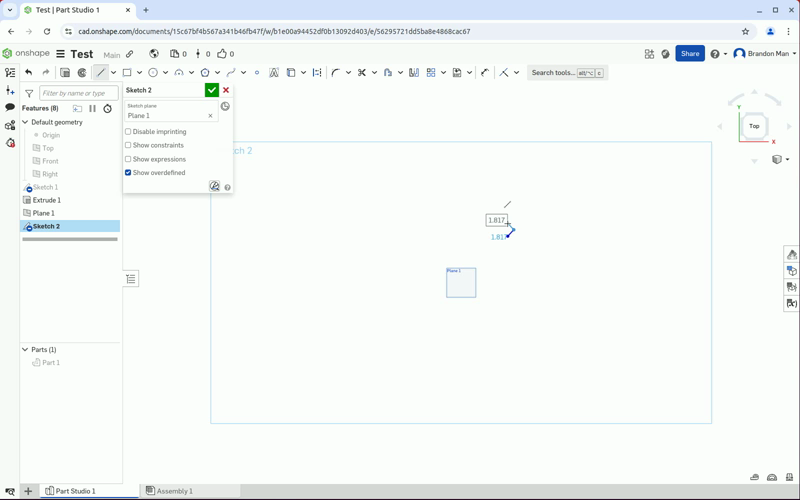
click(507, 223)
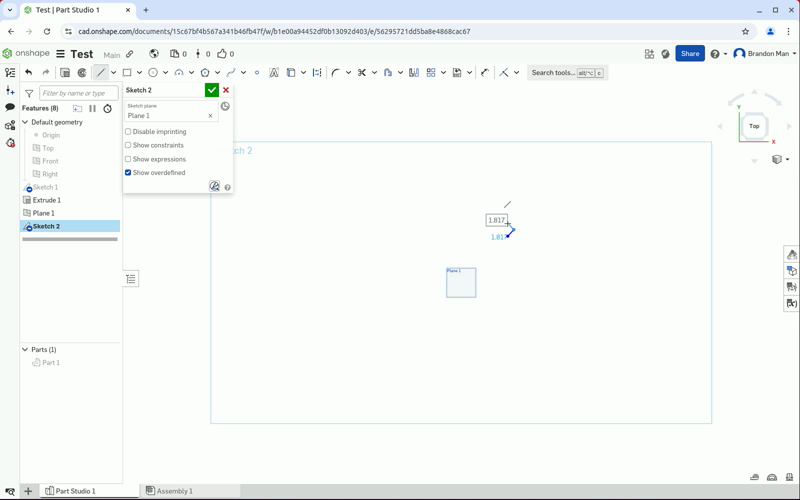
key_up(shift)
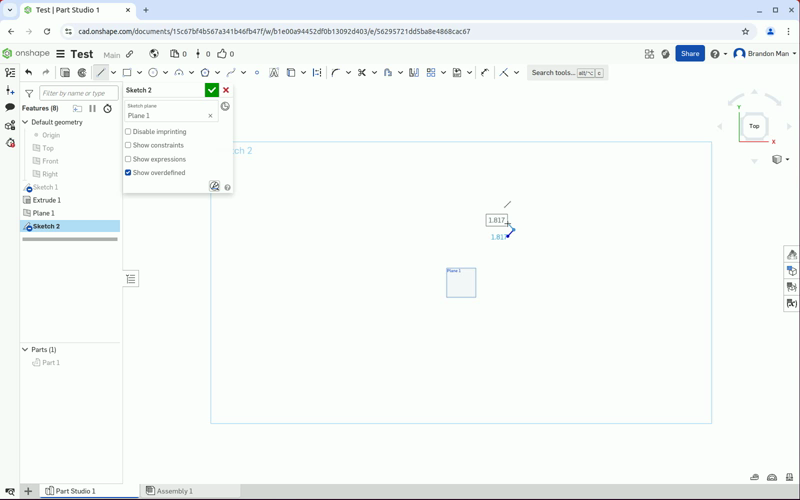
key(esc)
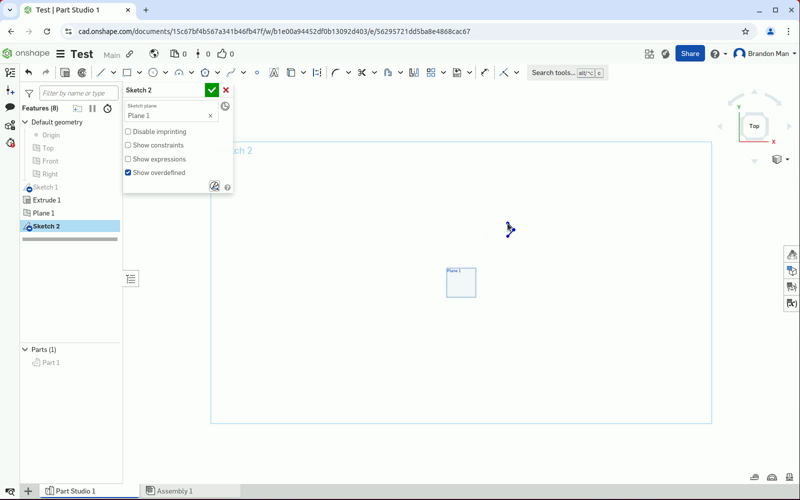
key(a)
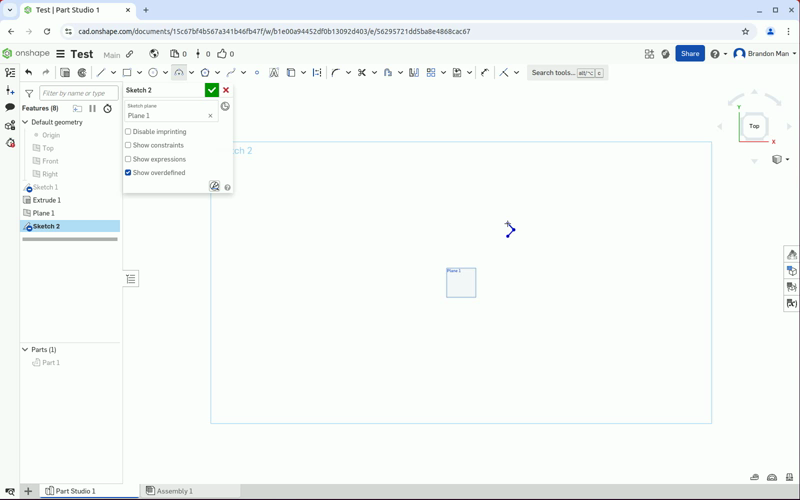
mouse_move(507, 223)
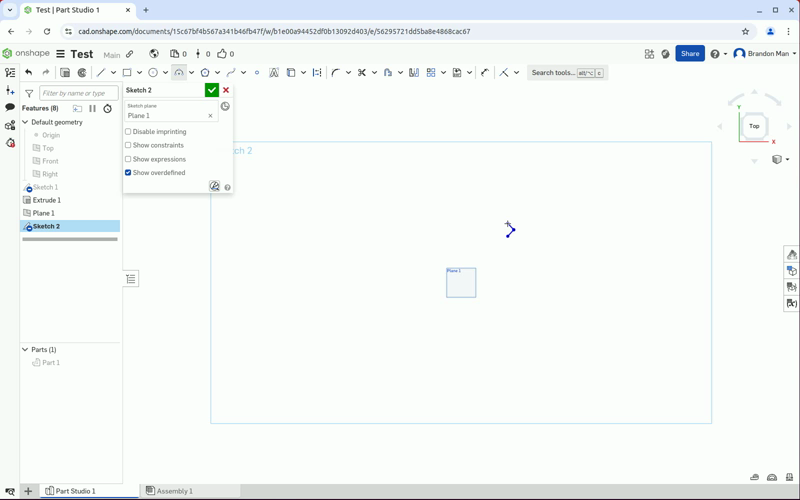
click(507, 223)
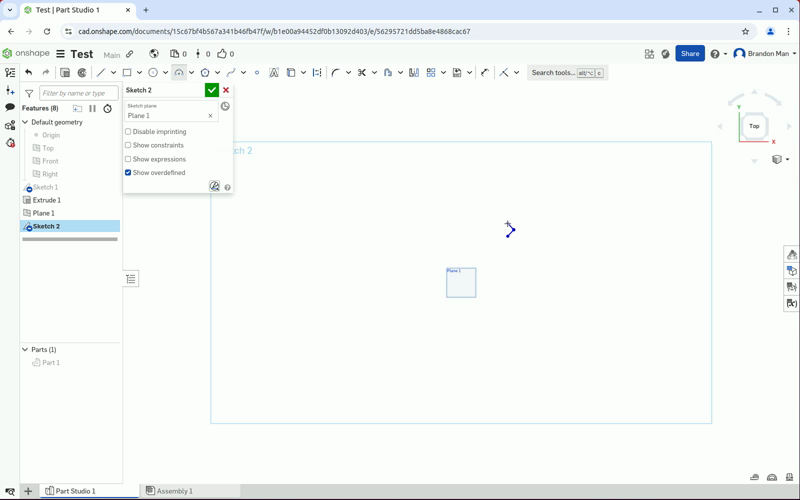
mouse_move(507, 236)
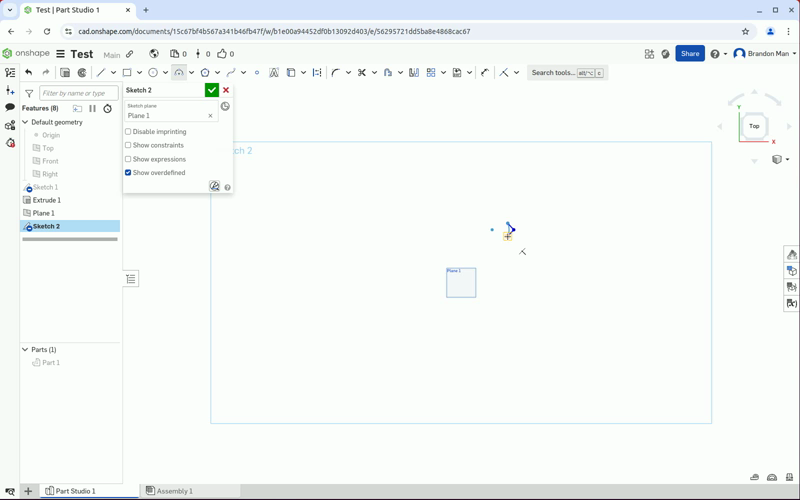
click(507, 236)
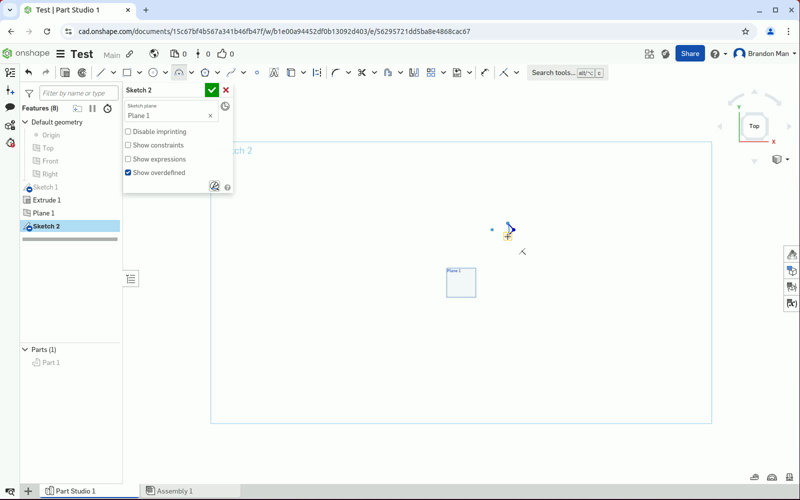
key_down(shift)
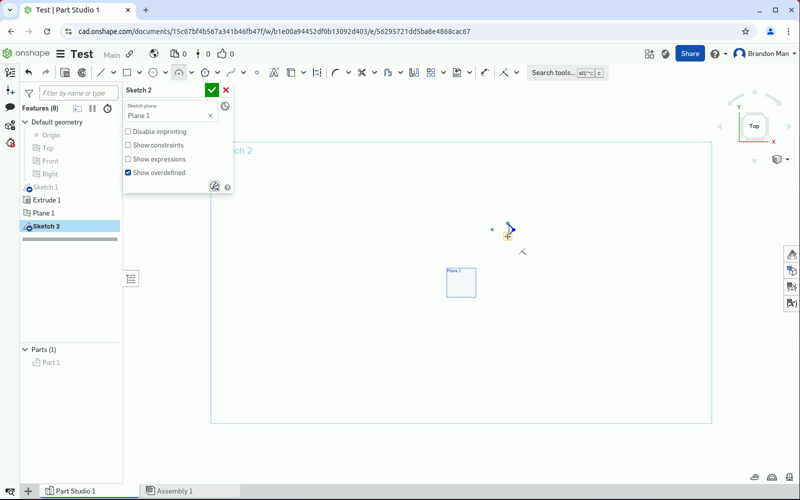
mouse_move(504, 229)
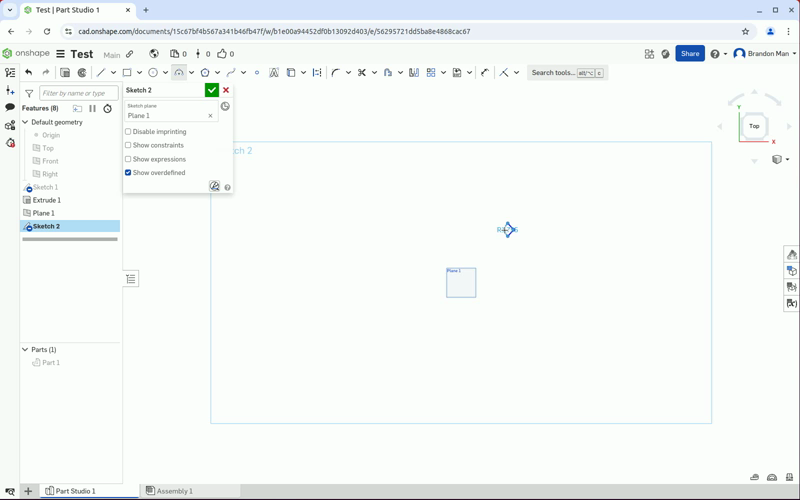
click(504, 229)
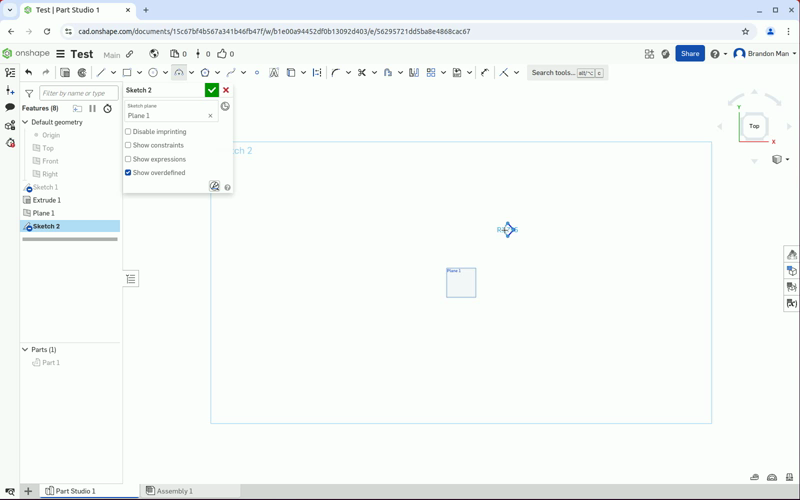
key_up(shift)
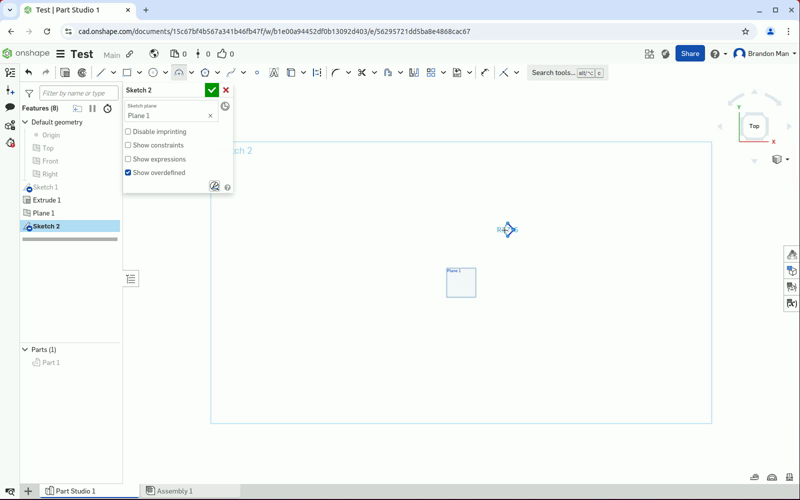
key(esc)
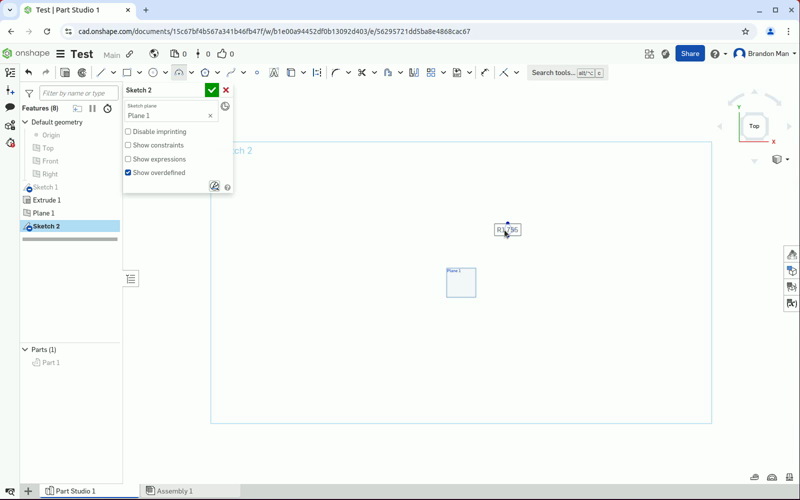
mouse_move(509, 228)
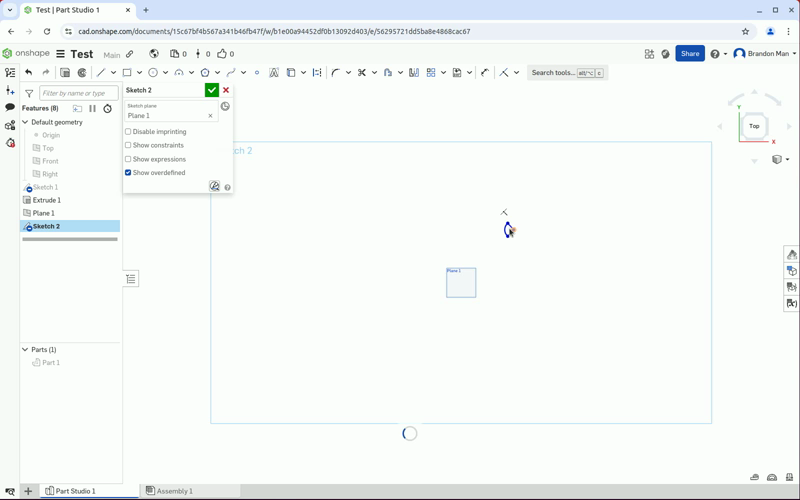
scroll(6)
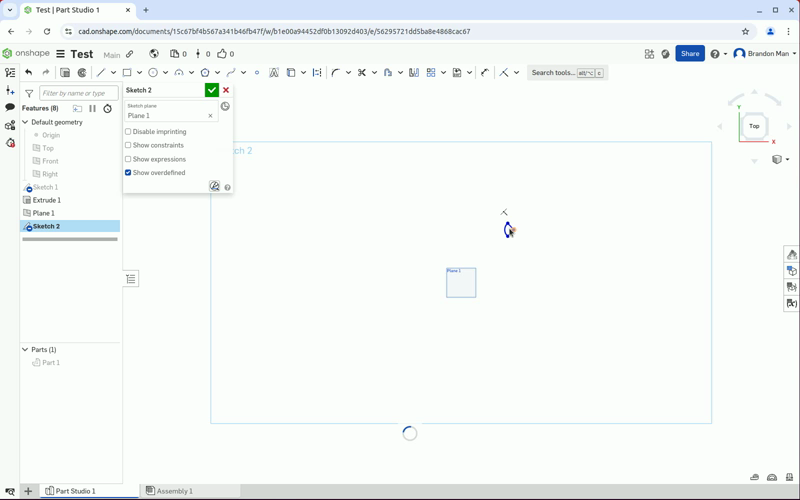
scroll(6)
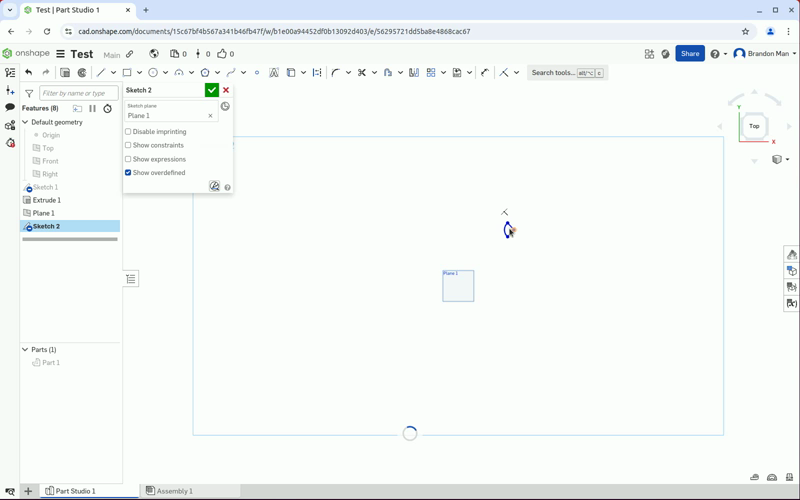
scroll(6)
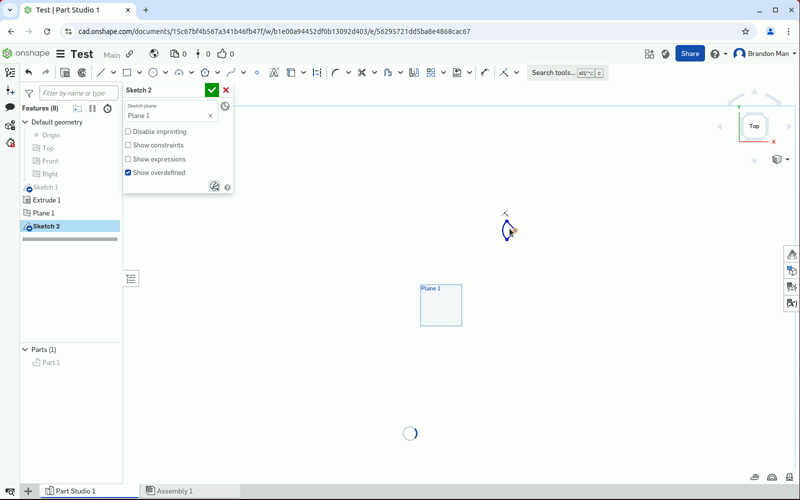
scroll(6)
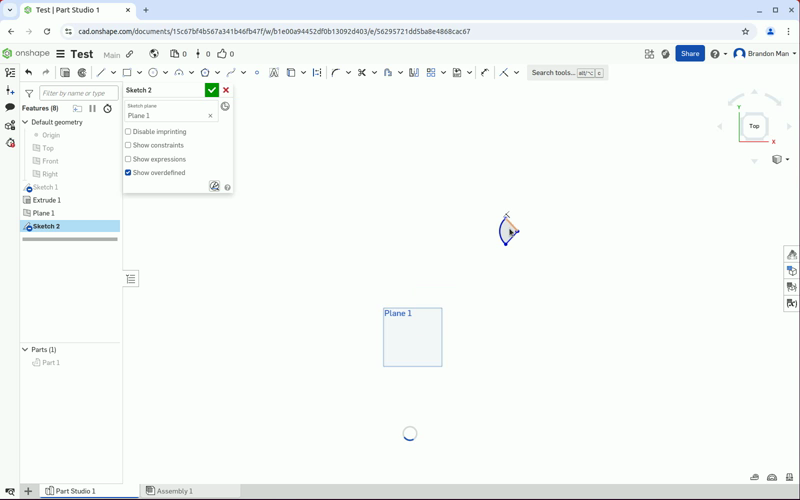
scroll(6)
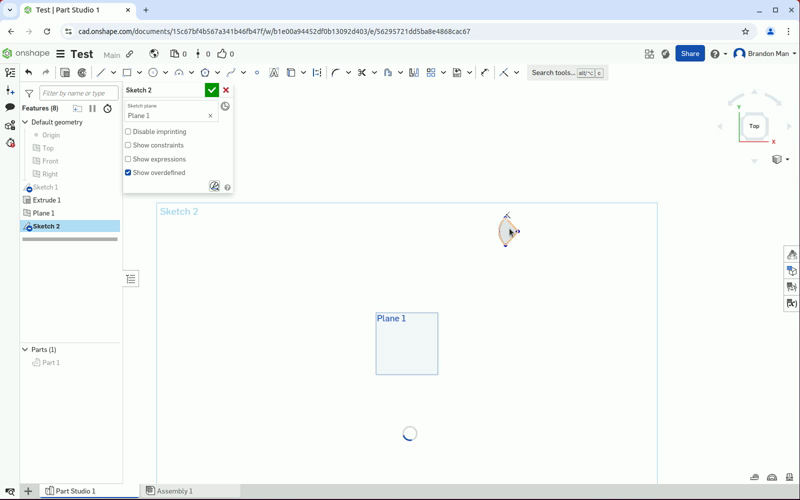
scroll(6)
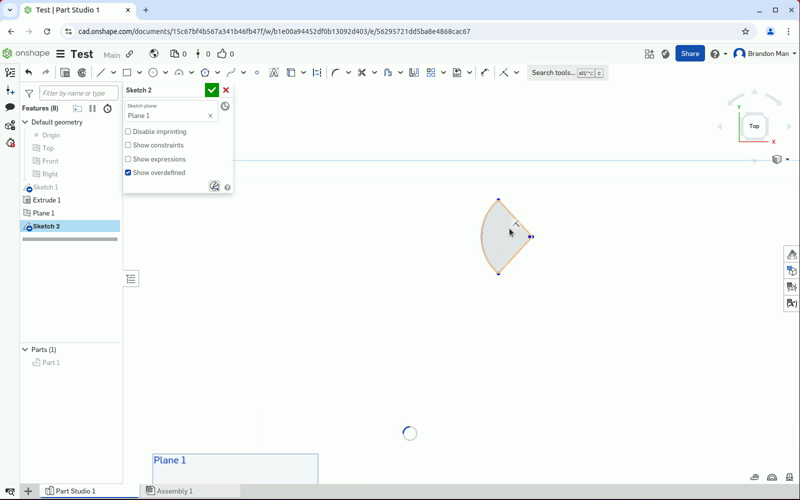
scroll(6)
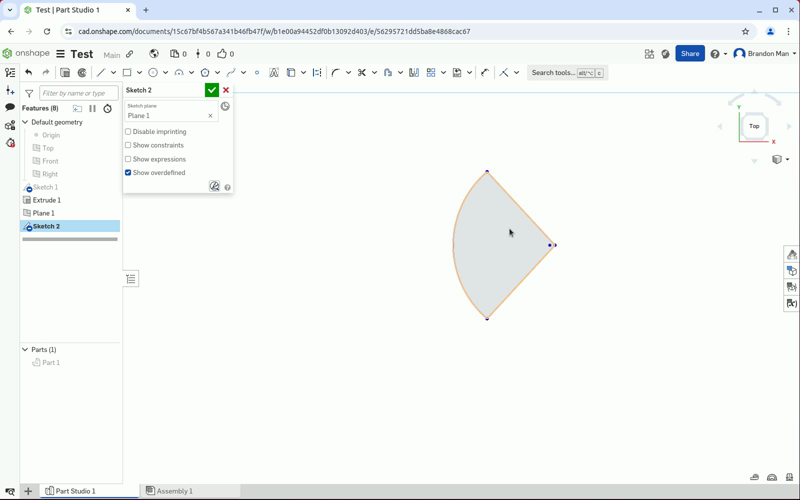
click(509, 228)
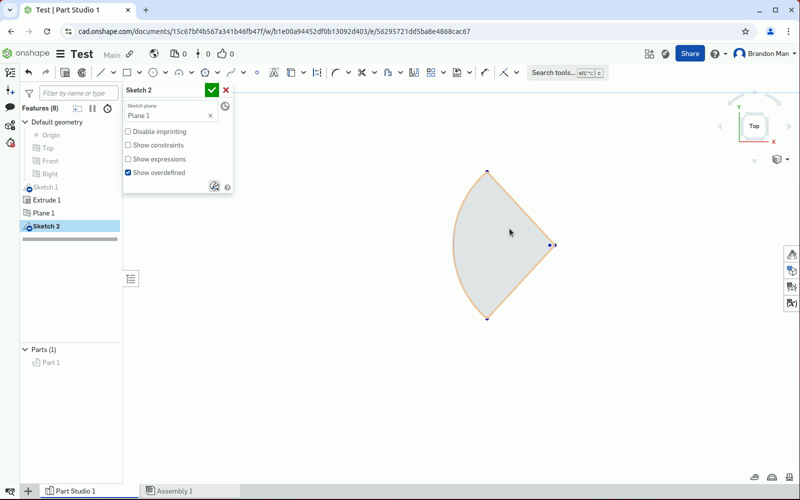
scroll(-6)
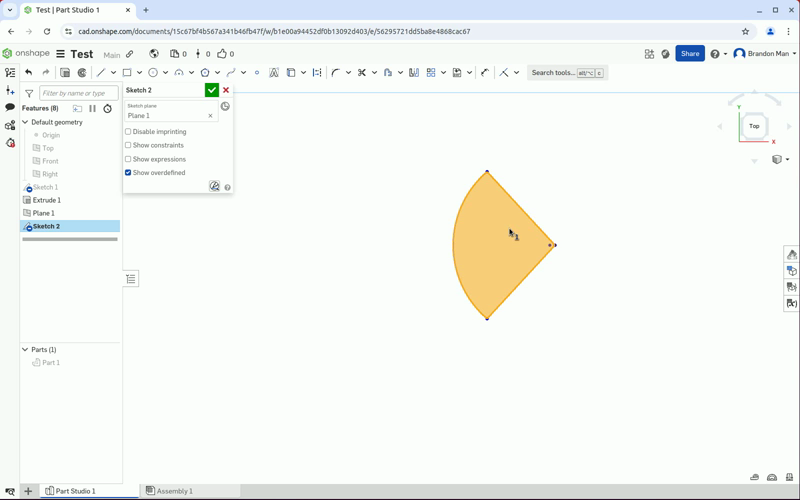
scroll(-6)
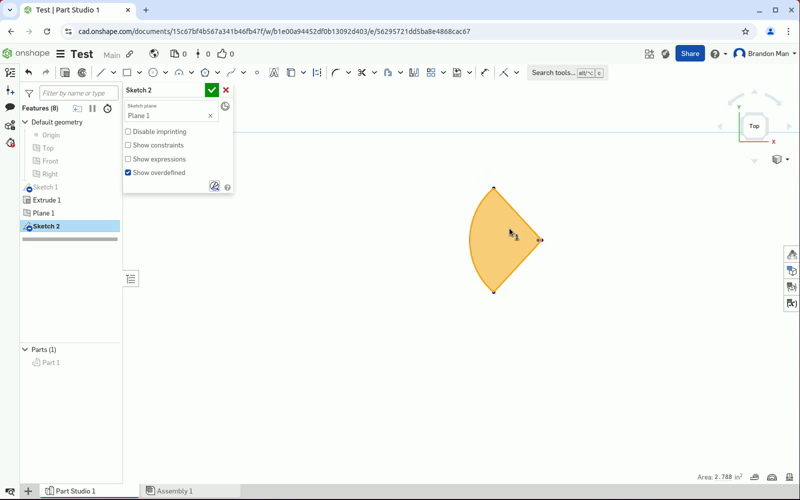
scroll(-6)
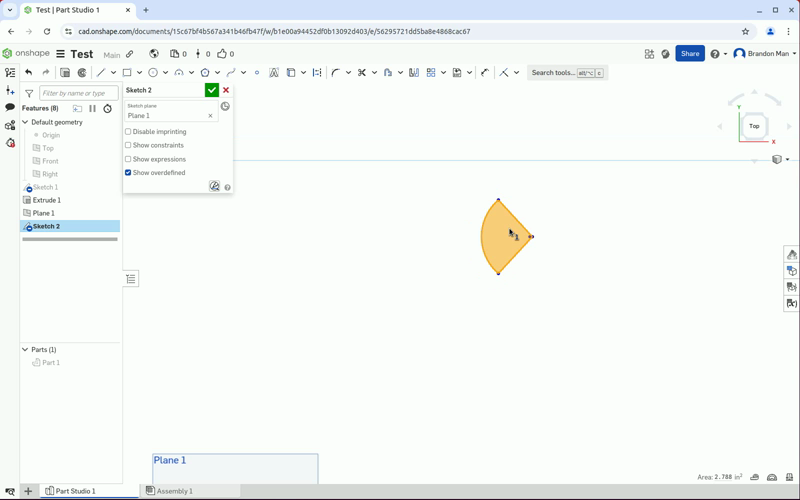
scroll(-6)
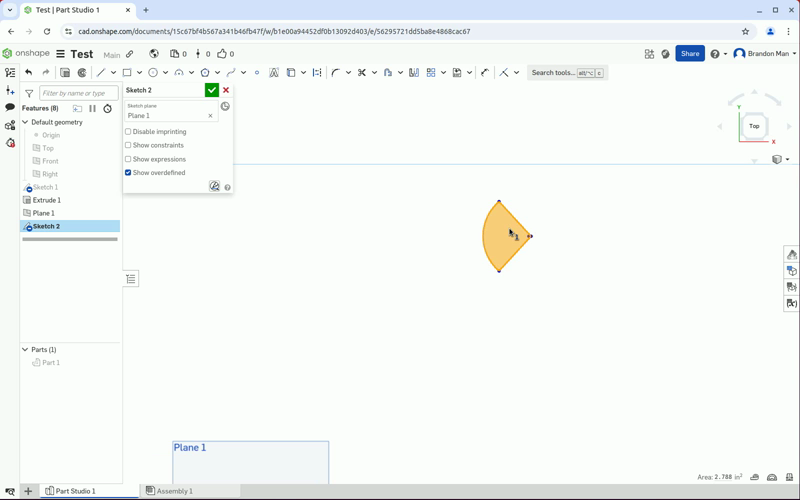
scroll(-6)
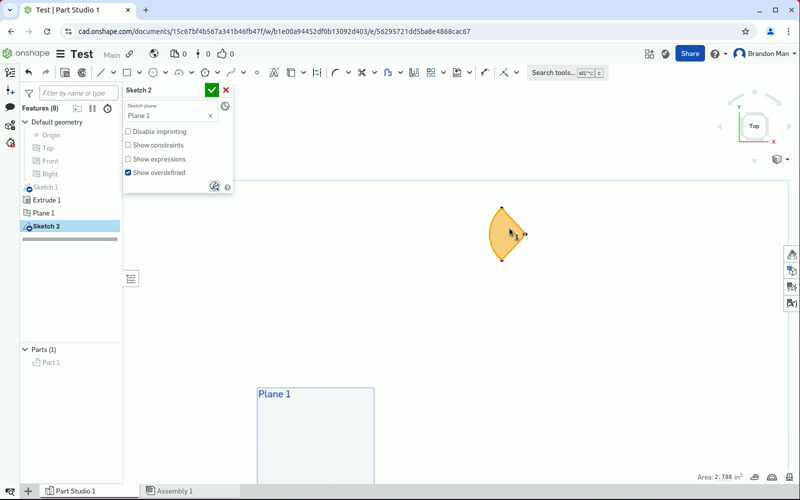
scroll(-6)
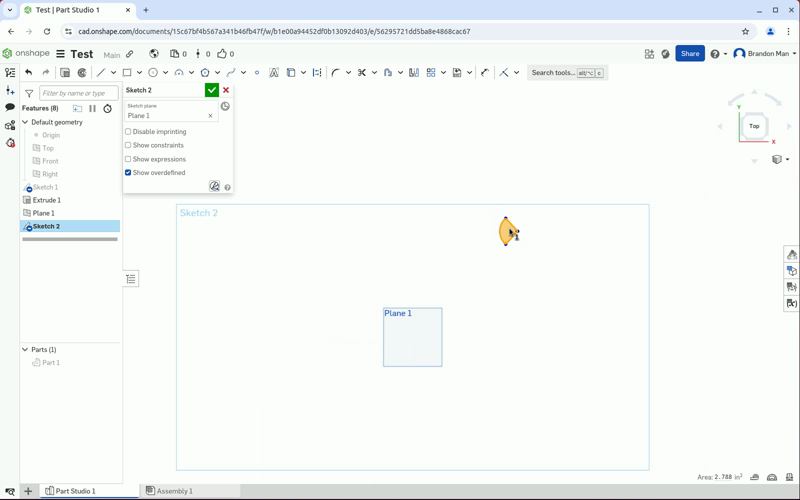
scroll(-6)
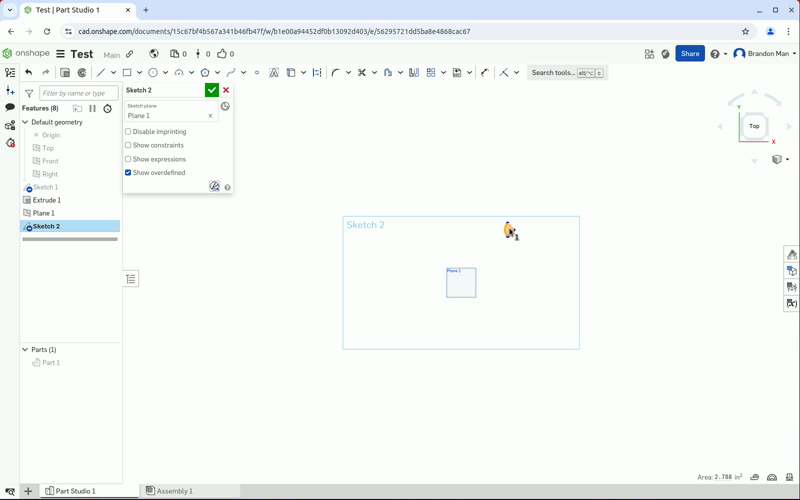
mouse_move(73, 352)
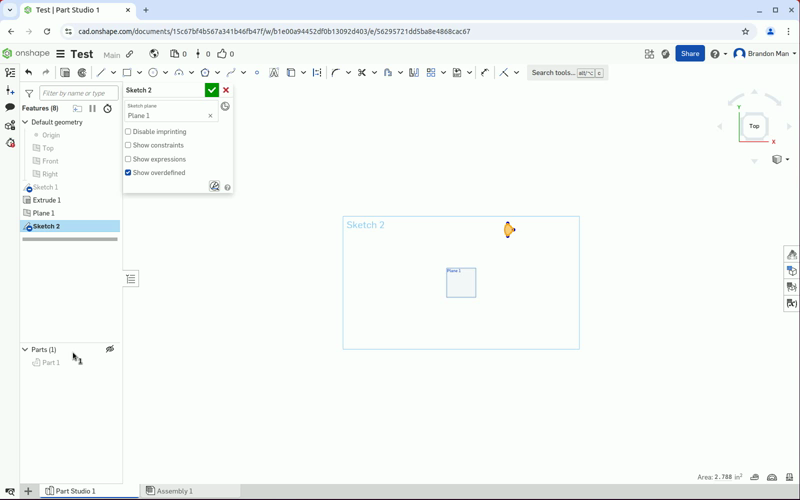
key(shift+y)
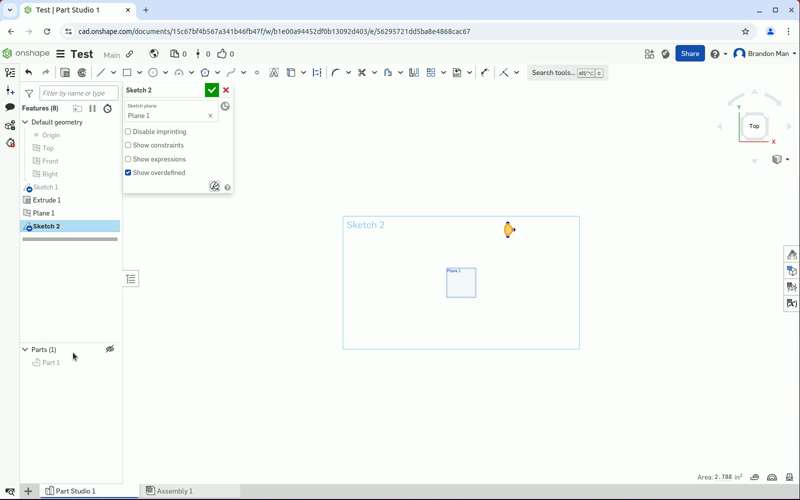
key(shift+e)
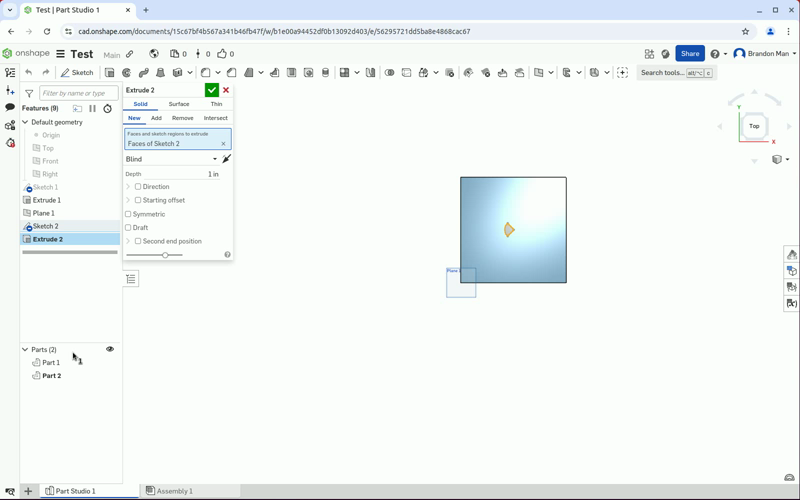
mouse_move(143, 106)
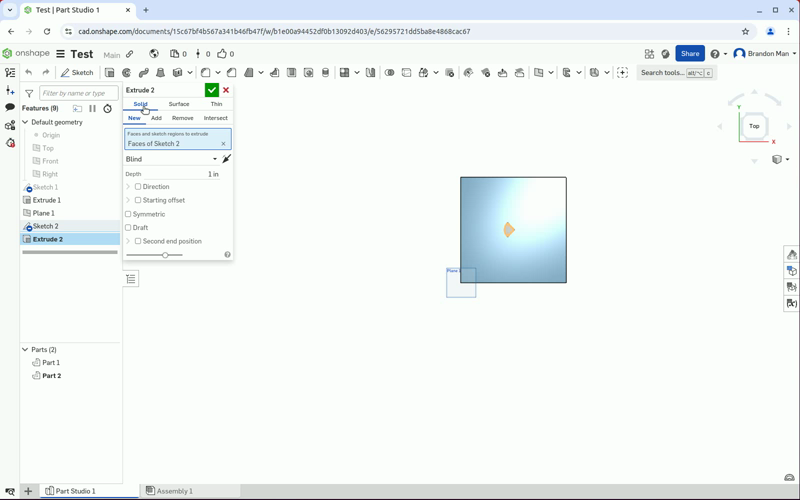
click(143, 106)
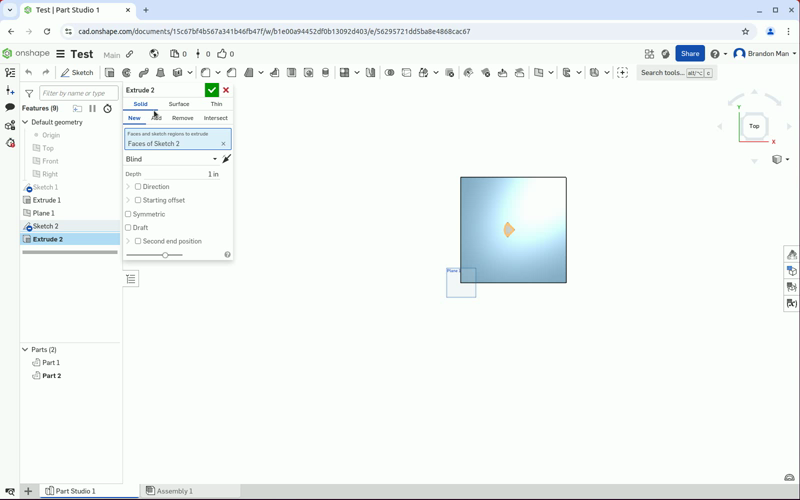
mouse_move(186, 120)
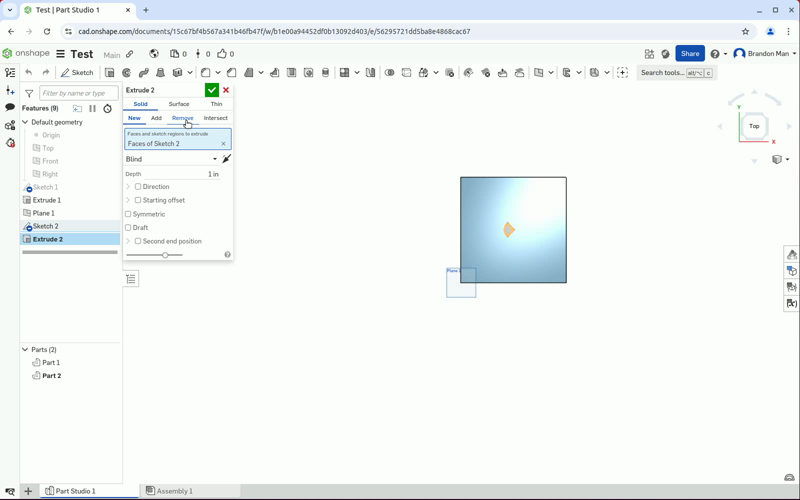
click(186, 120)
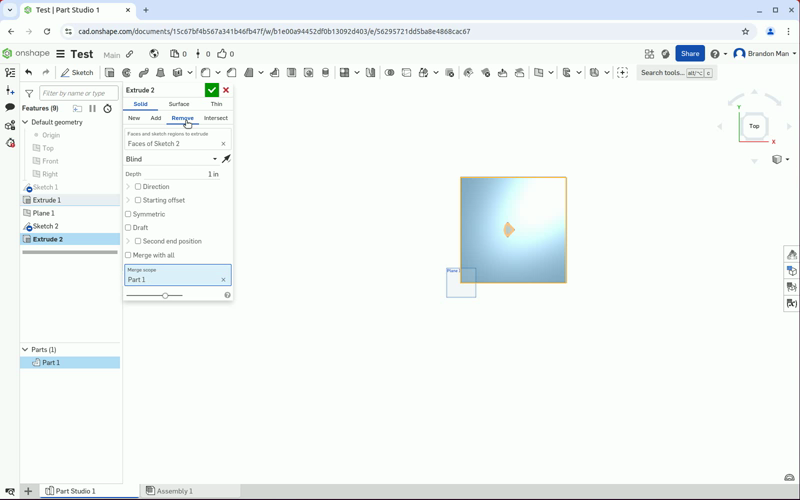
key(tab, 4)
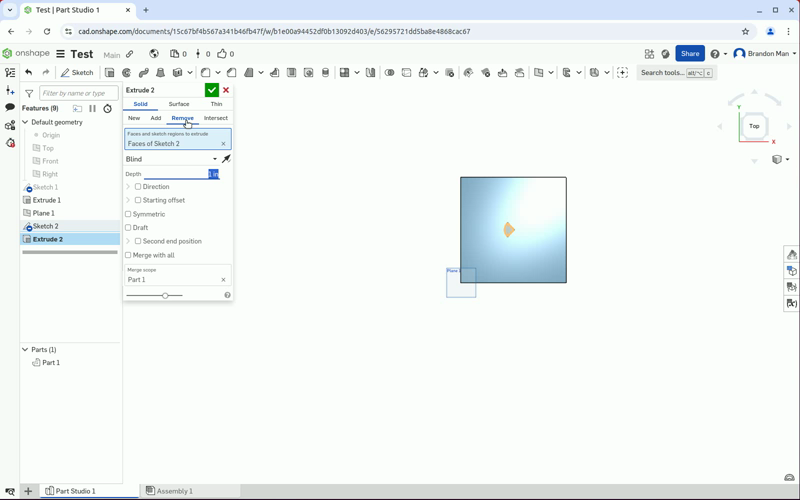
text(5.536)
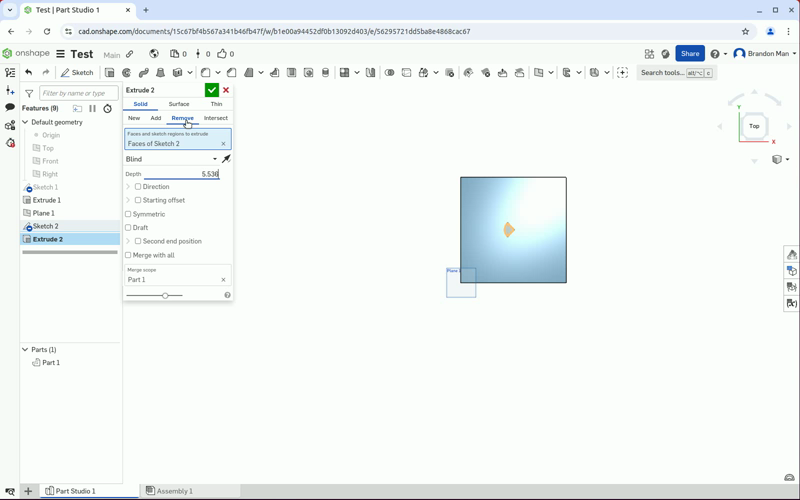
key(tab, 6)
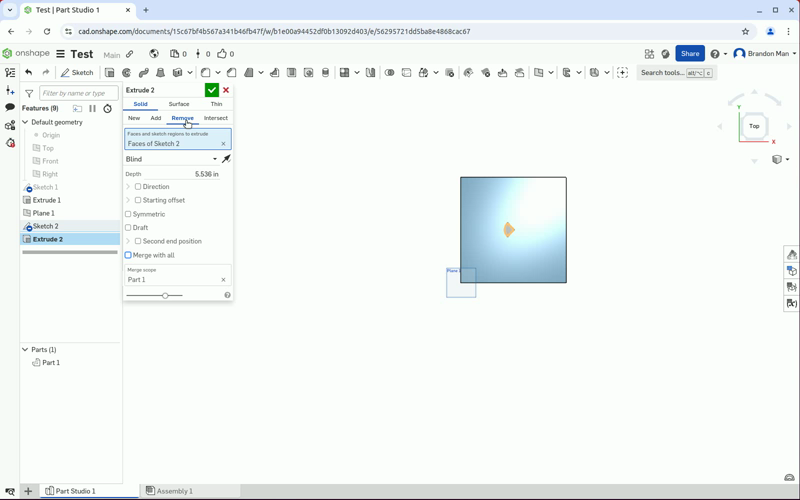
key(space)
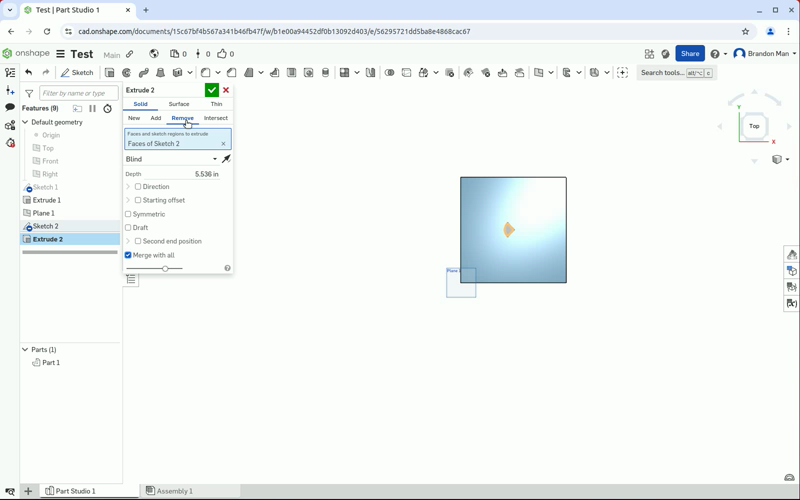
key(enter)
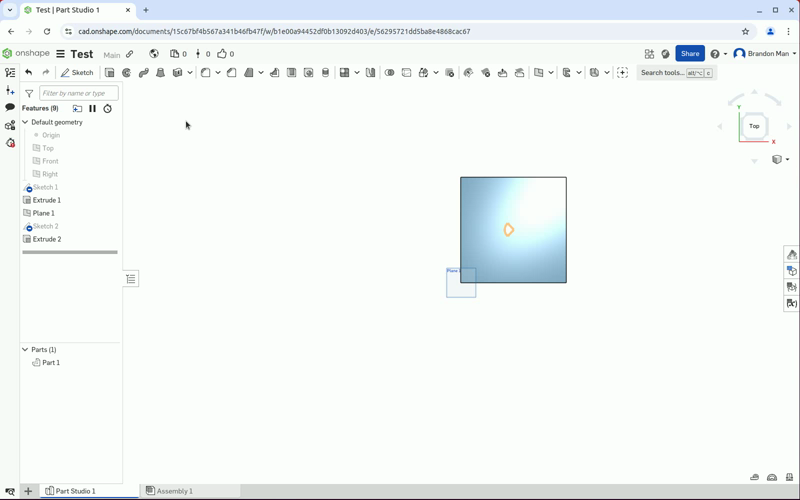
key(shift+h)
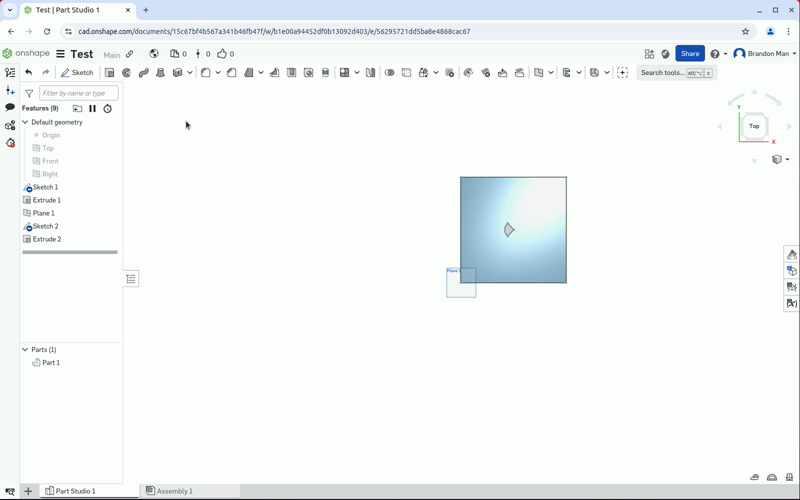
key(shift+h)
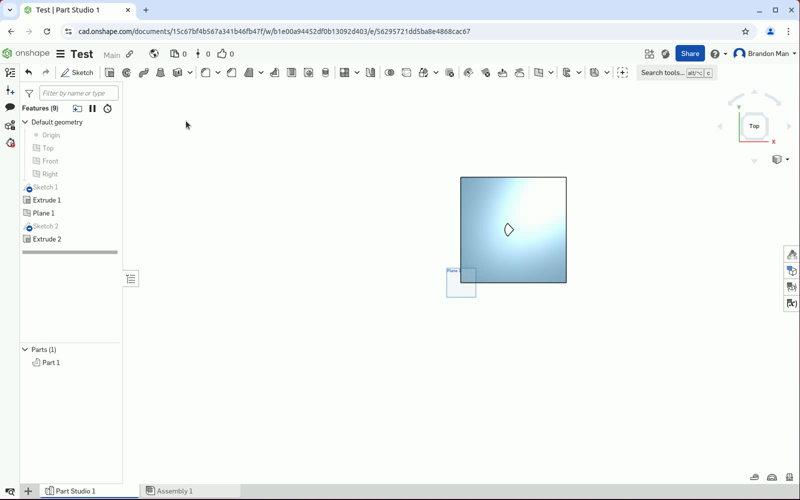
mouse_move(73, 189)
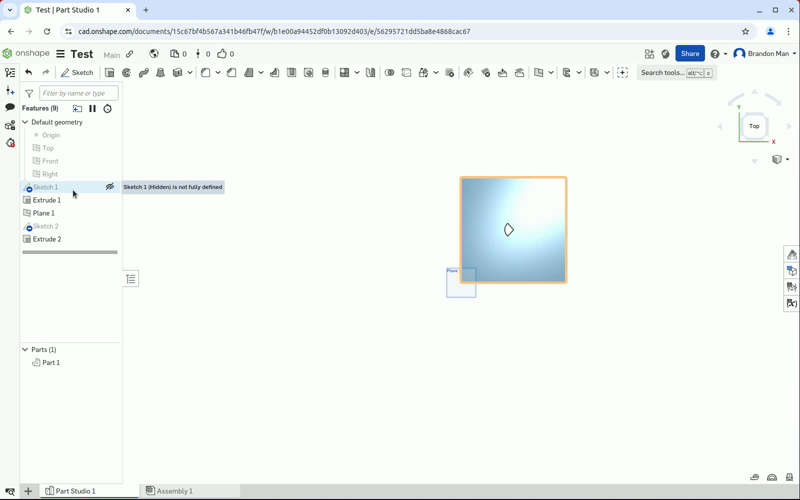
click(73, 189)
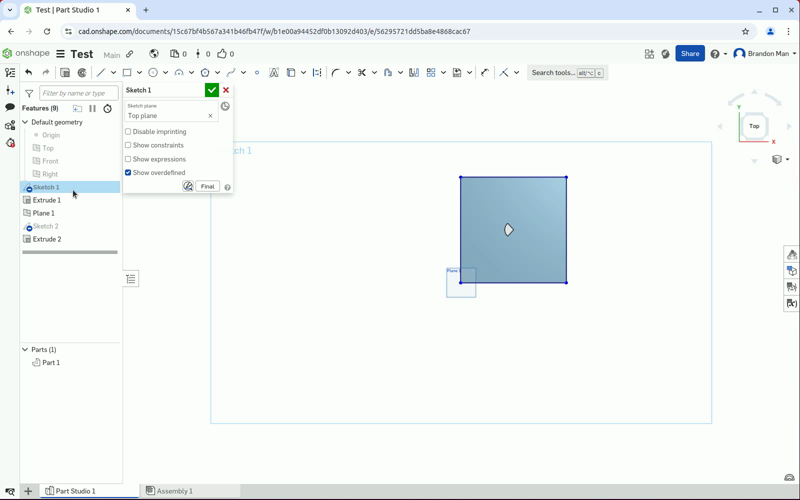
mouse_move(229, 92)
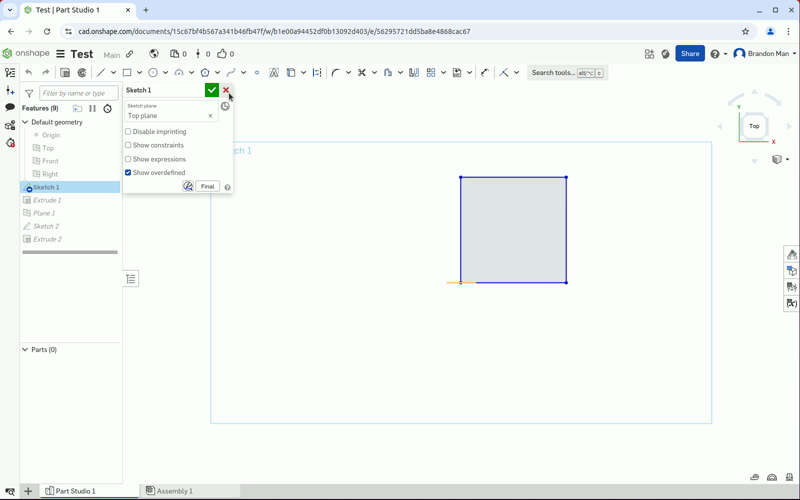
click(229, 92)
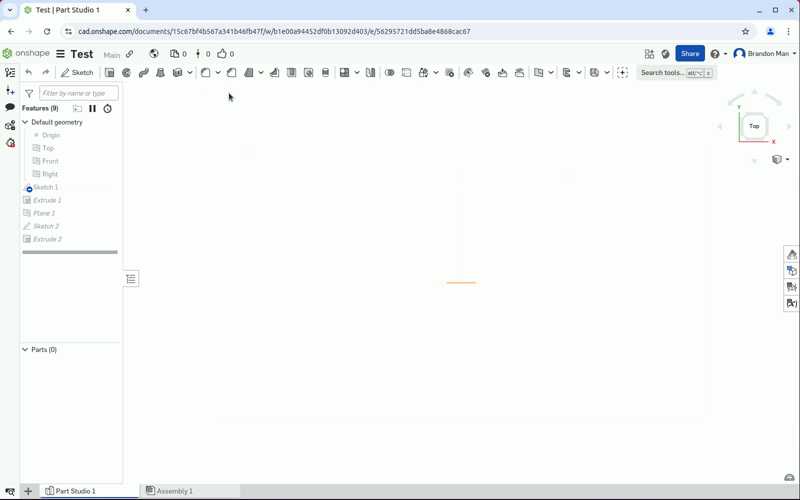
key(shift+s)
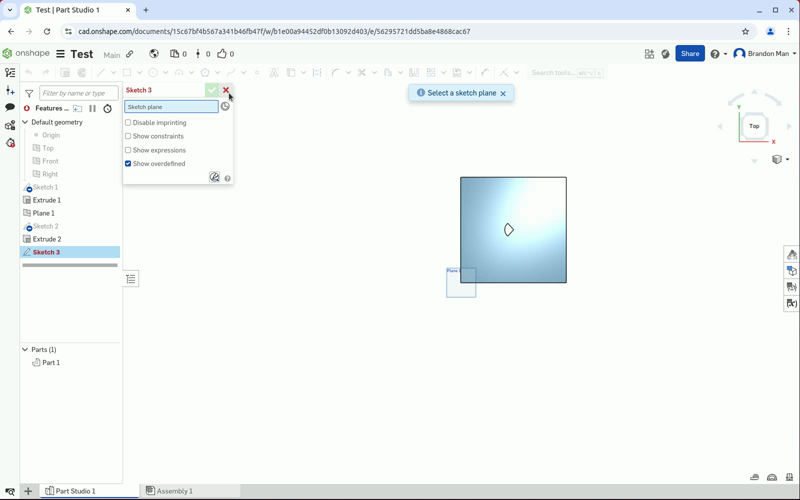
mouse_move(73, 215)
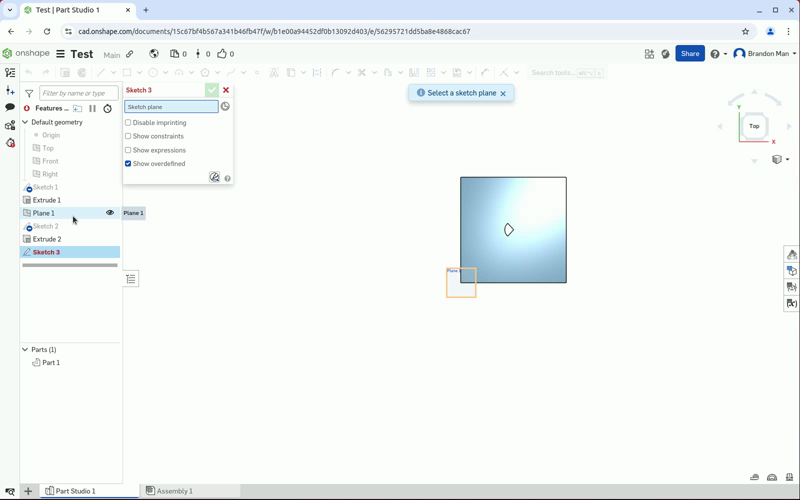
click(73, 215)
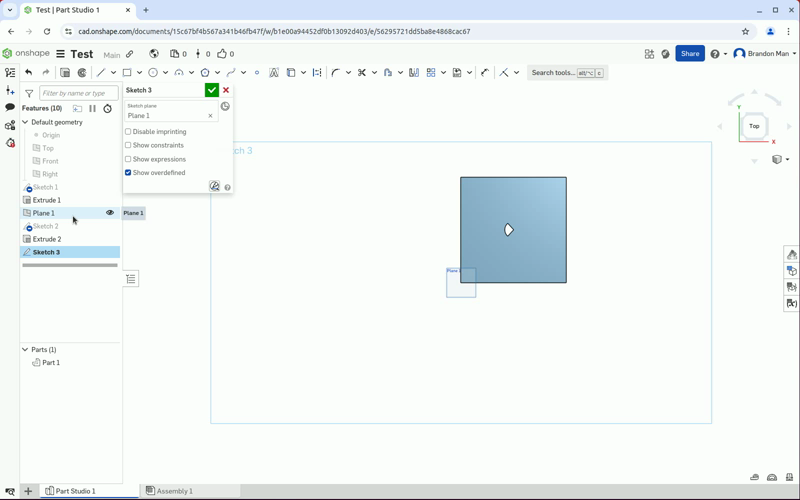
mouse_move(73, 352)
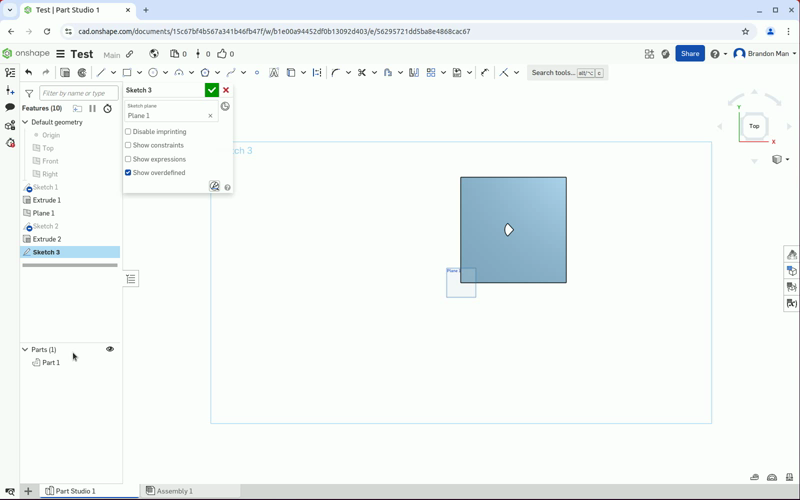
key(y)
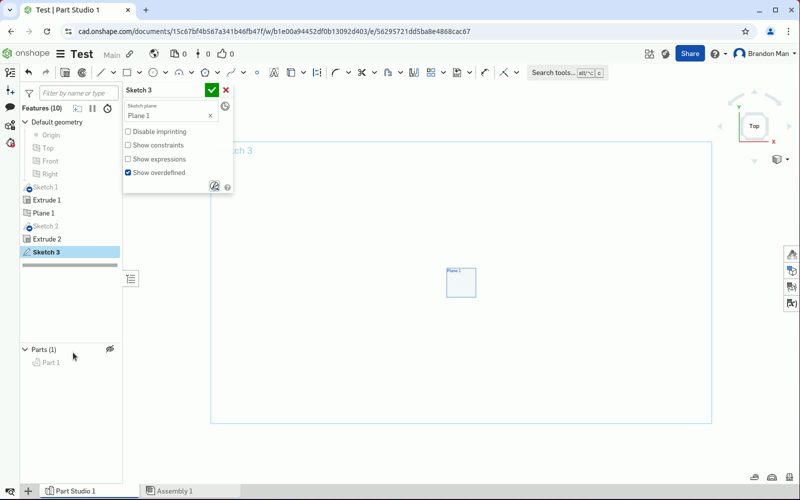
key(l)
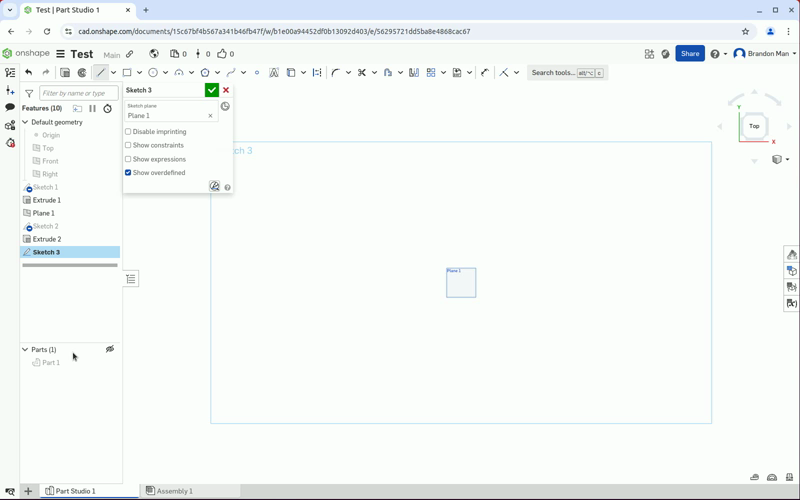
key_down(shift)
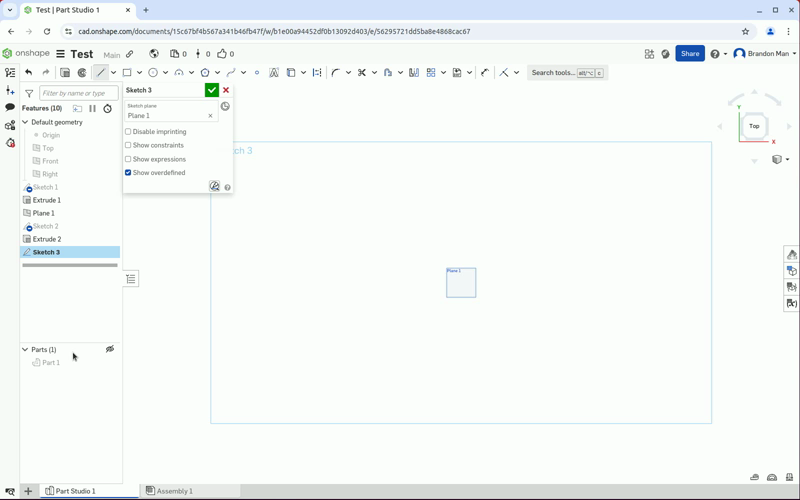
mouse_move(507, 224)
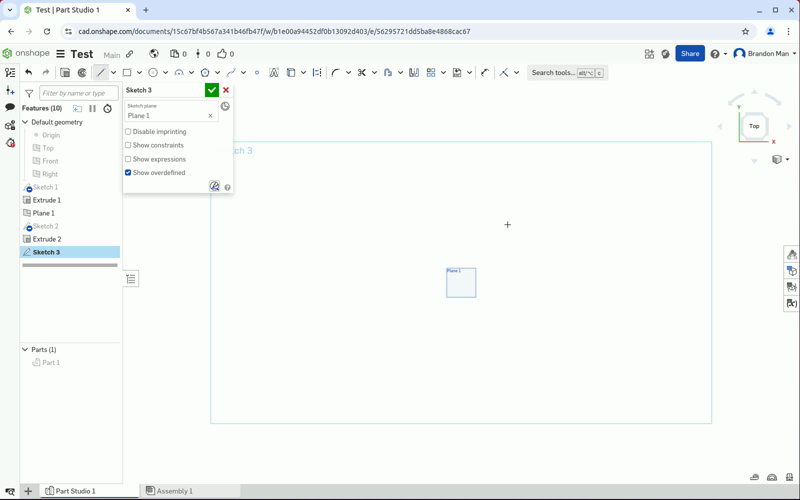
click(507, 224)
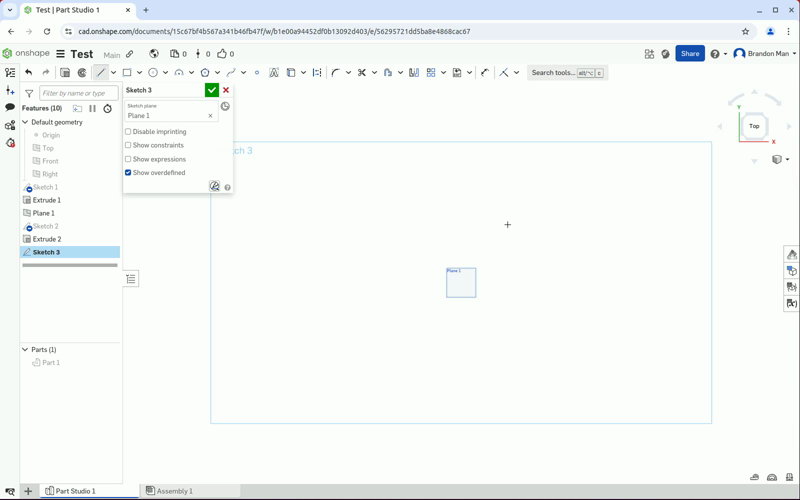
key_up(shift)
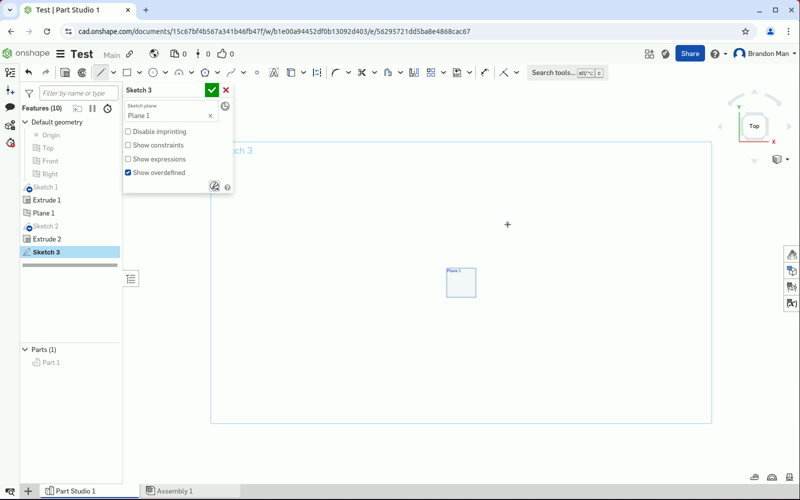
key_down(shift)
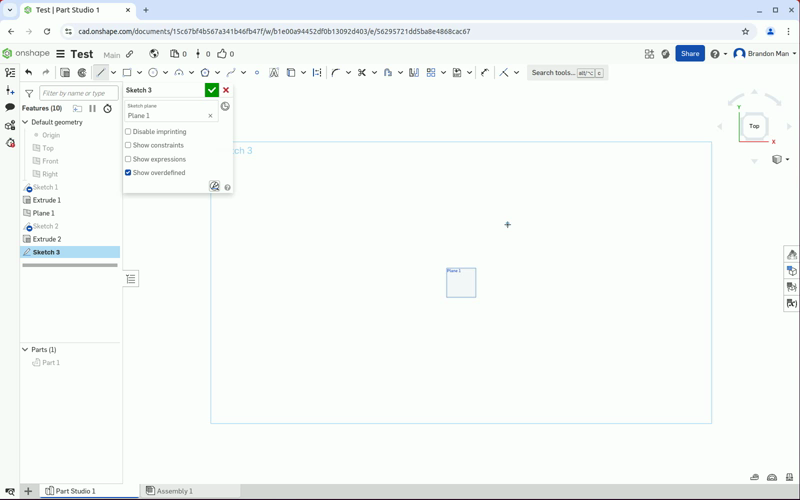
mouse_move(537, 224)
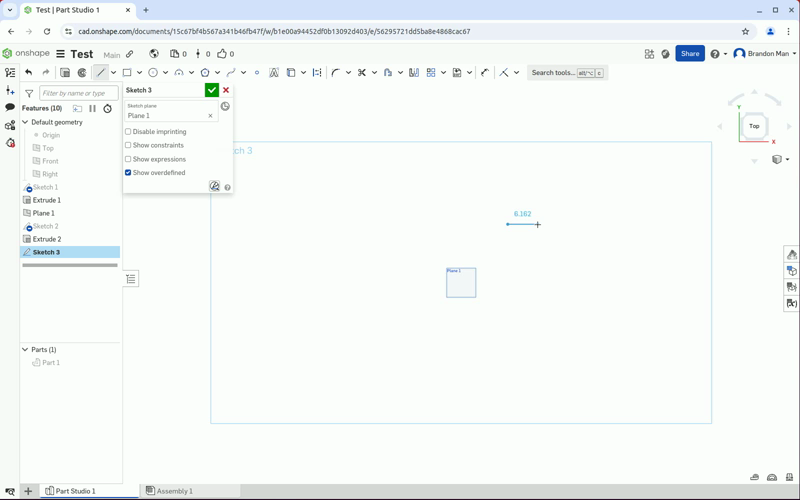
mouse_move(513, 230)
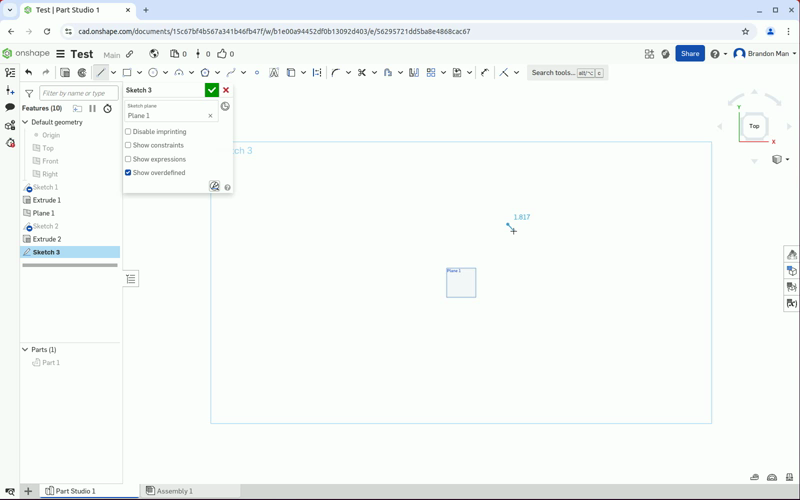
click(513, 230)
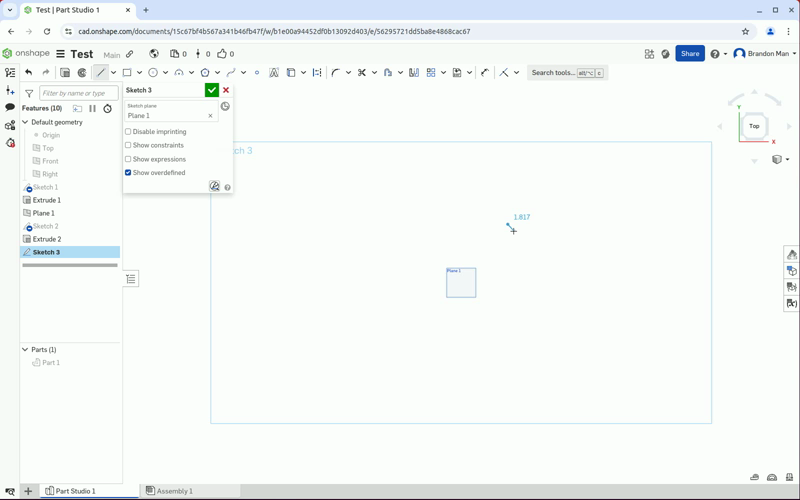
key_up(shift)
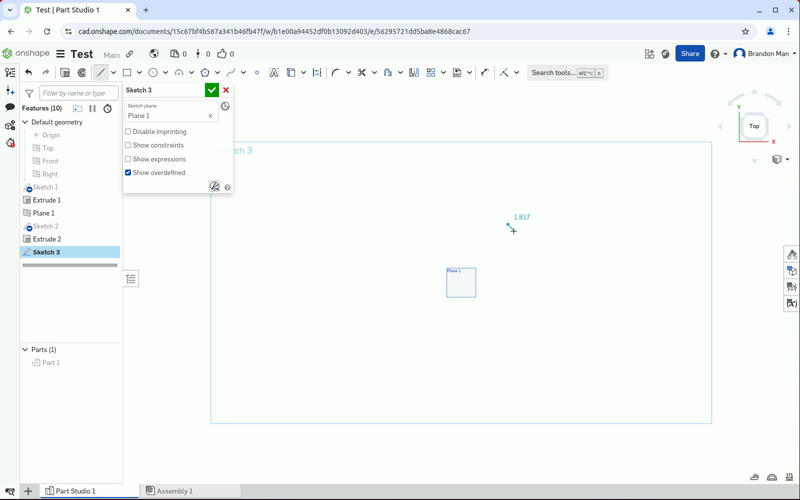
key_down(shift)
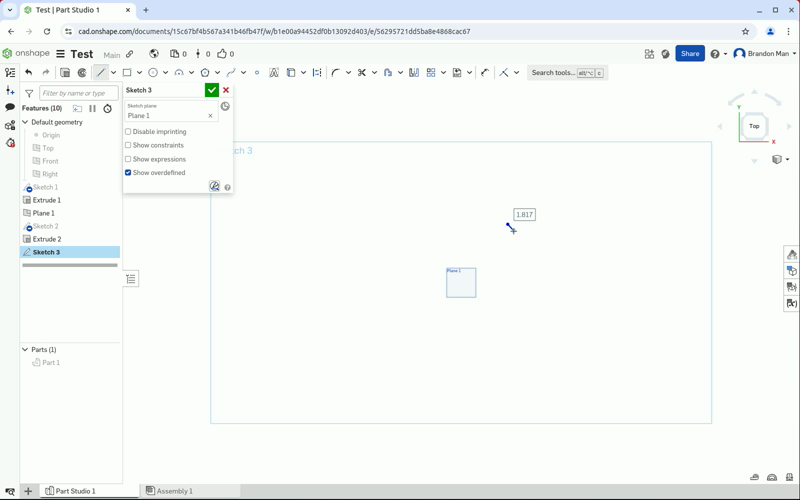
mouse_move(543, 230)
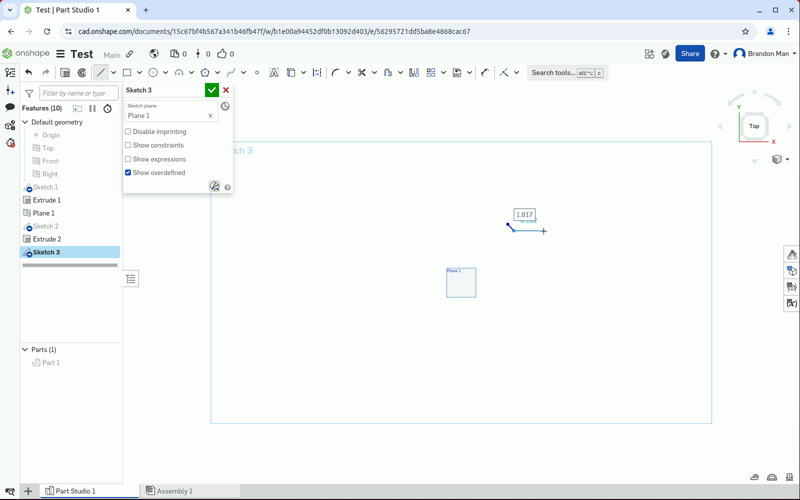
mouse_move(520, 224)
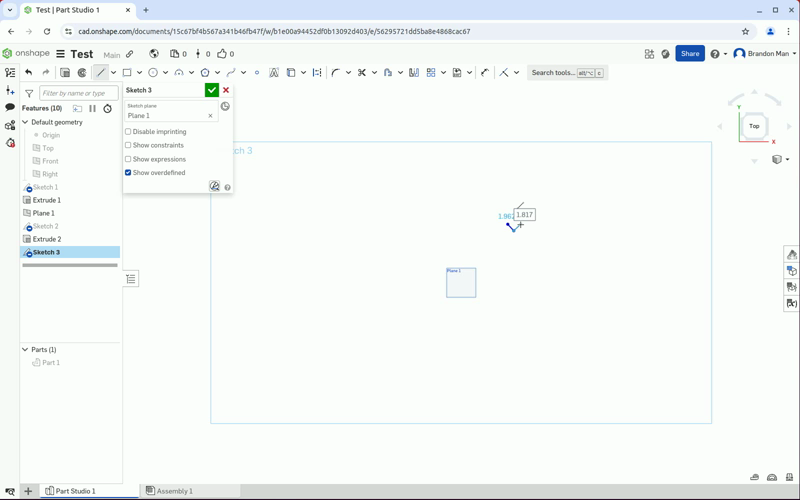
click(520, 224)
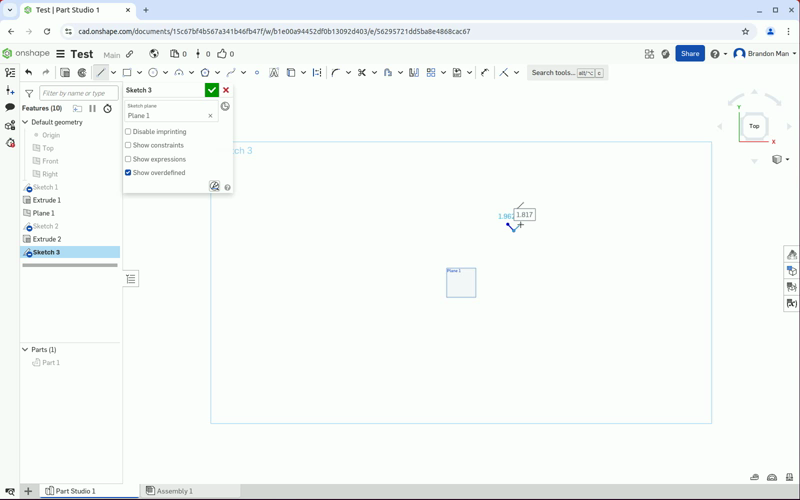
key_up(shift)
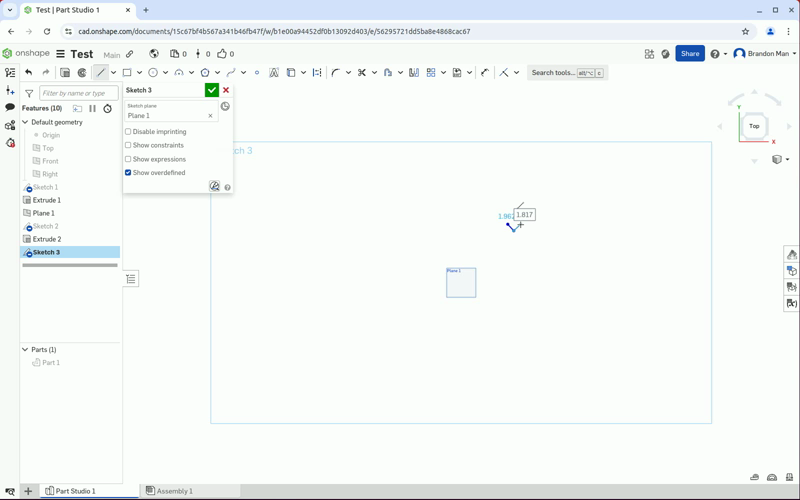
key(esc)
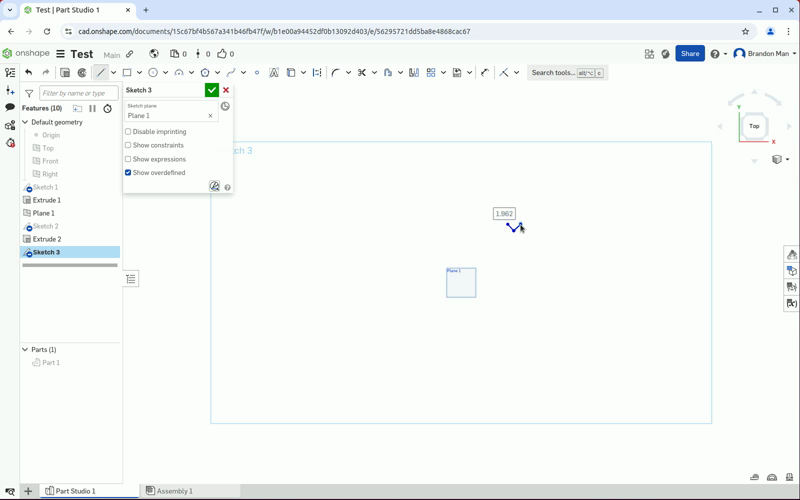
key(a)
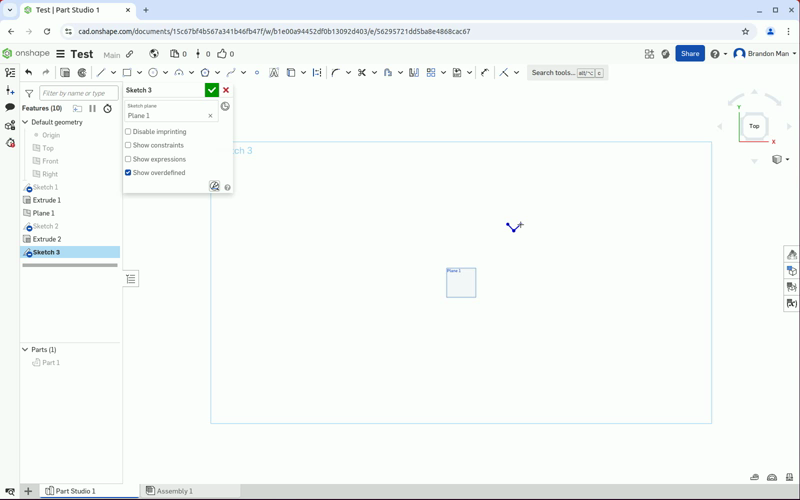
mouse_move(520, 224)
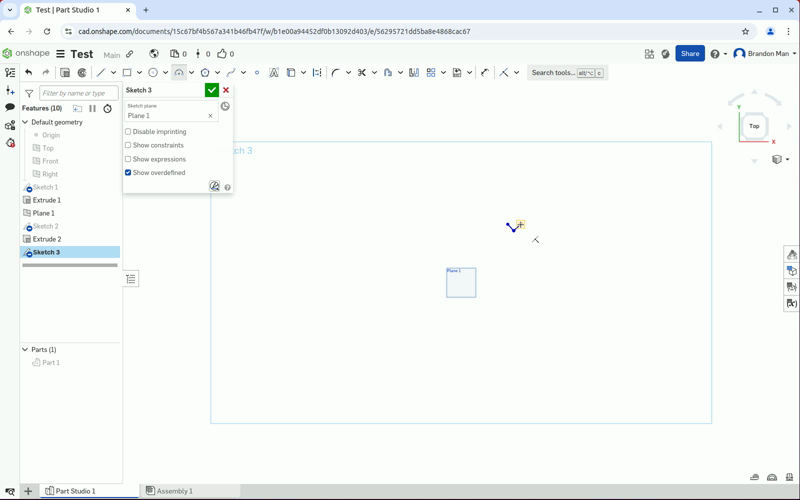
click(520, 224)
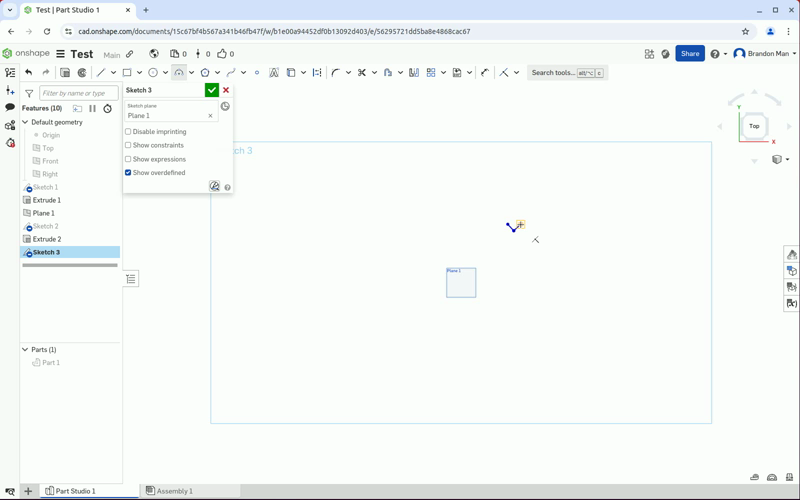
mouse_move(507, 224)
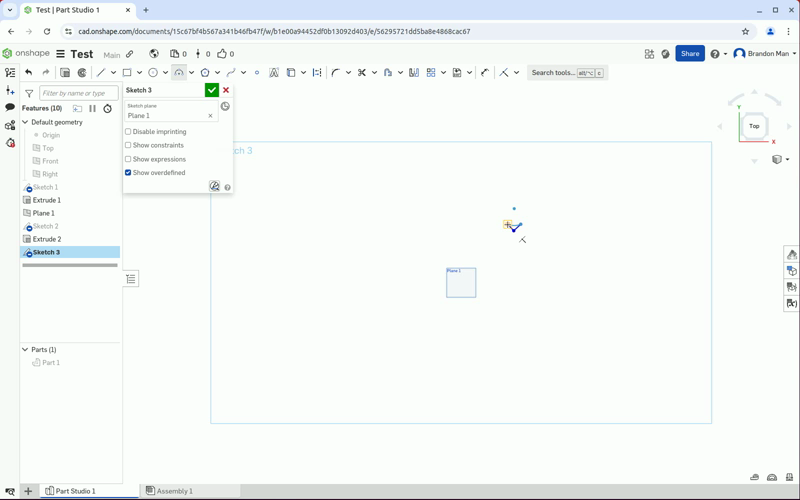
click(507, 224)
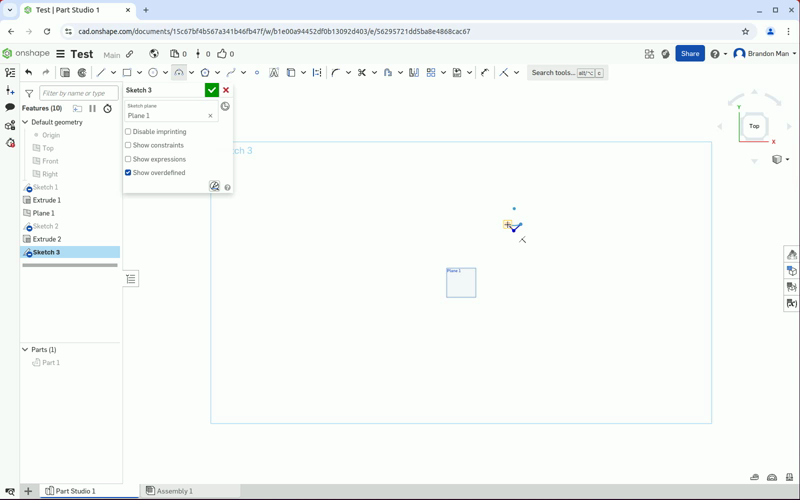
key_down(shift)
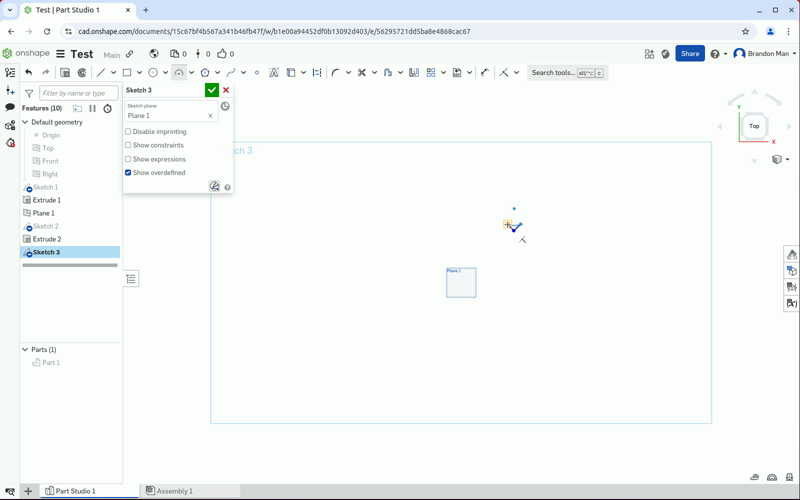
mouse_move(513, 221)
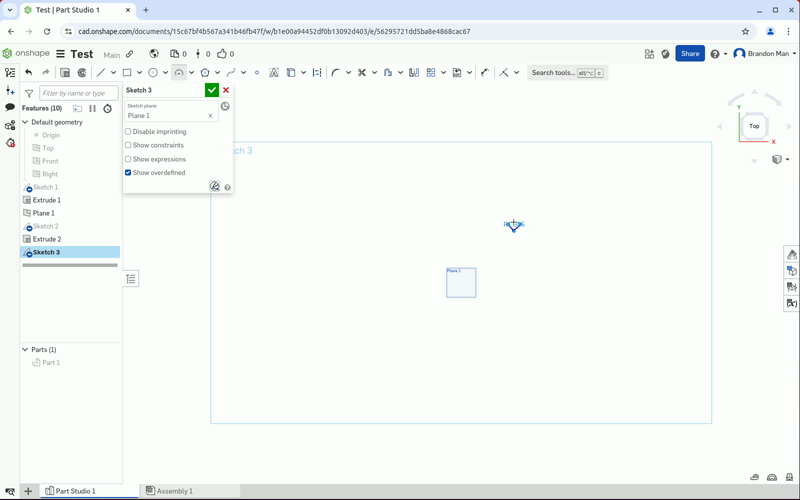
click(513, 221)
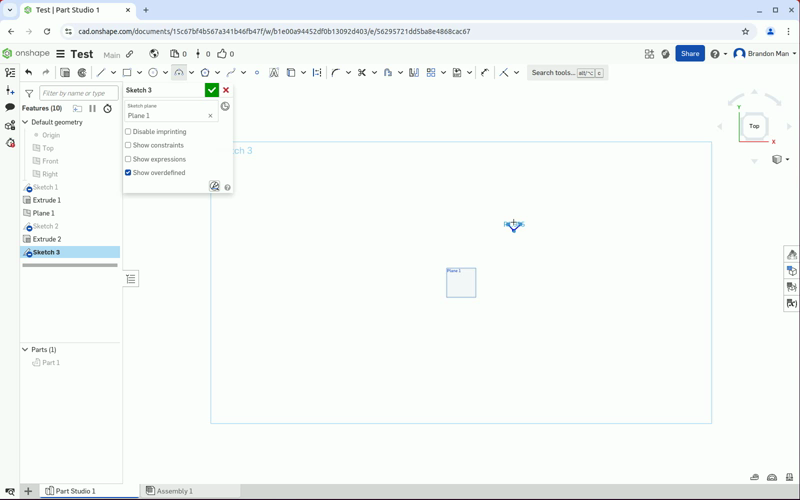
key_up(shift)
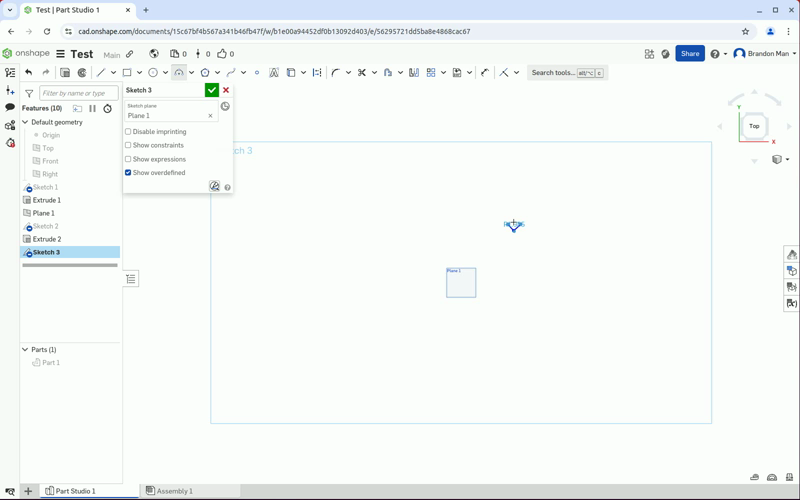
key(esc)
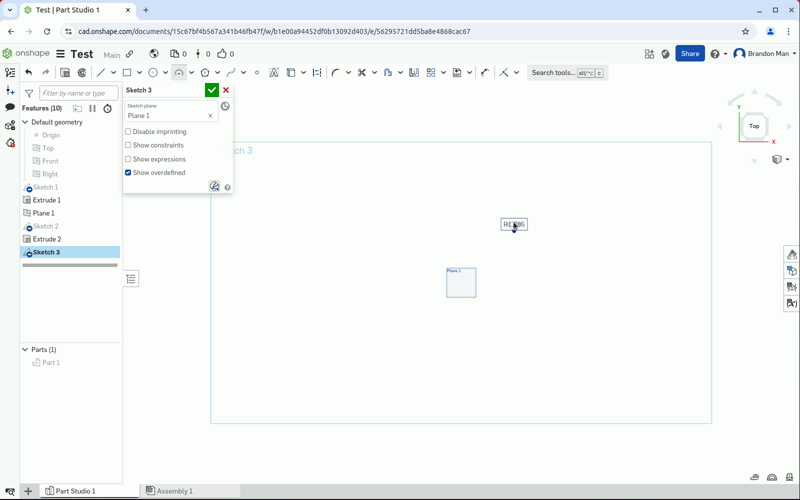
mouse_move(516, 226)
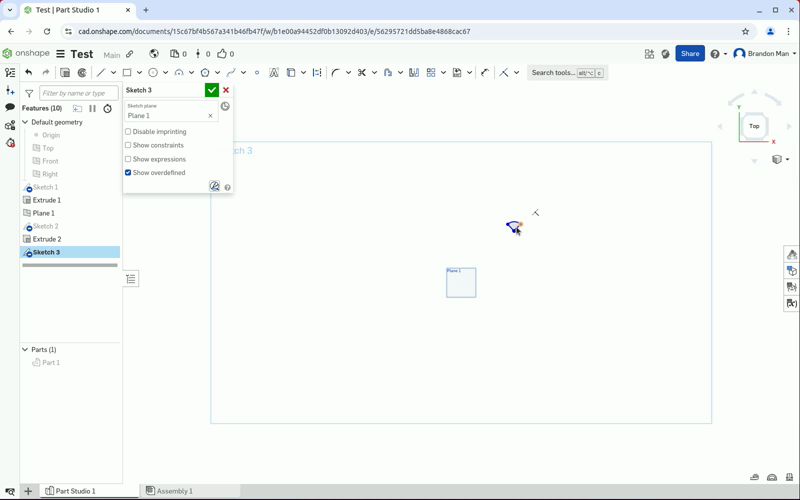
scroll(6)
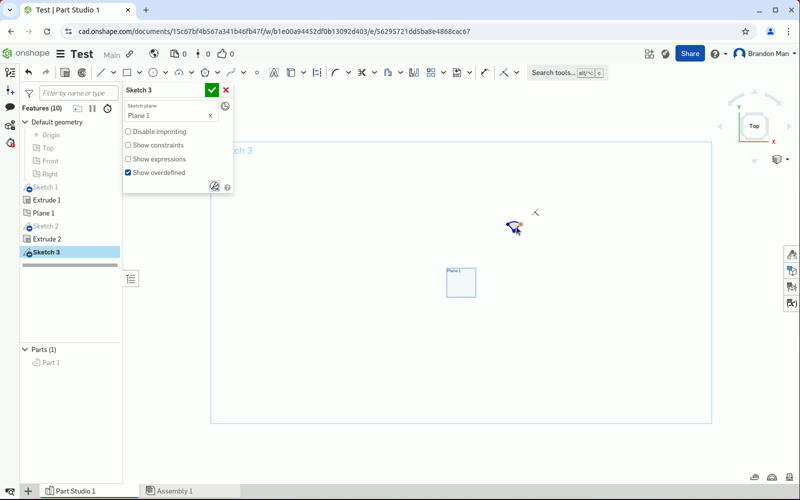
scroll(6)
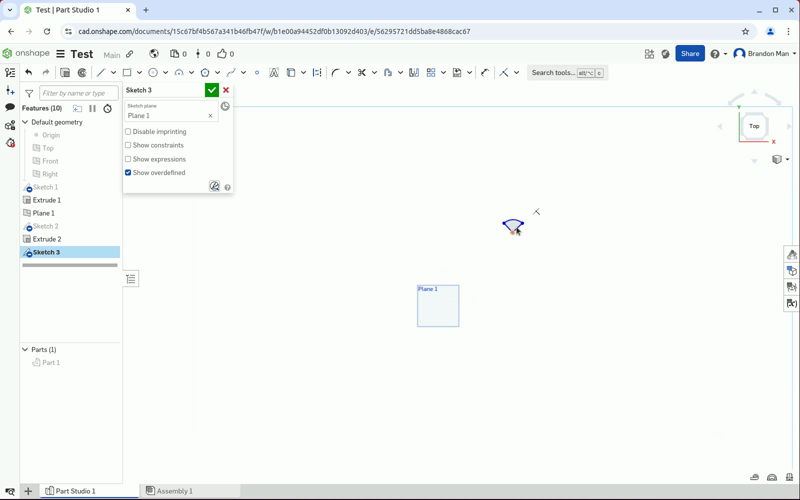
scroll(6)
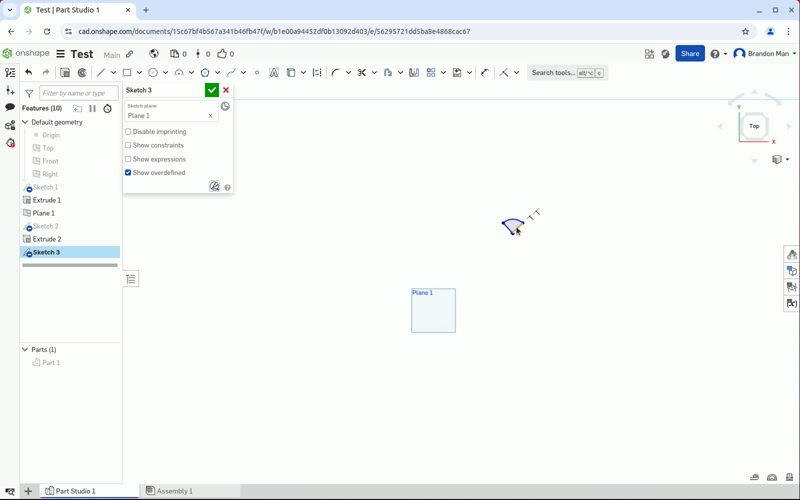
scroll(6)
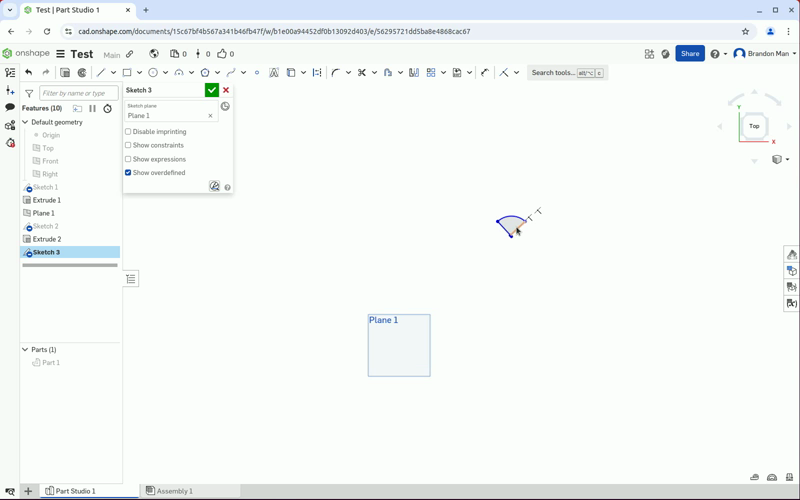
scroll(6)
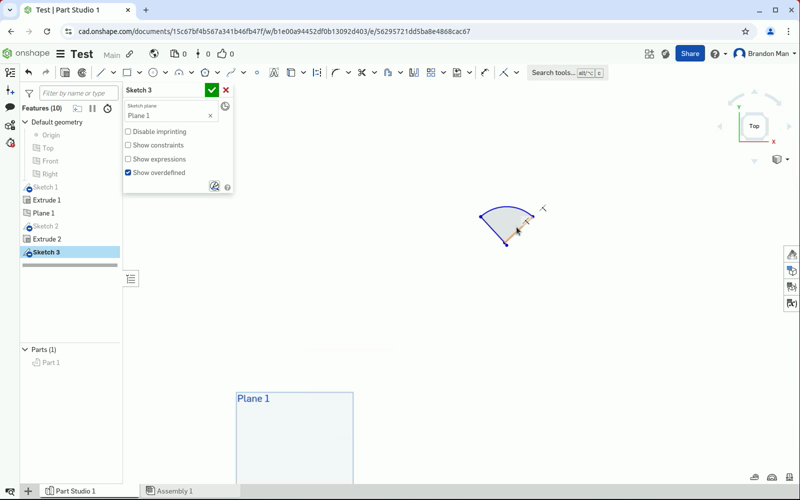
scroll(6)
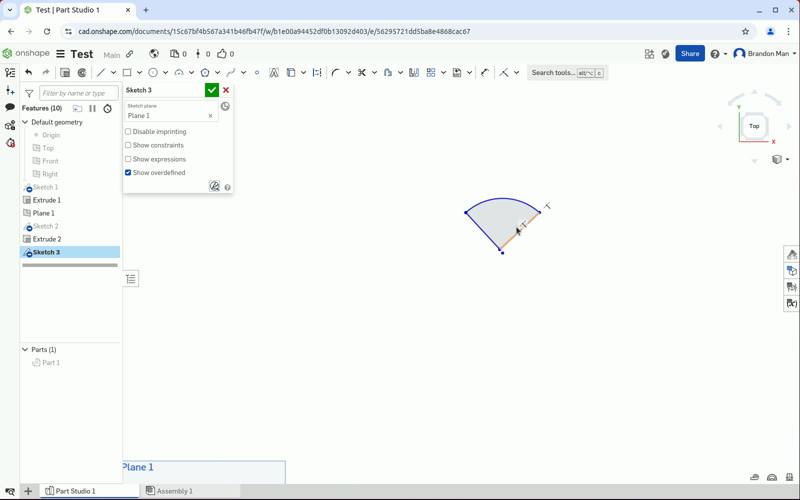
scroll(6)
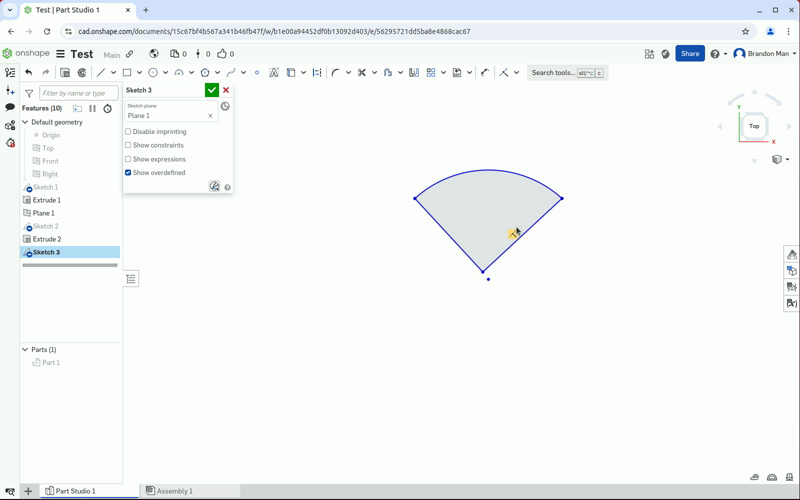
click(516, 226)
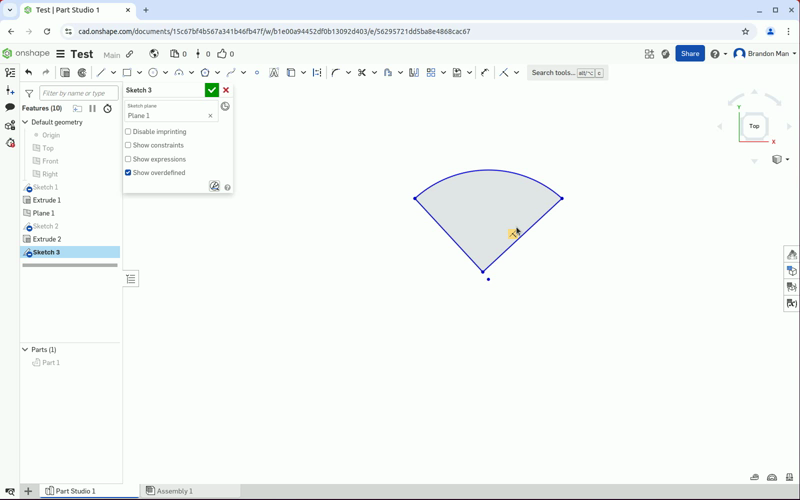
scroll(-6)
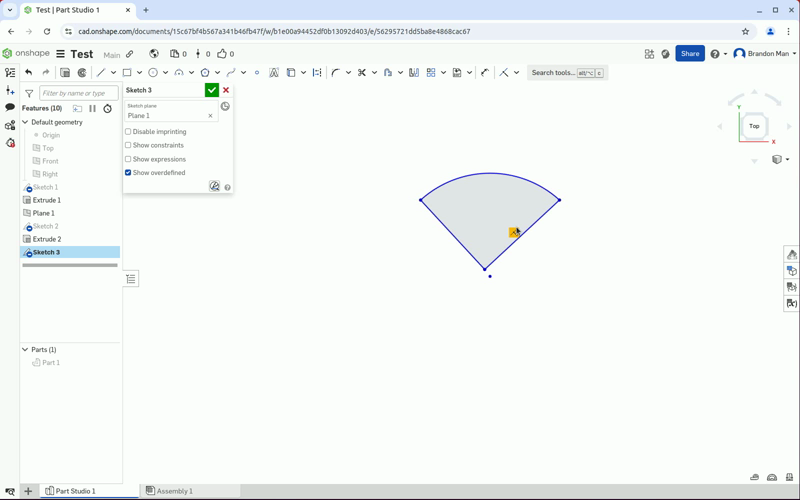
scroll(-6)
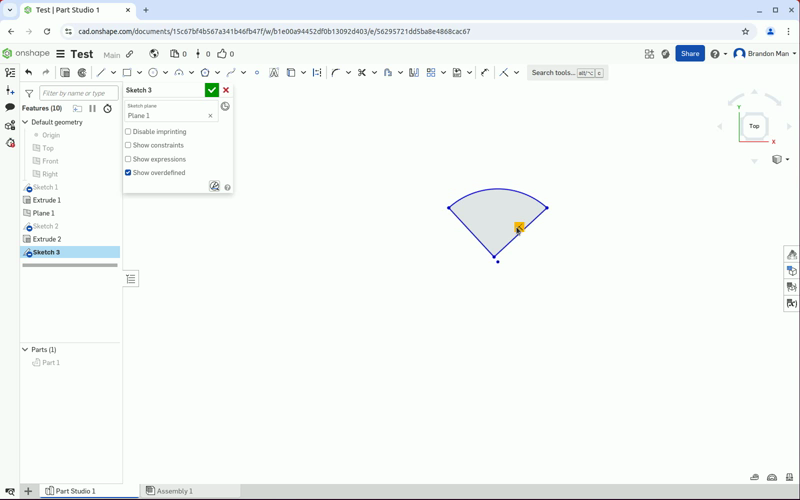
scroll(-6)
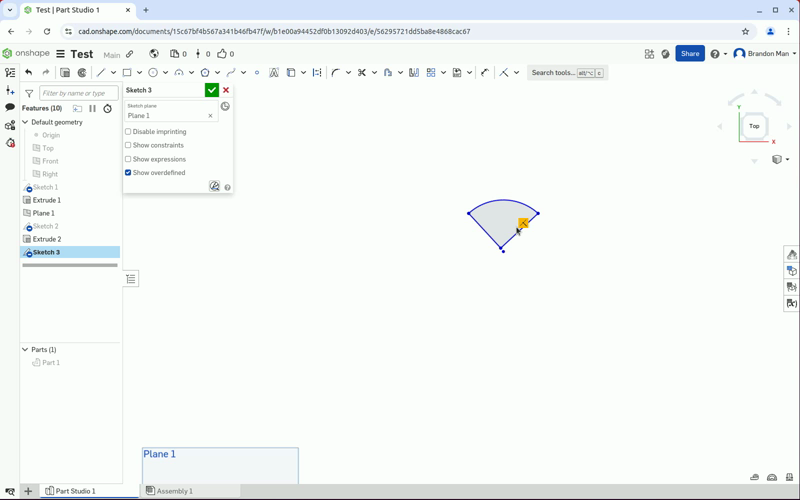
scroll(-6)
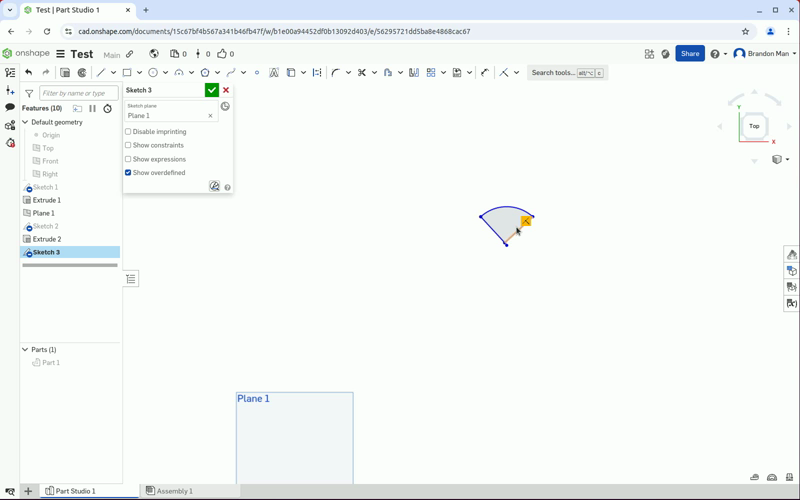
scroll(-6)
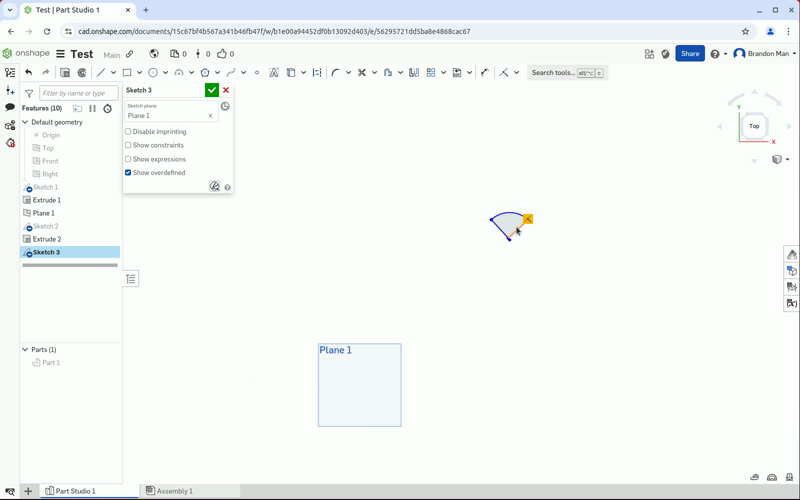
scroll(-6)
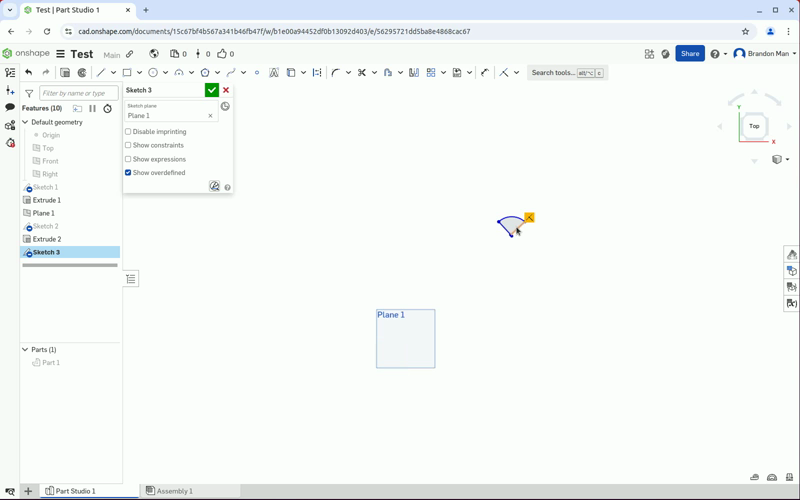
scroll(-6)
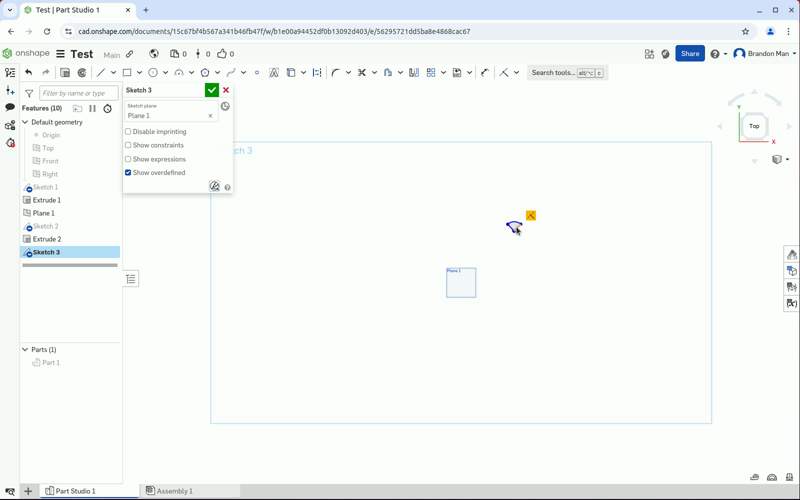
mouse_move(73, 352)
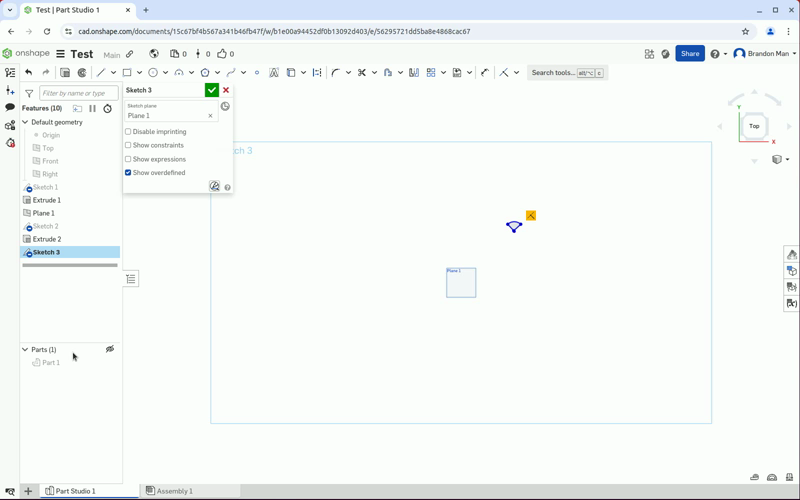
key(shift+y)
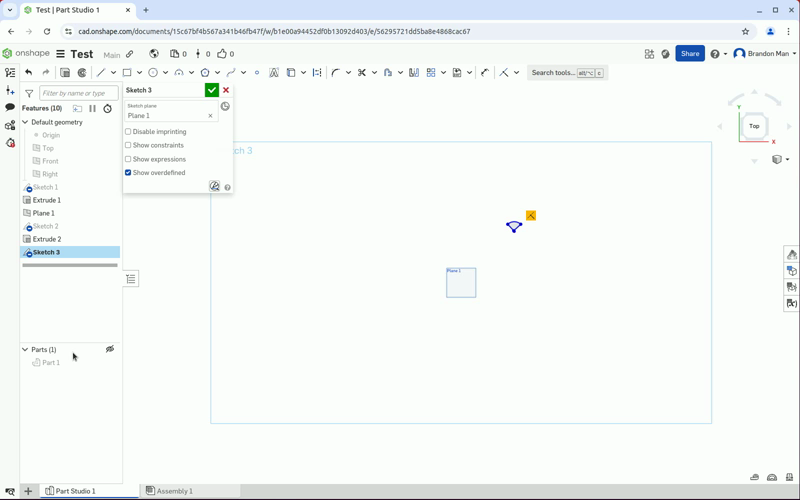
key(shift+e)
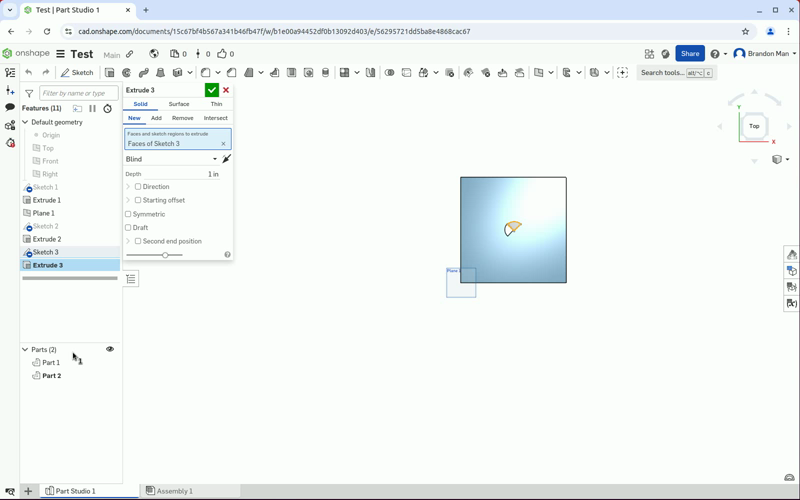
mouse_move(143, 106)
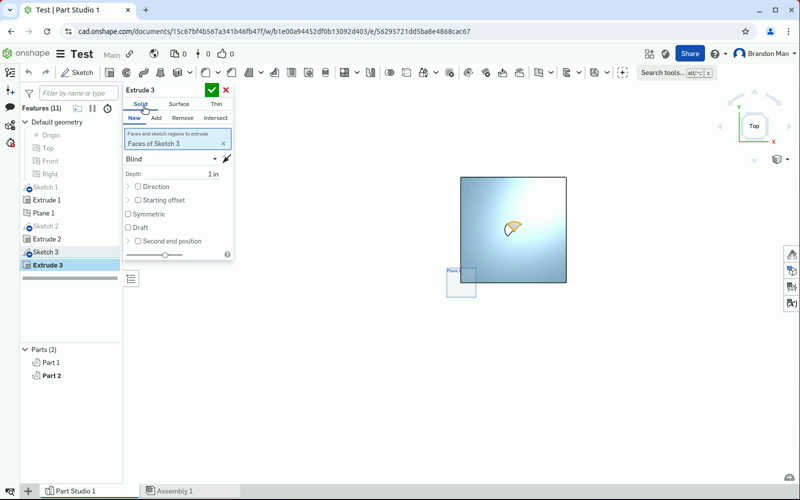
click(143, 106)
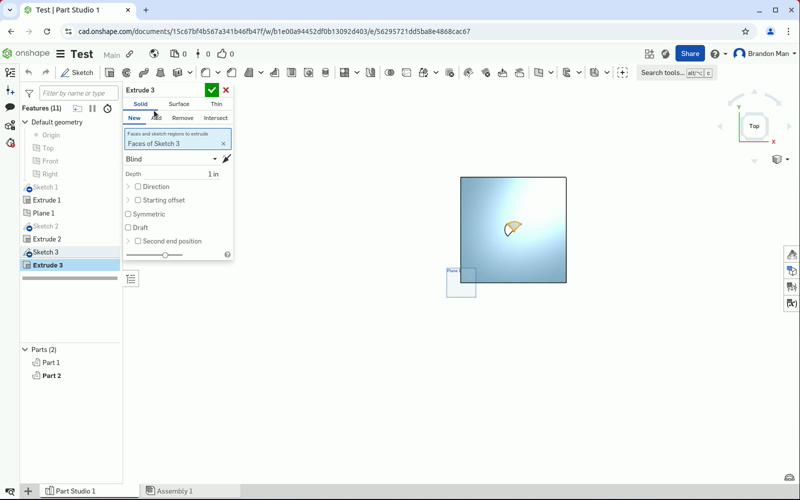
mouse_move(186, 120)
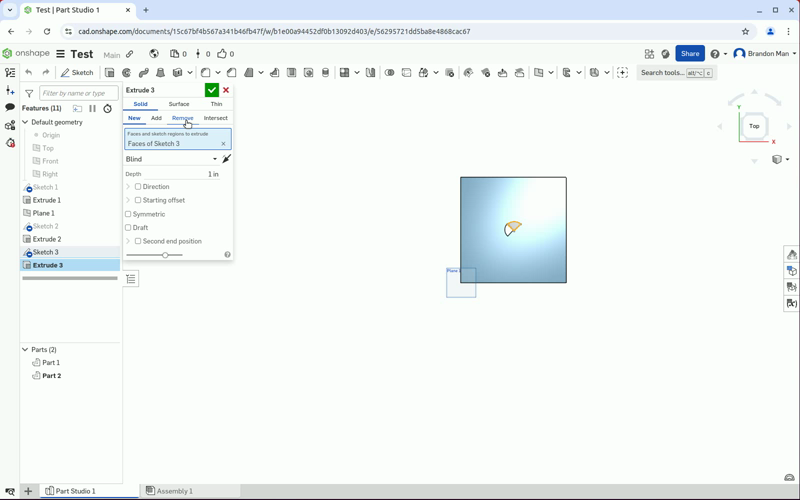
click(186, 120)
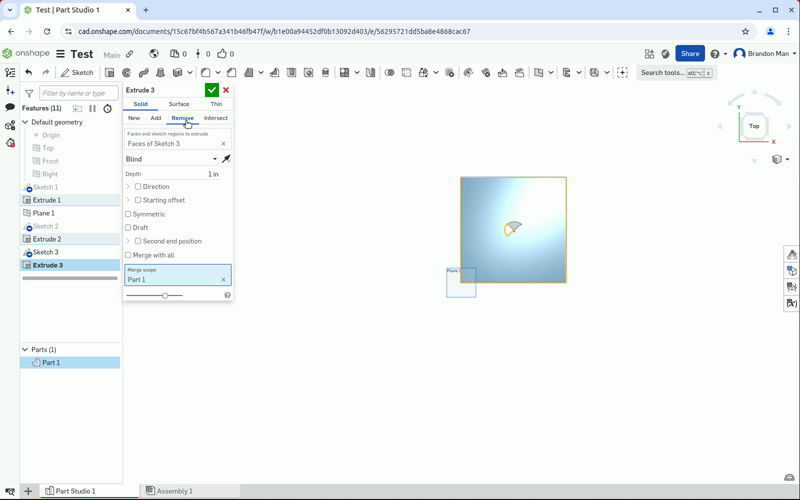
key(tab, 4)
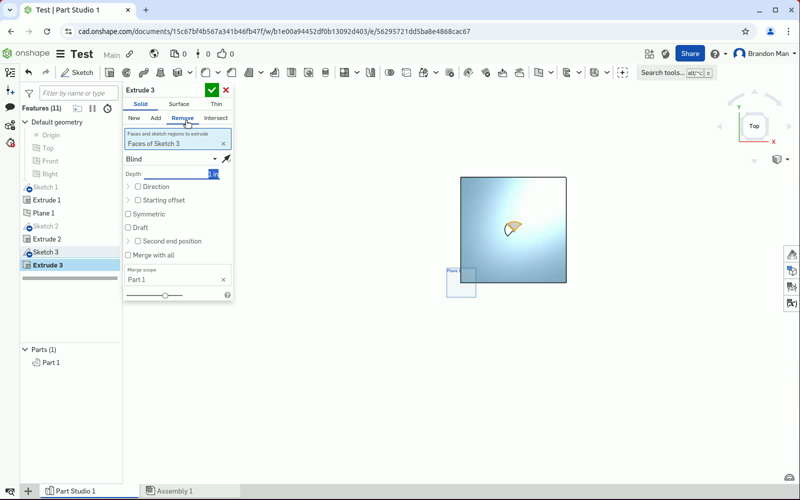
text(5.536)
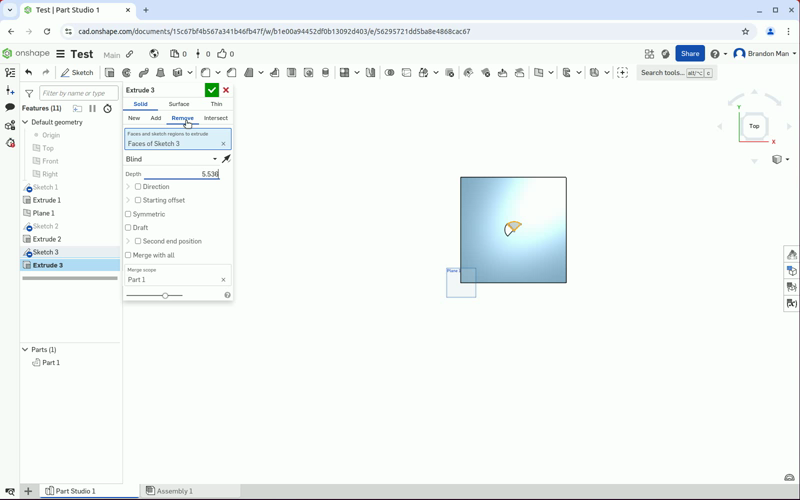
key(tab, 6)
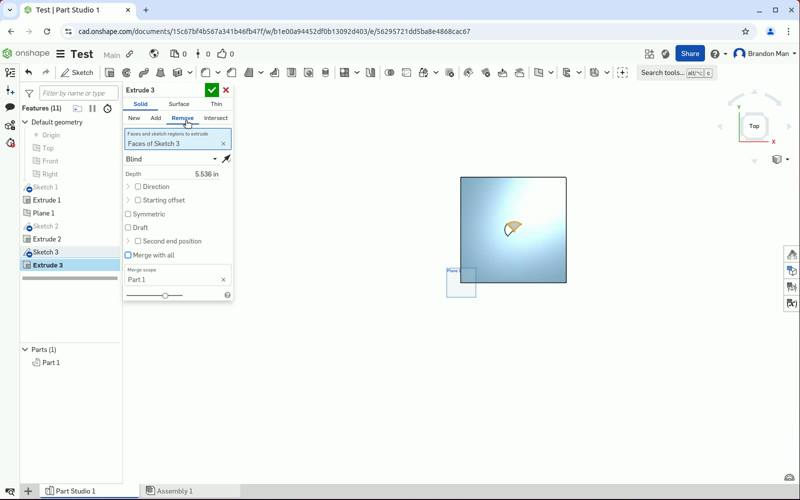
key(space)
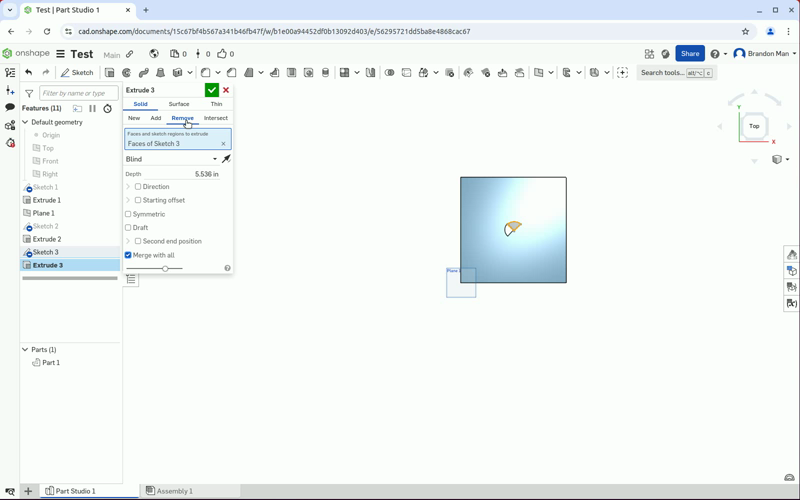
key(enter)
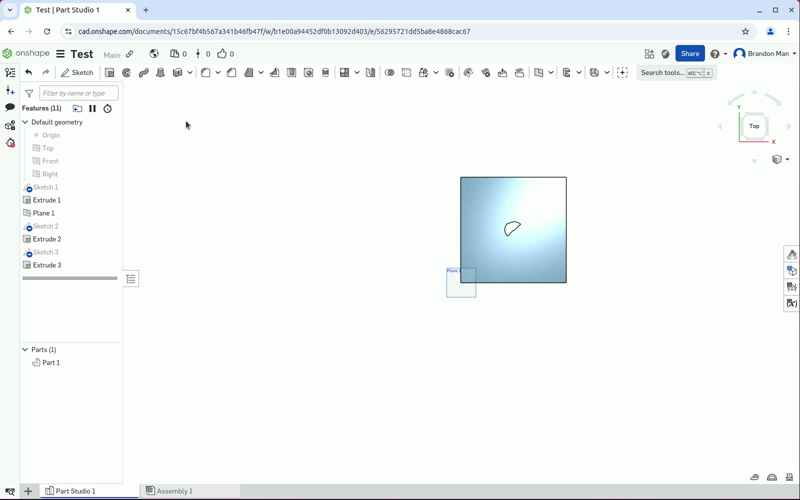
key(shift+h)
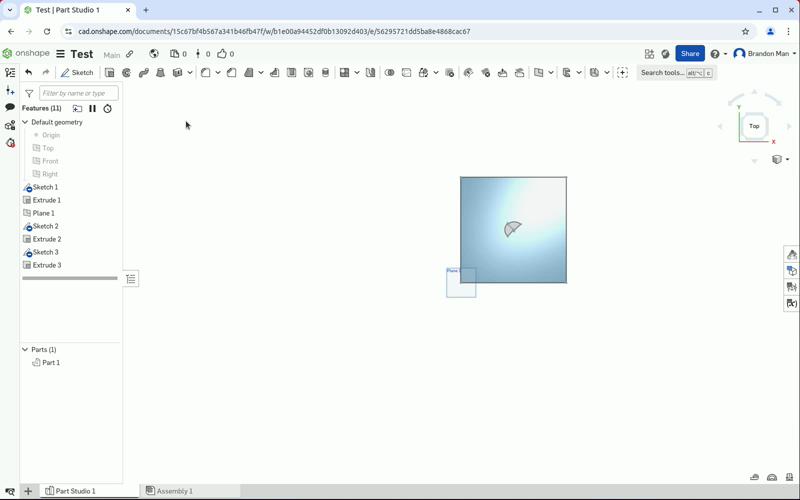
key(shift+h)
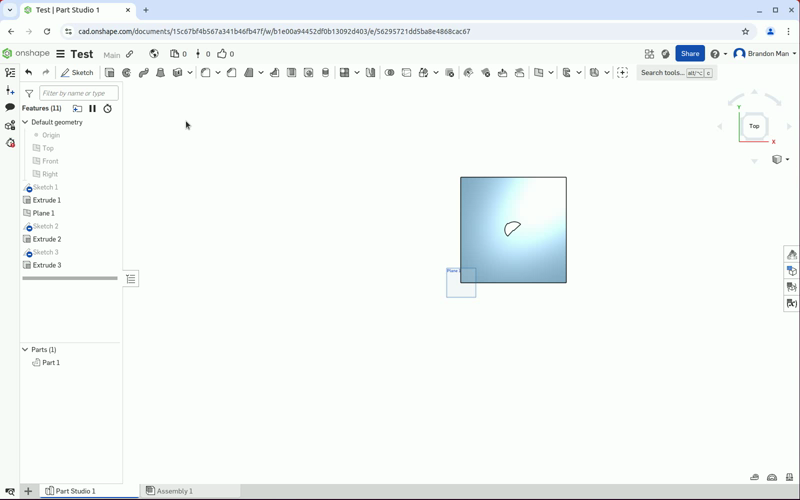
mouse_move(73, 189)
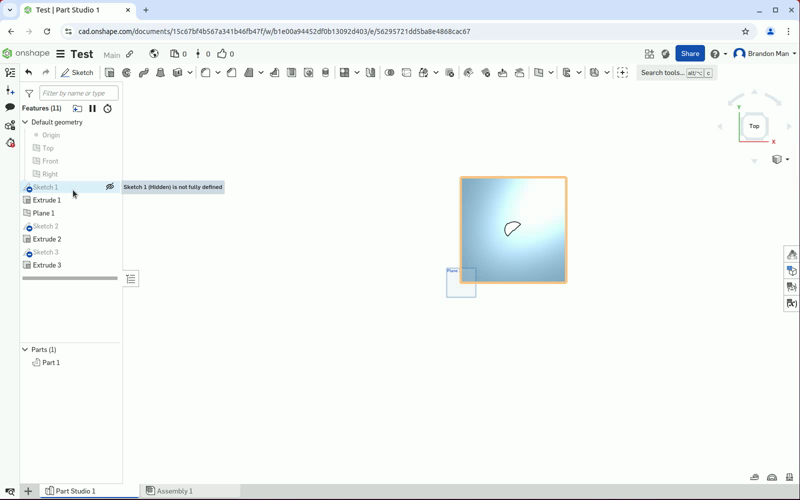
click(73, 189)
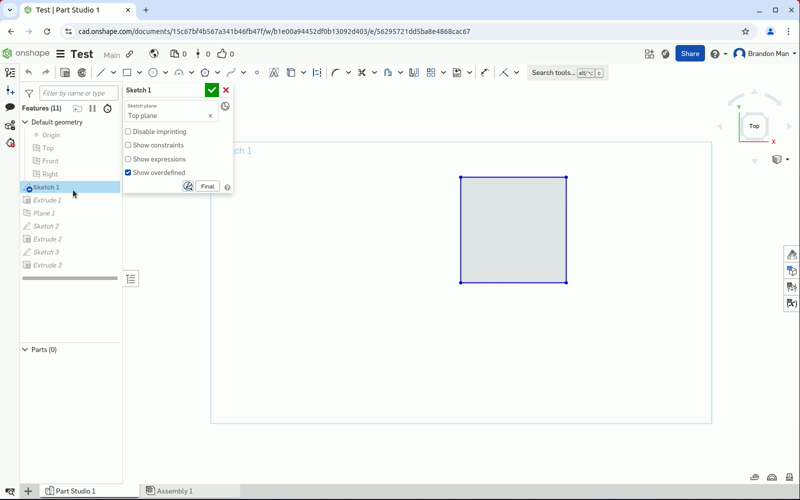
mouse_move(229, 92)
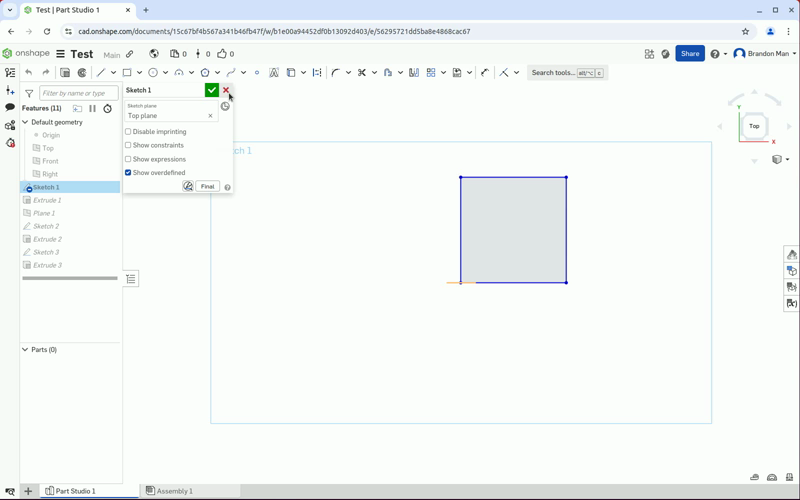
click(229, 92)
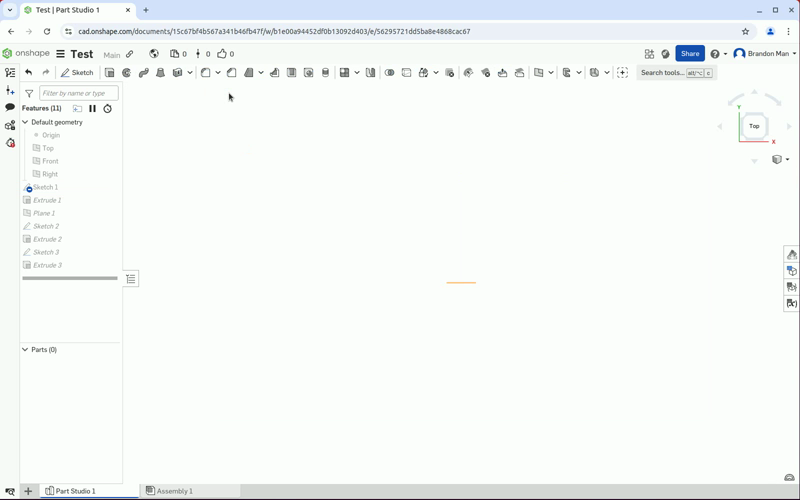
key(shift+s)
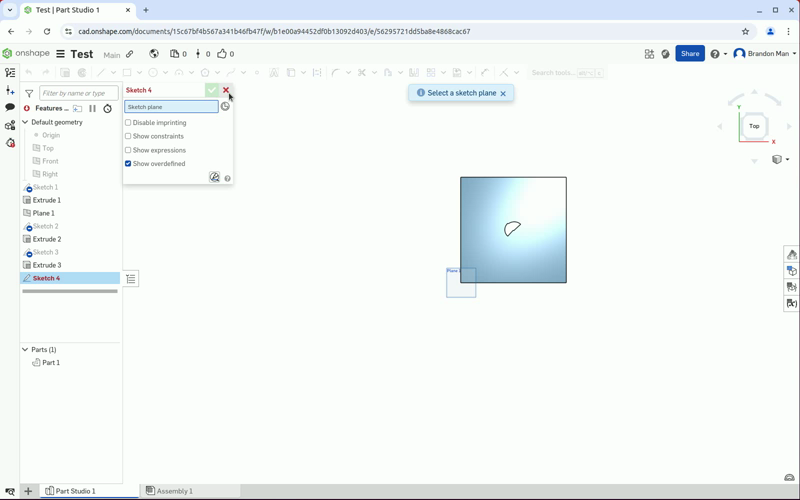
mouse_move(73, 215)
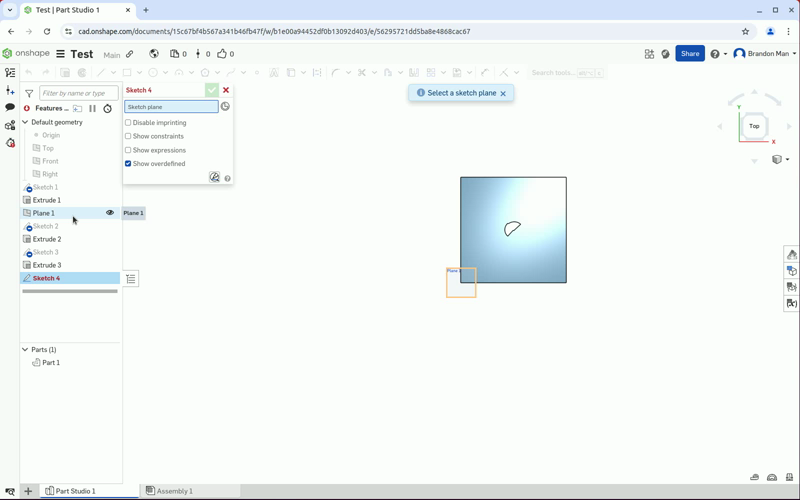
click(73, 215)
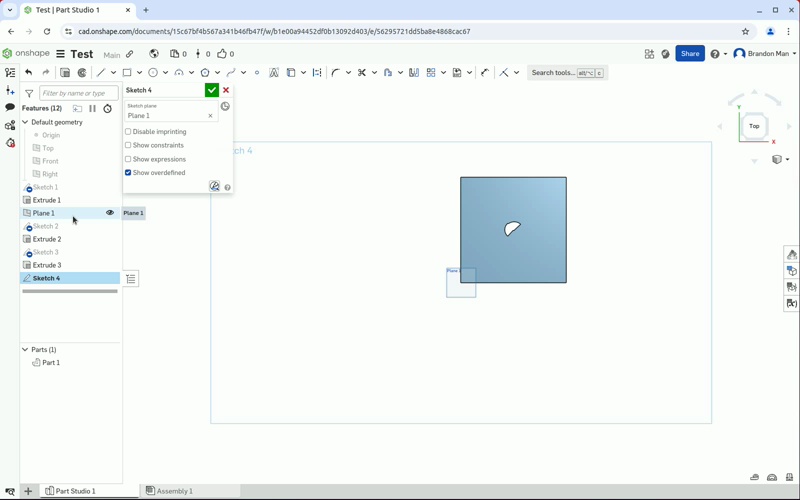
mouse_move(73, 352)
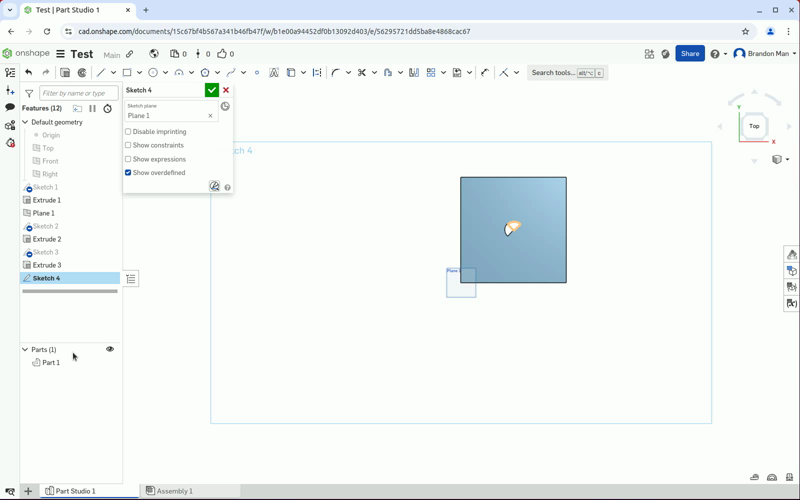
key(y)
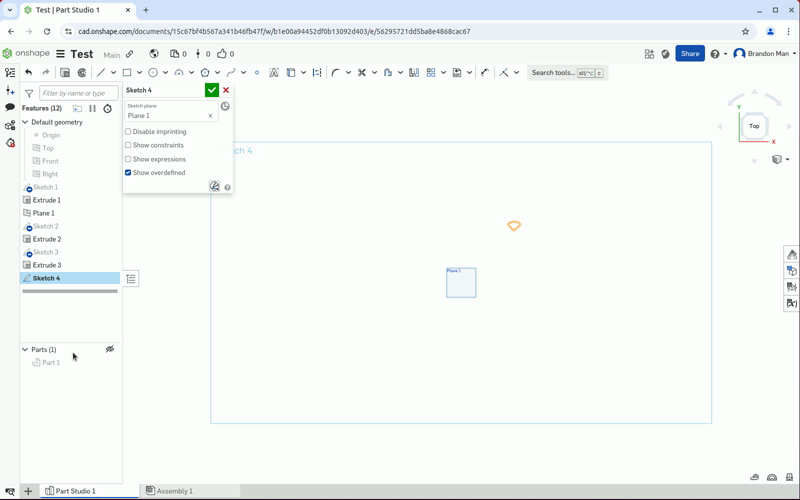
key(a)
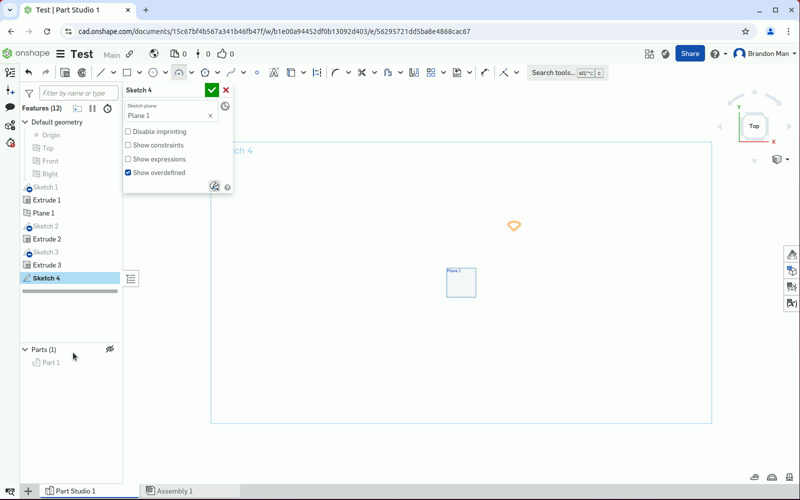
key_down(shift)
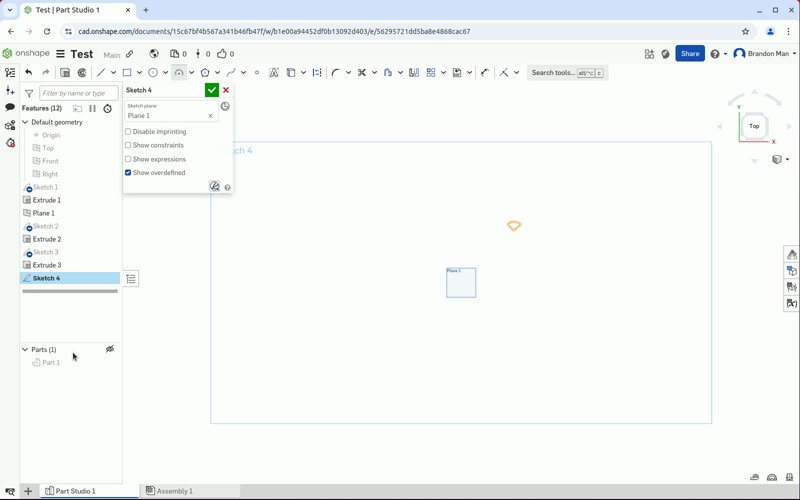
mouse_move(507, 236)
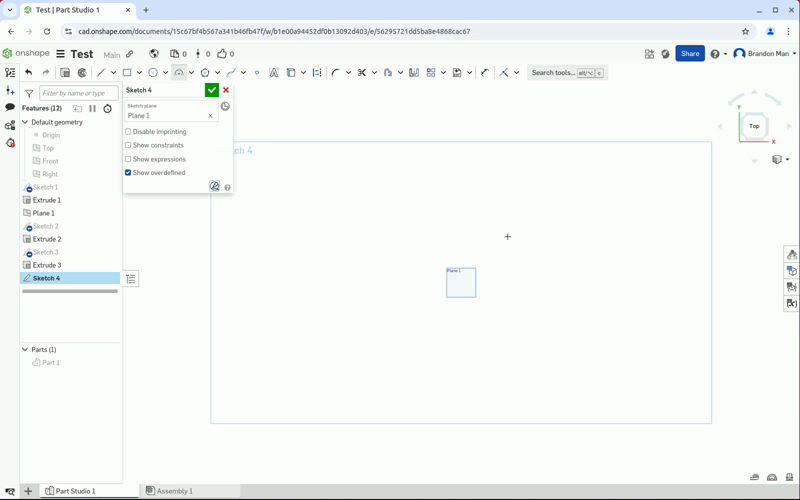
click(507, 236)
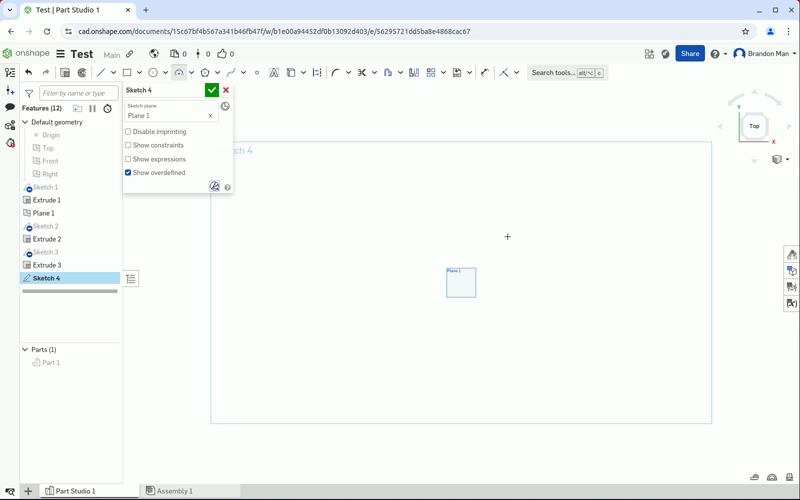
key_up(shift)
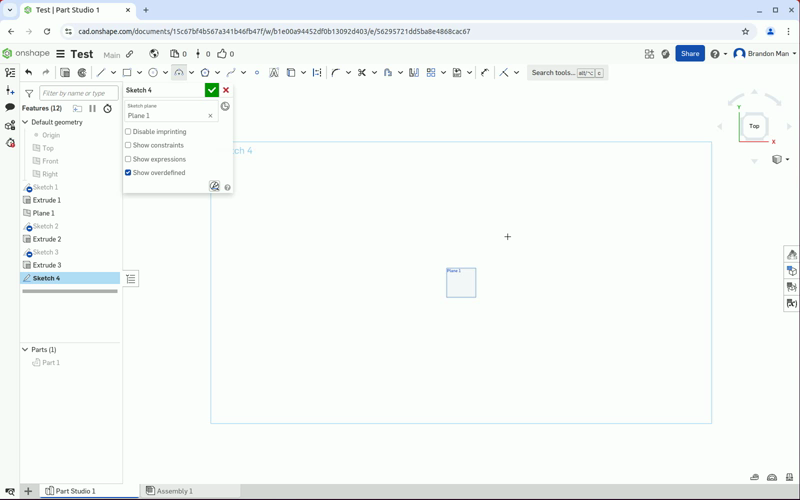
key_down(shift)
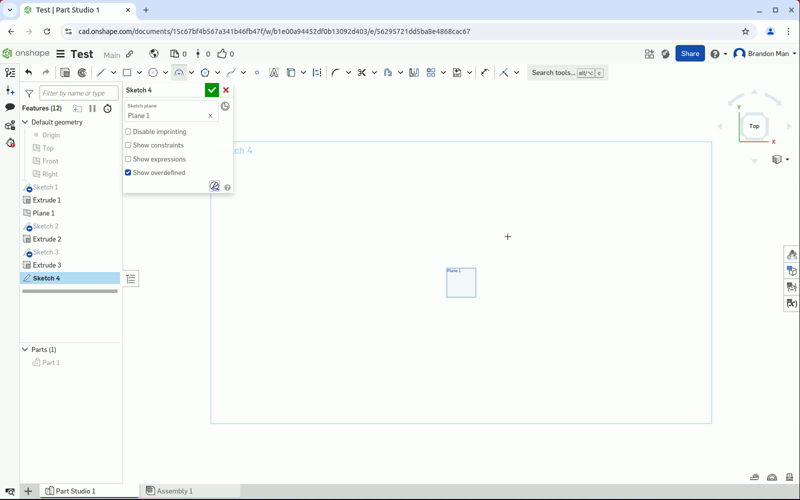
mouse_move(520, 236)
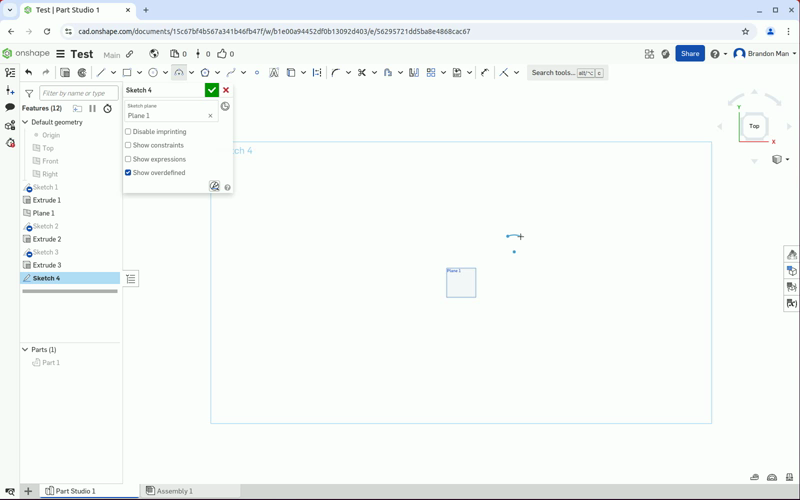
click(520, 236)
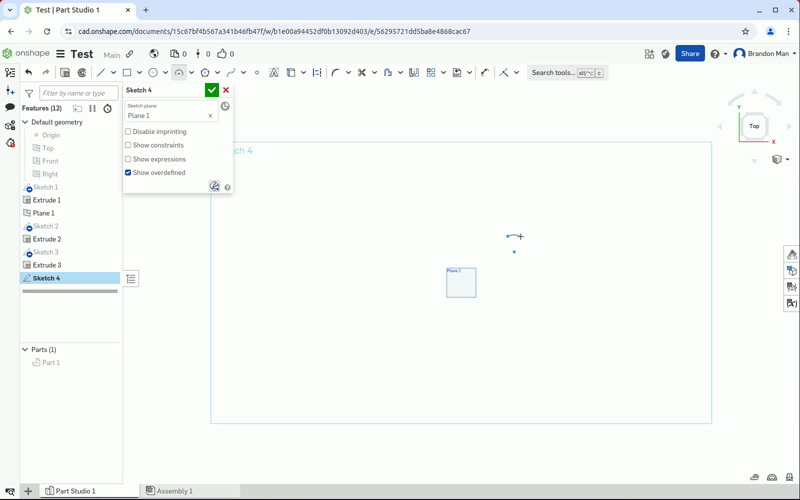
mouse_move(513, 238)
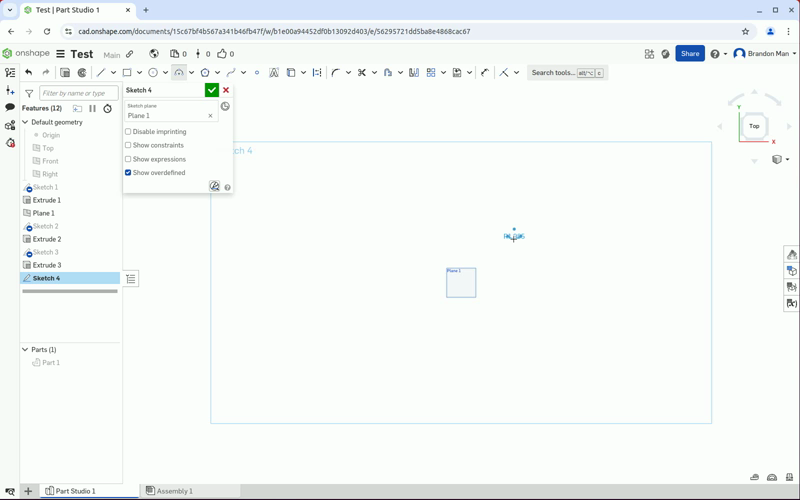
click(513, 238)
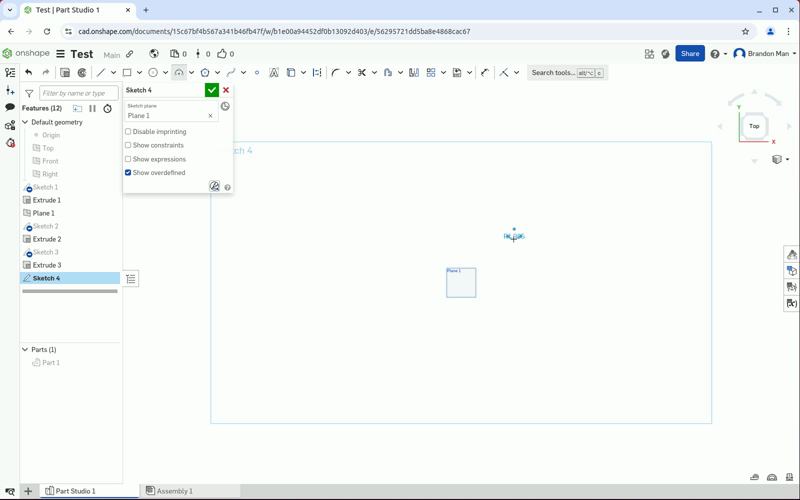
key_up(shift)
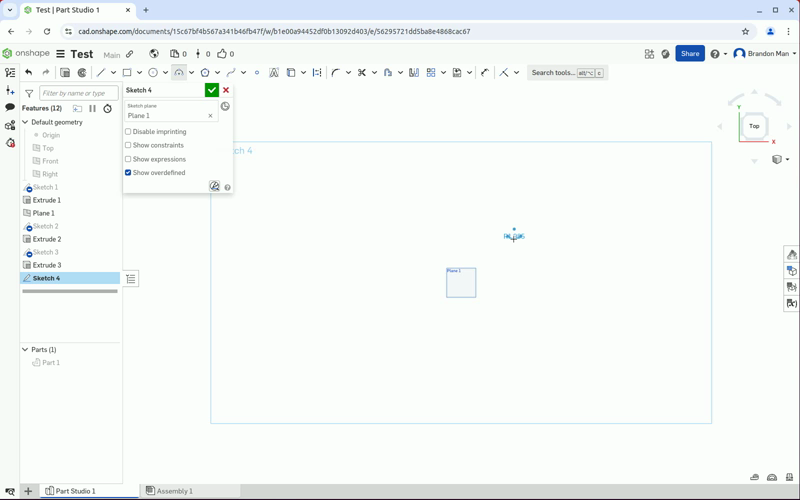
key(esc)
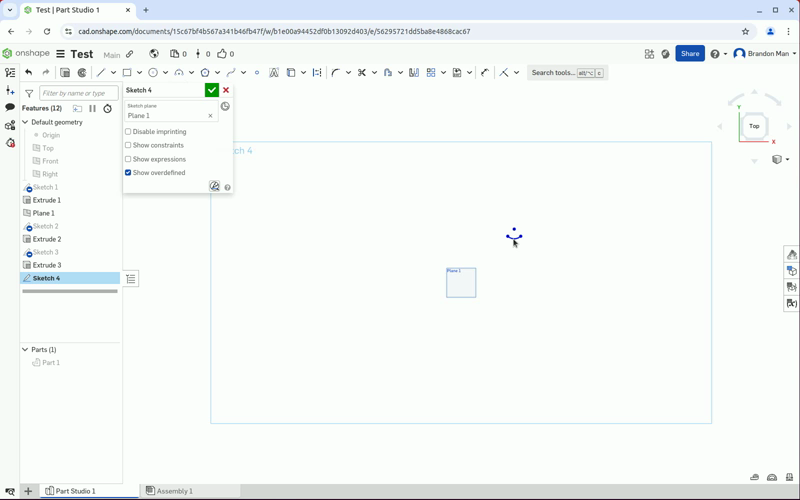
key(l)
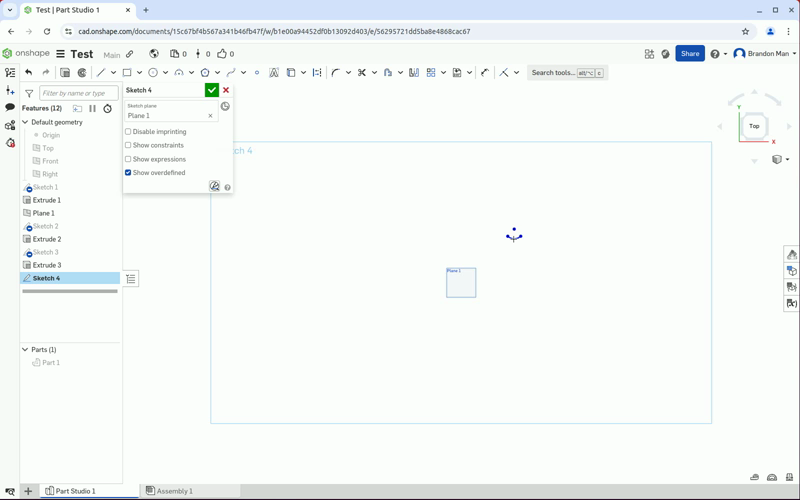
mouse_move(520, 236)
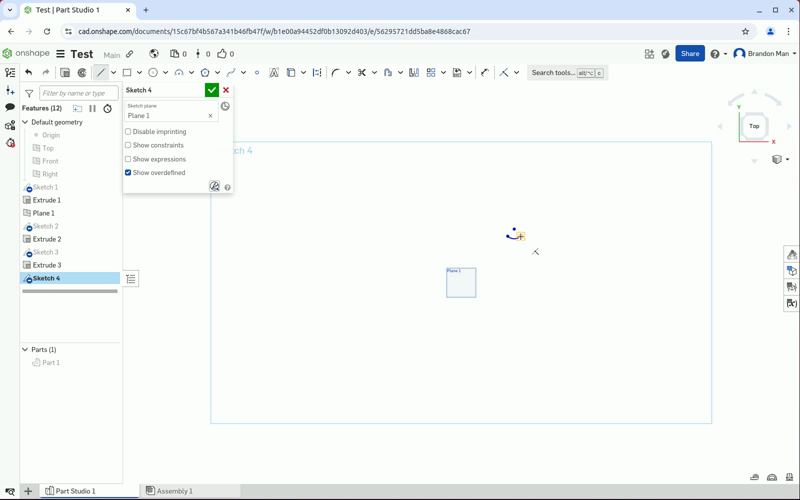
click(520, 236)
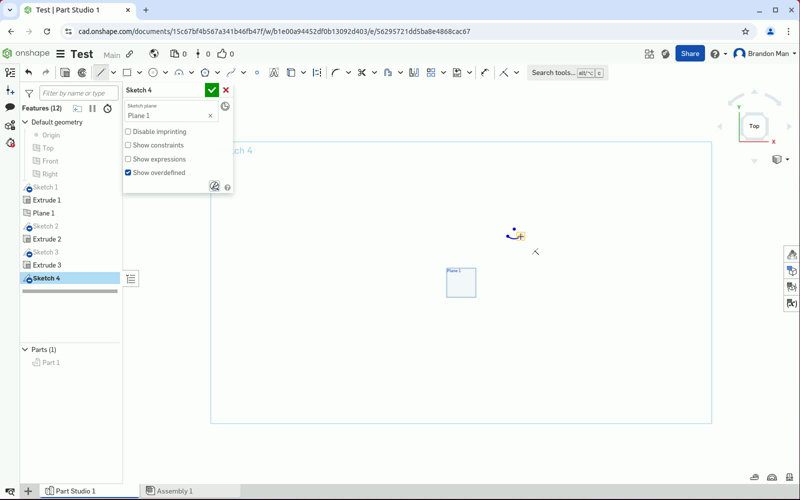
key_down(shift)
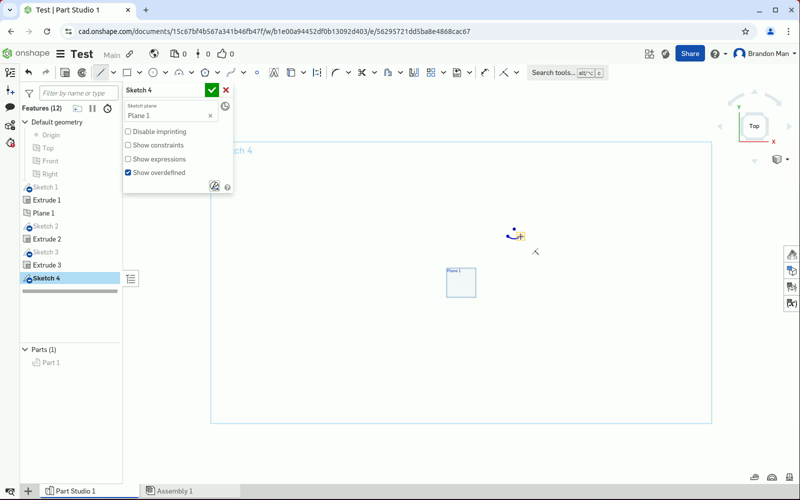
mouse_move(550, 236)
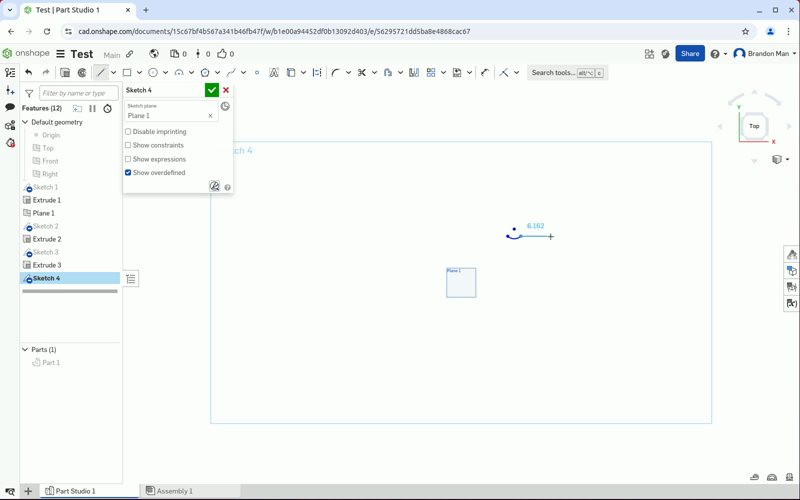
mouse_move(513, 229)
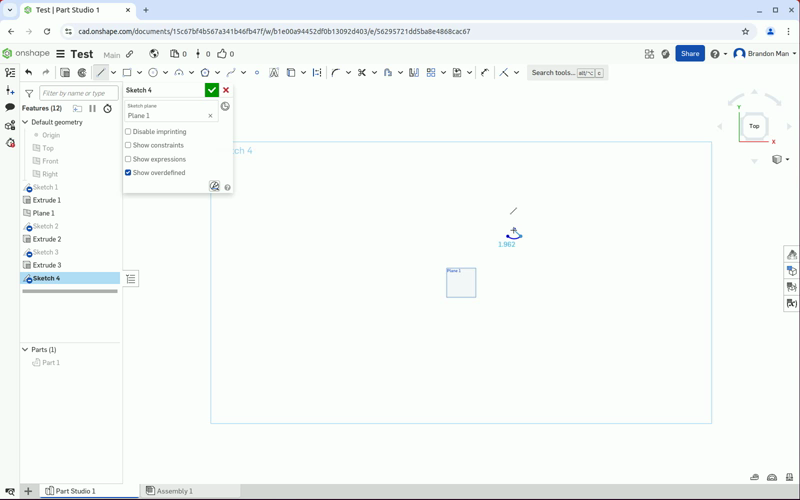
click(513, 229)
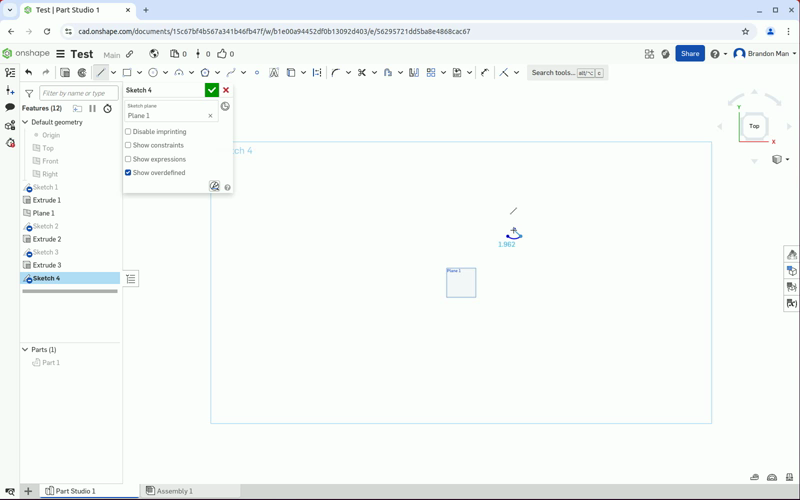
key_up(shift)
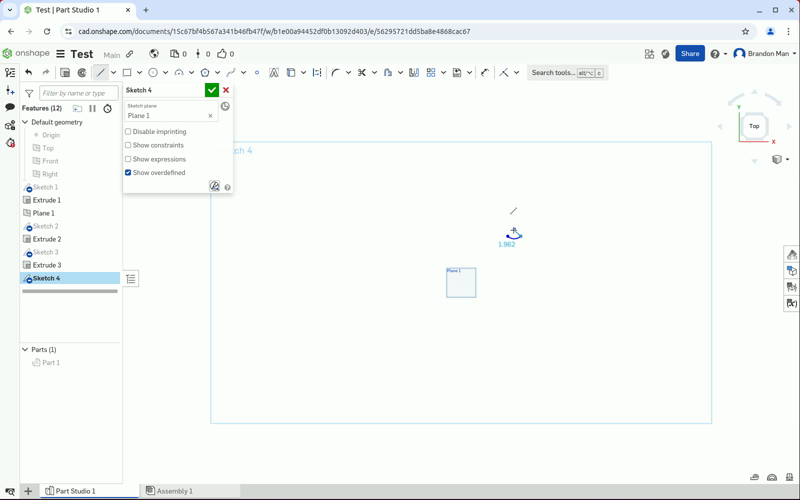
mouse_move(543, 229)
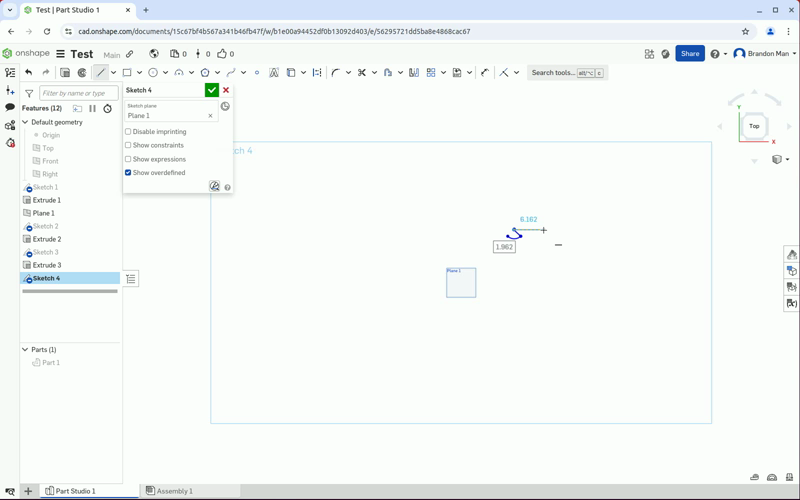
key_down(shift)
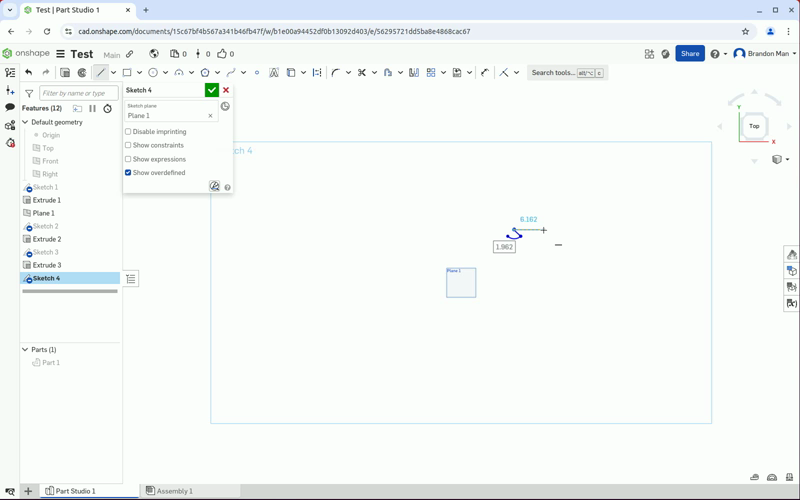
mouse_move(507, 236)
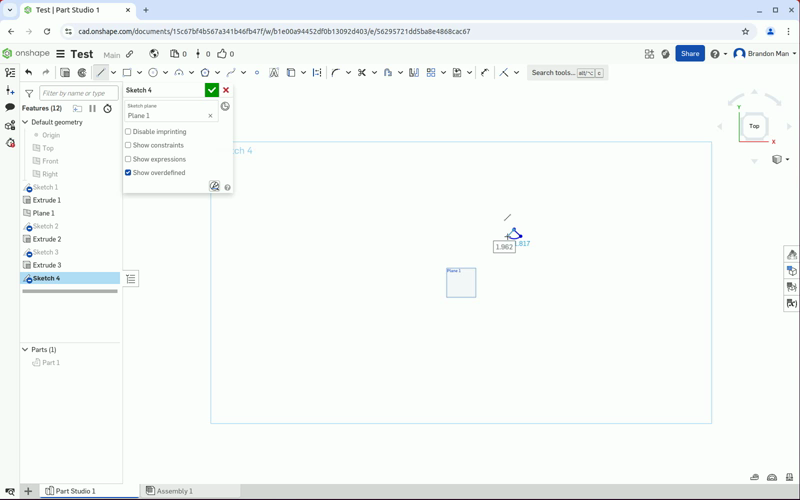
key_up(shift)
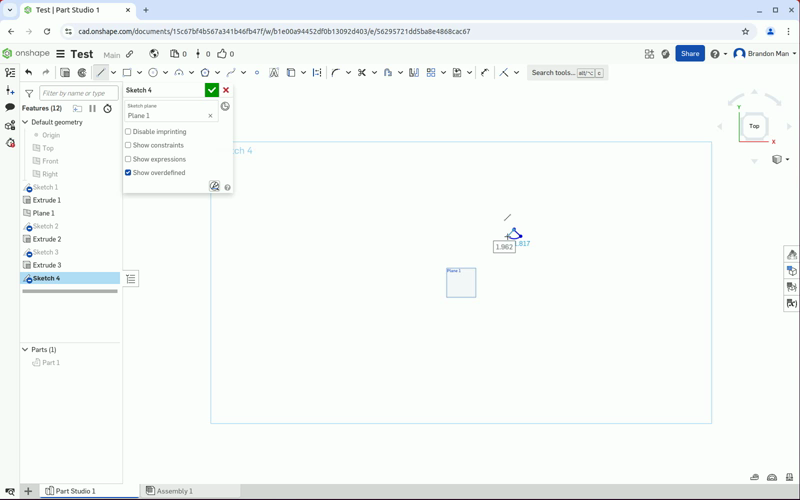
click(507, 236)
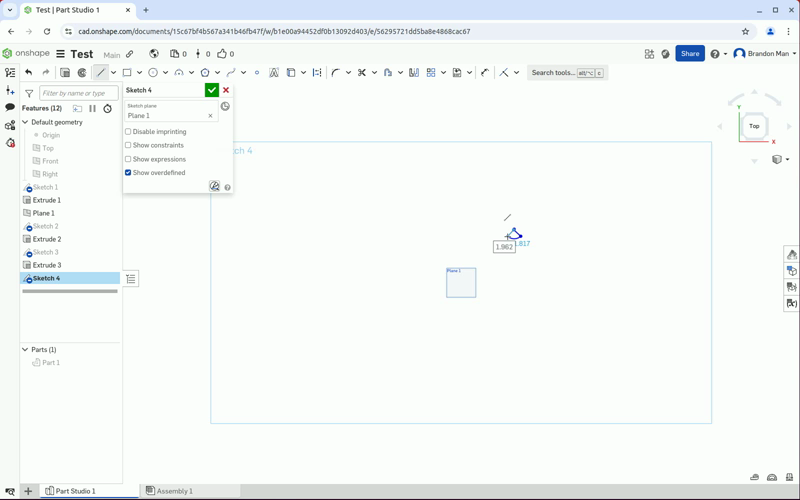
key(esc)
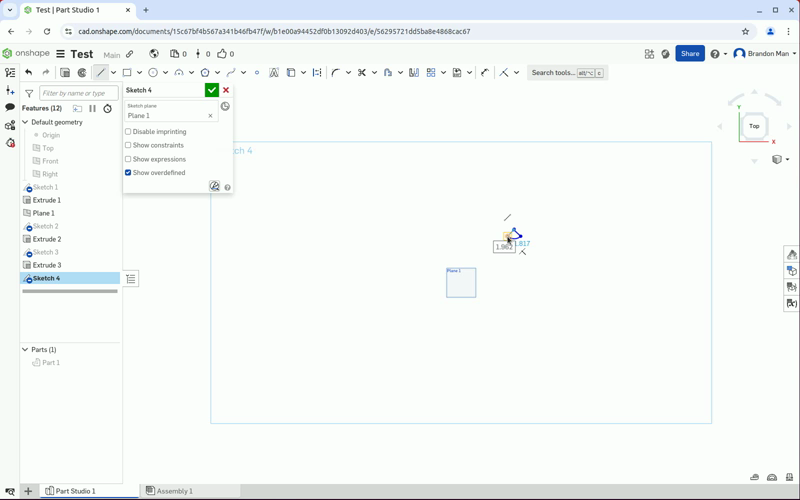
mouse_move(514, 232)
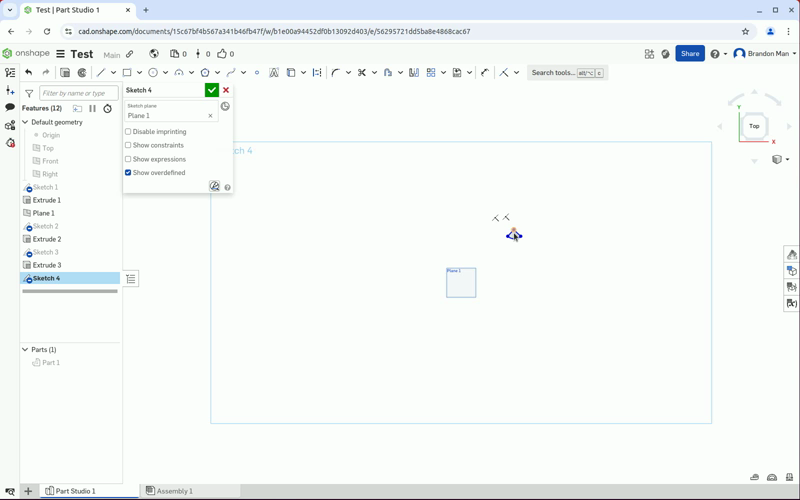
scroll(6)
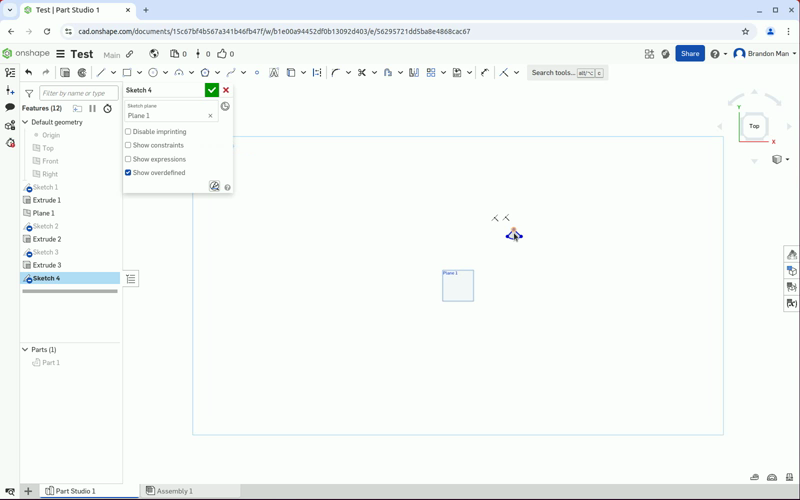
scroll(6)
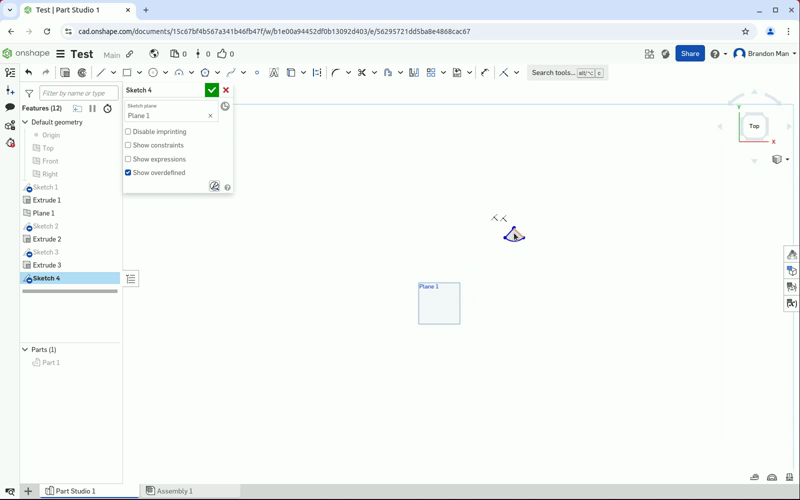
scroll(6)
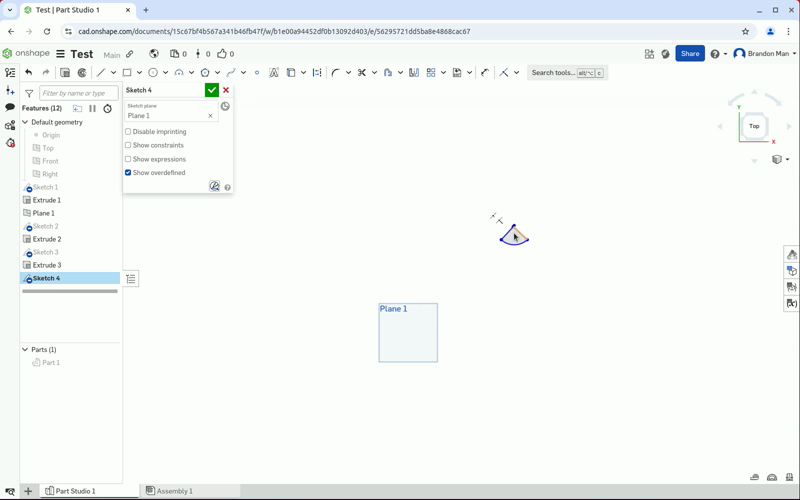
scroll(6)
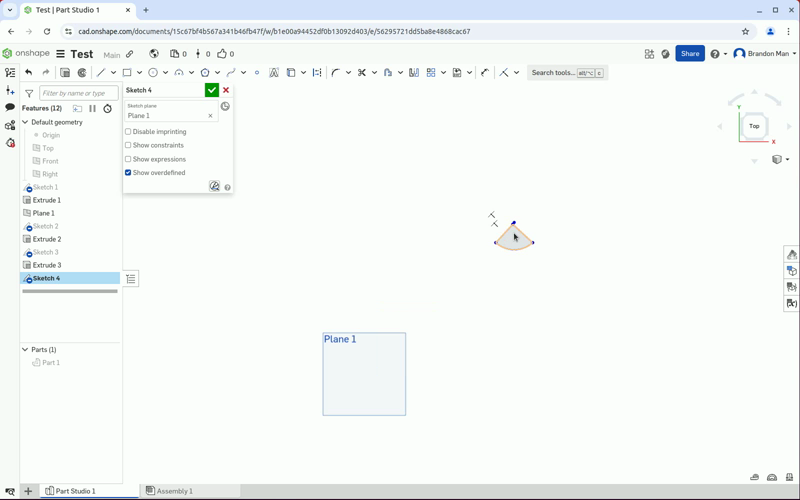
scroll(6)
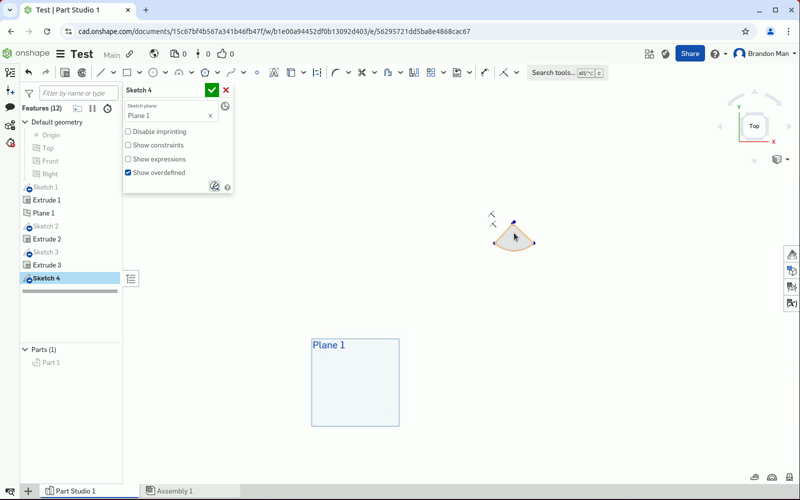
scroll(6)
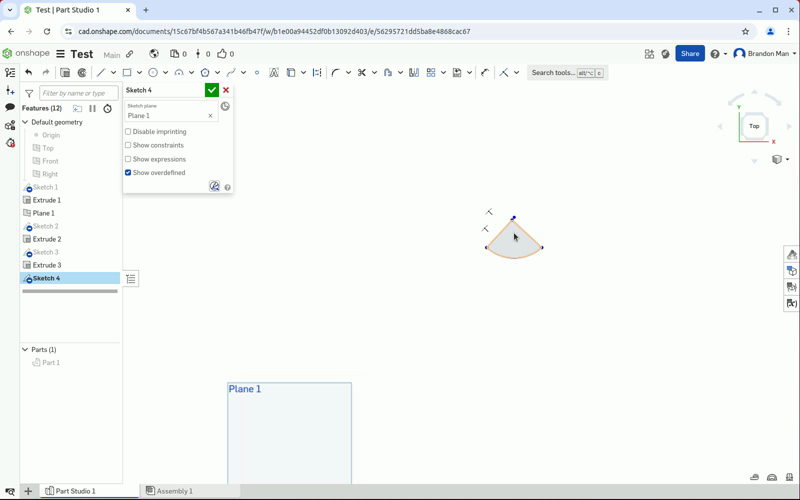
scroll(6)
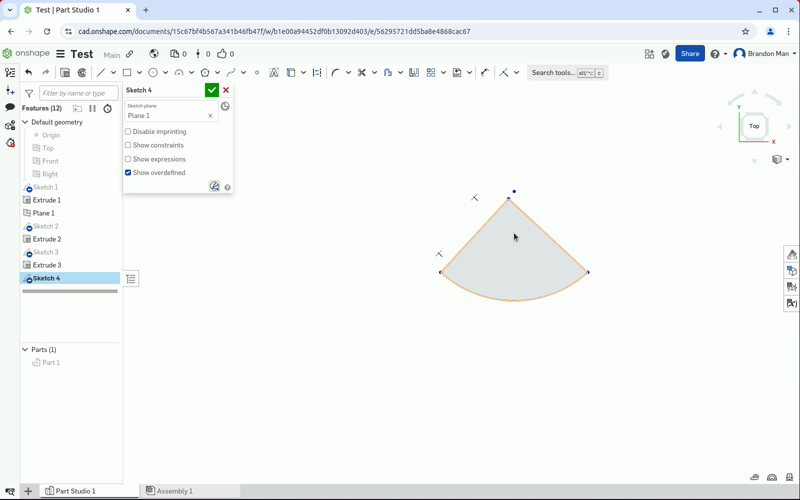
click(514, 232)
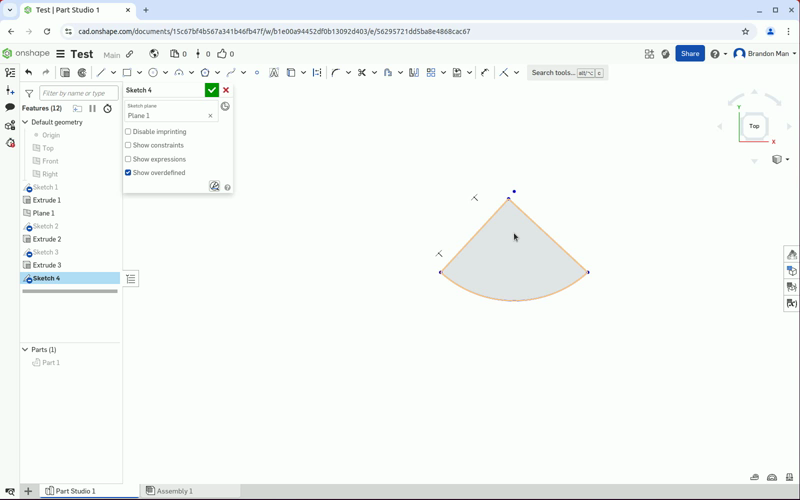
scroll(-6)
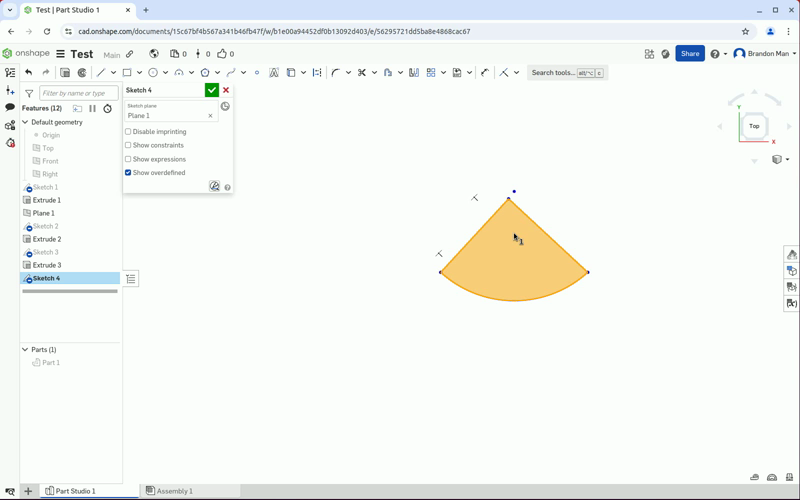
scroll(-6)
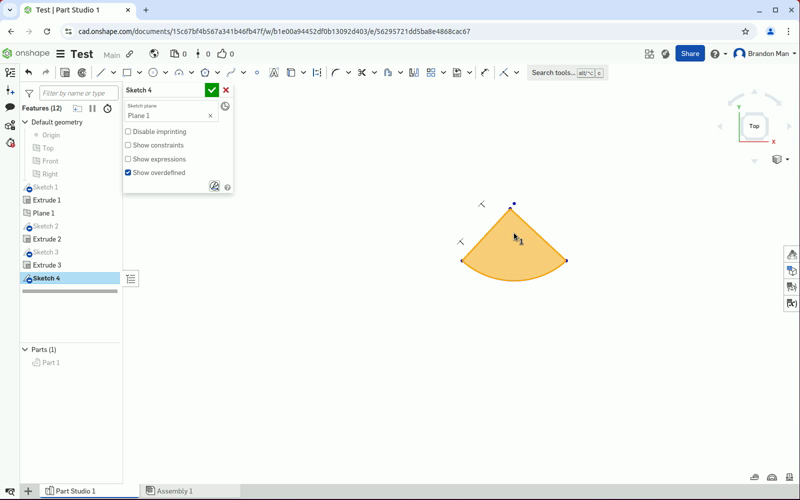
scroll(-6)
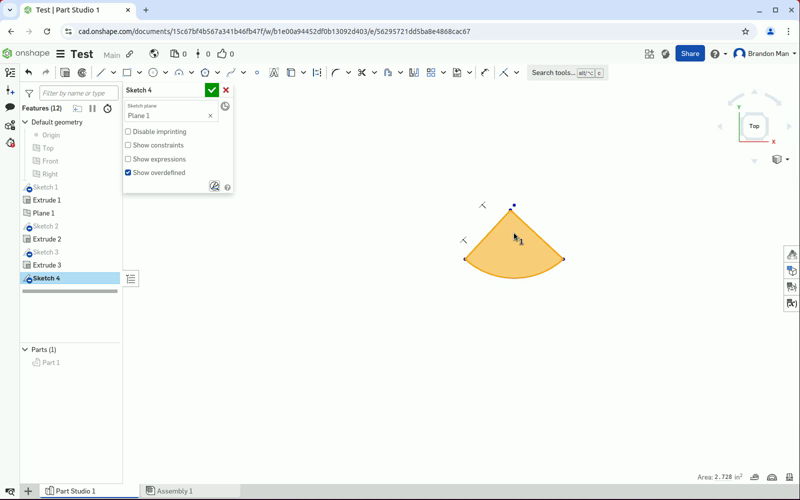
scroll(-6)
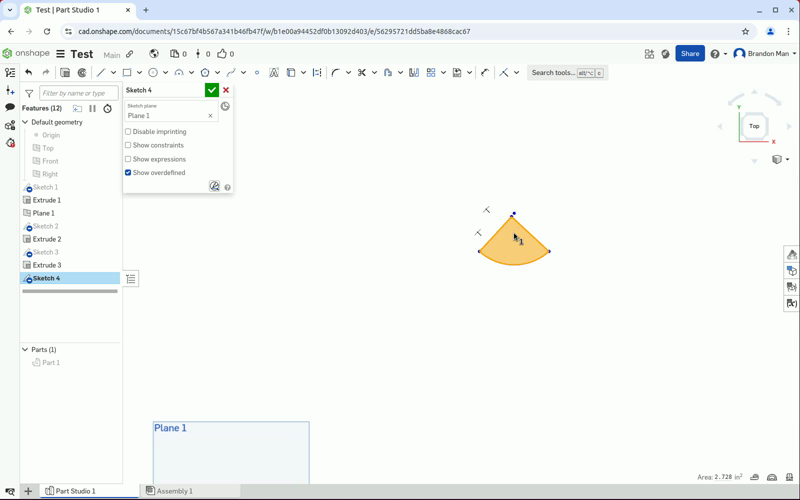
scroll(-6)
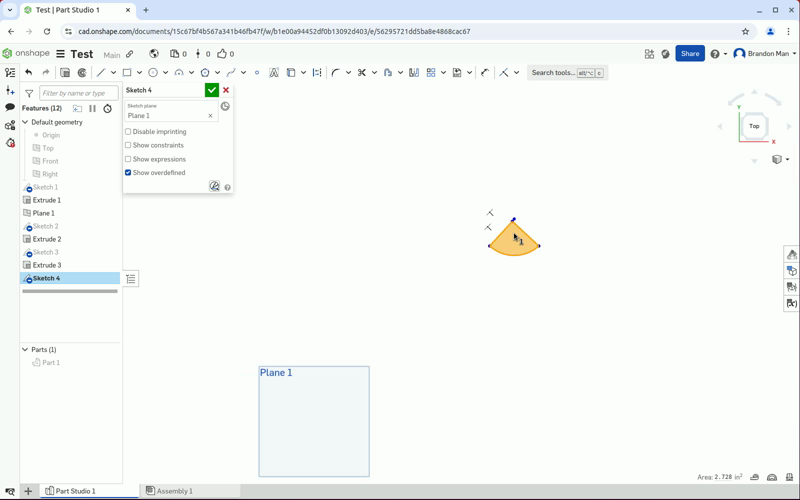
scroll(-6)
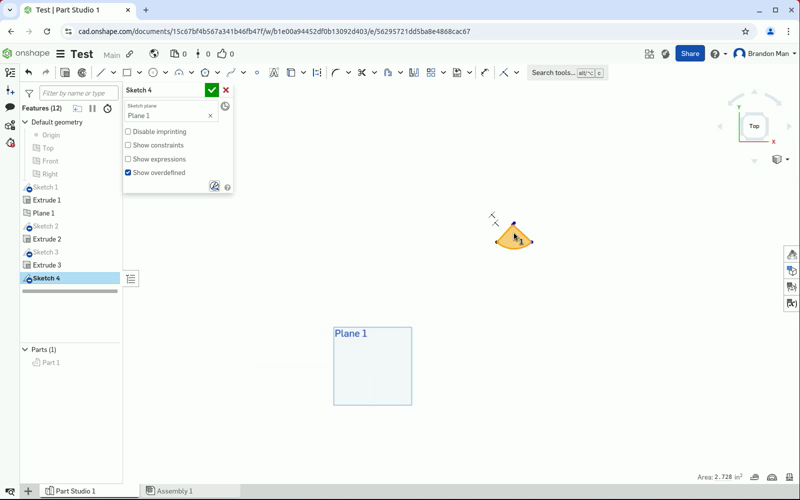
scroll(-6)
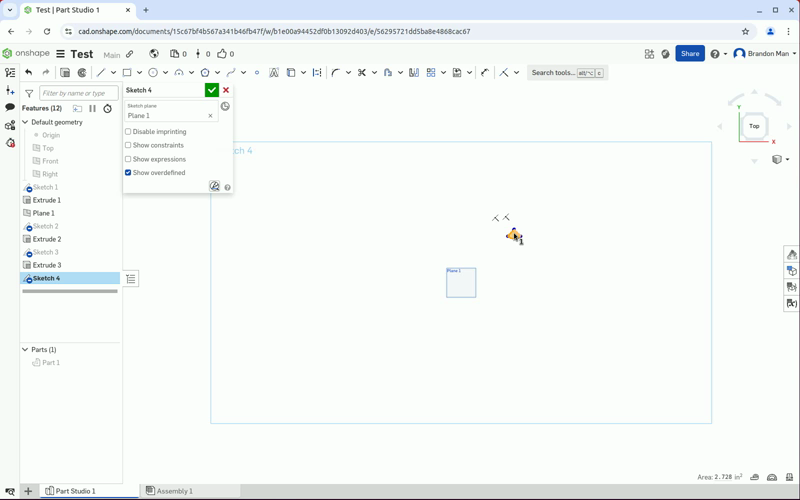
mouse_move(73, 352)
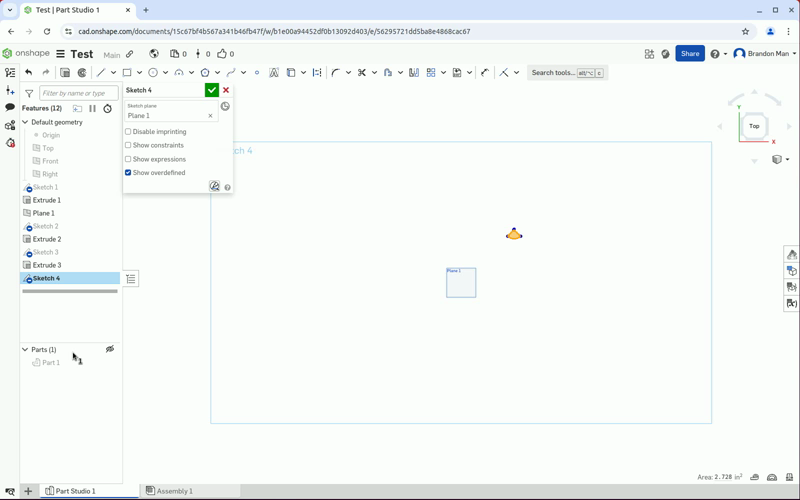
key(shift+y)
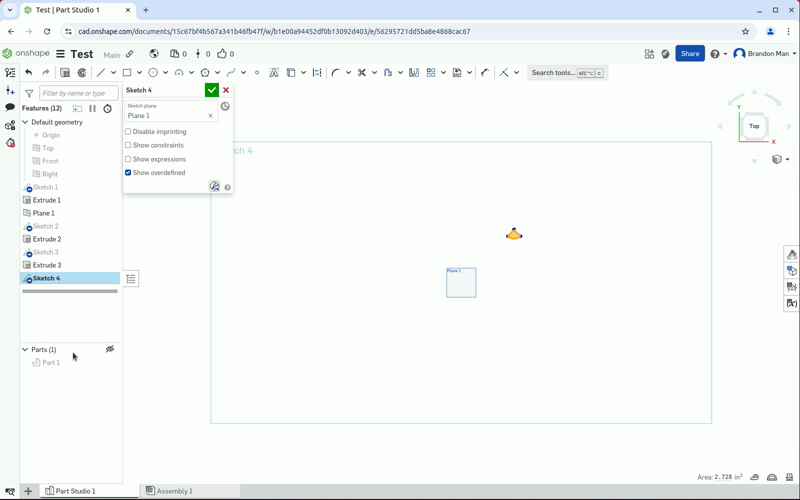
key(shift+e)
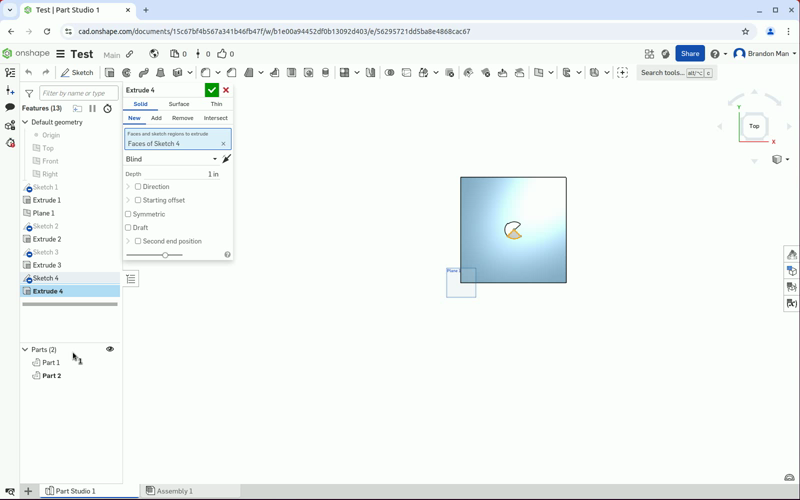
mouse_move(143, 106)
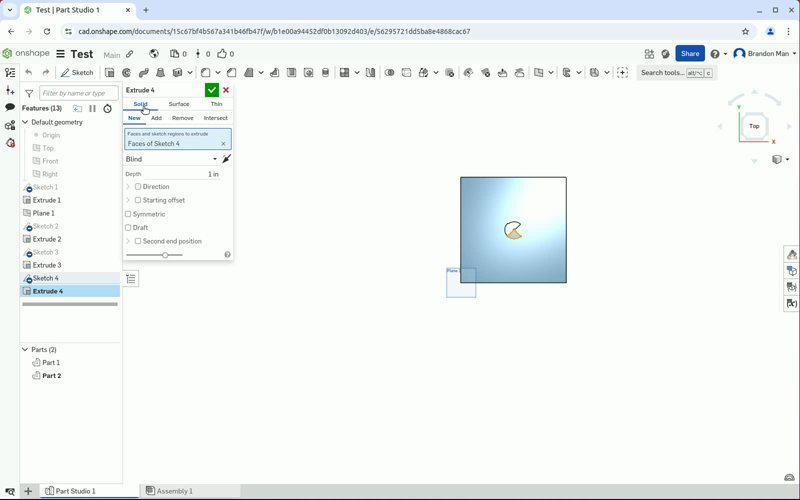
click(143, 106)
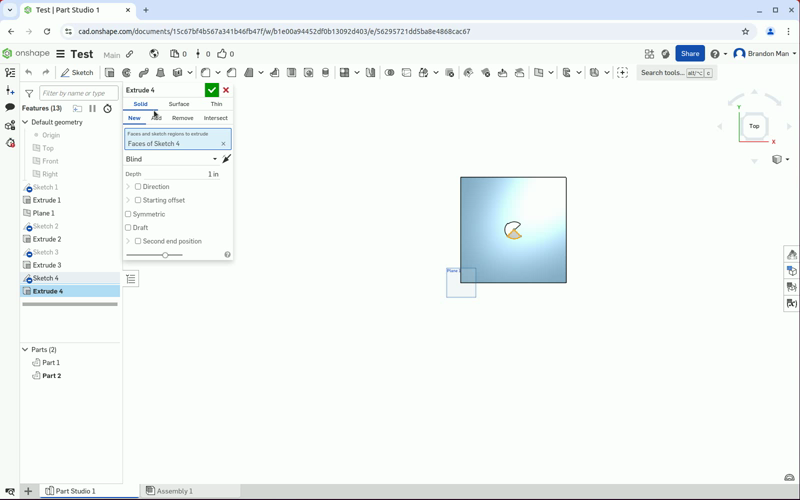
mouse_move(186, 120)
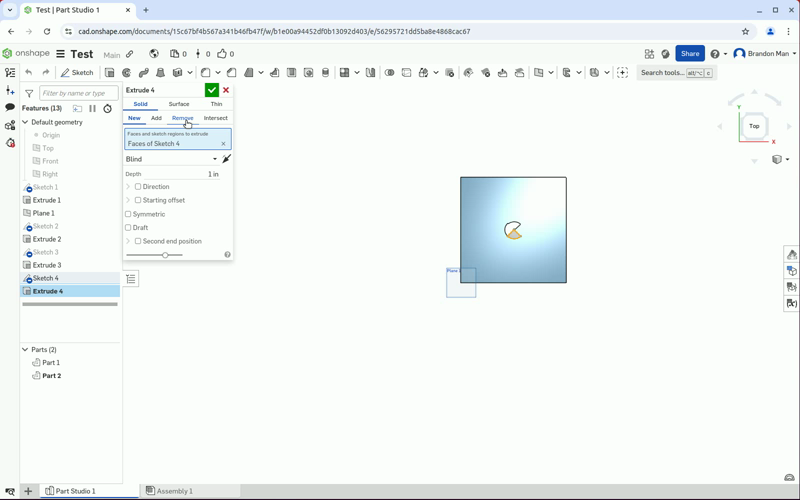
click(186, 120)
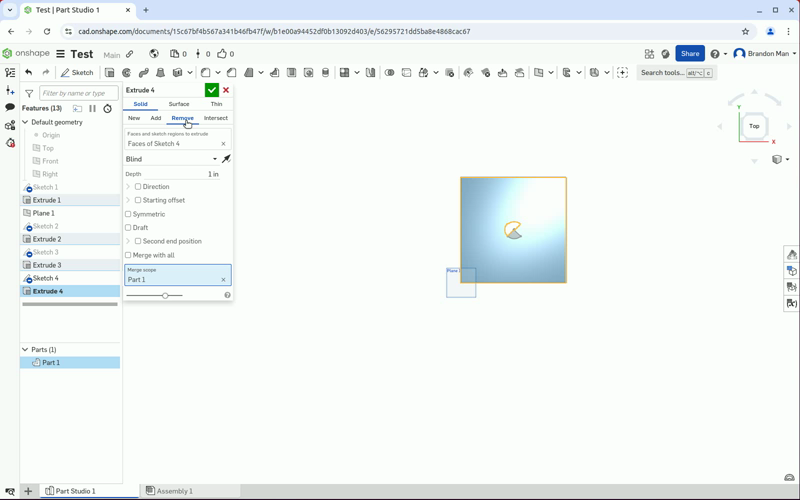
key(tab, 4)
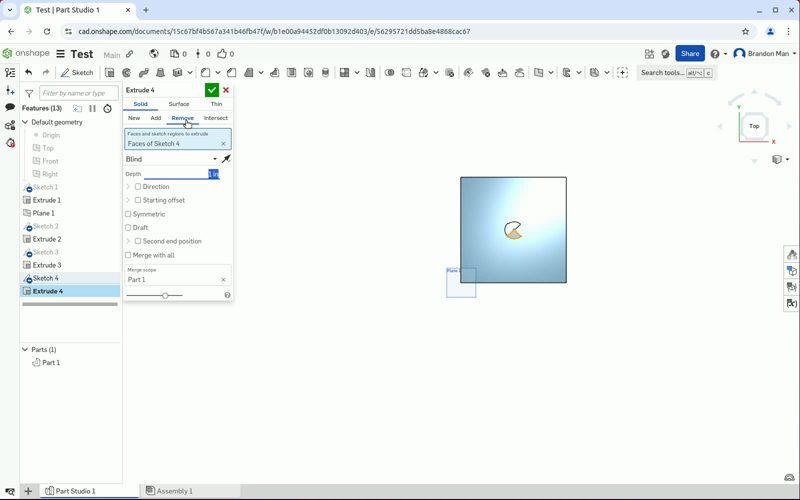
text(5.536)
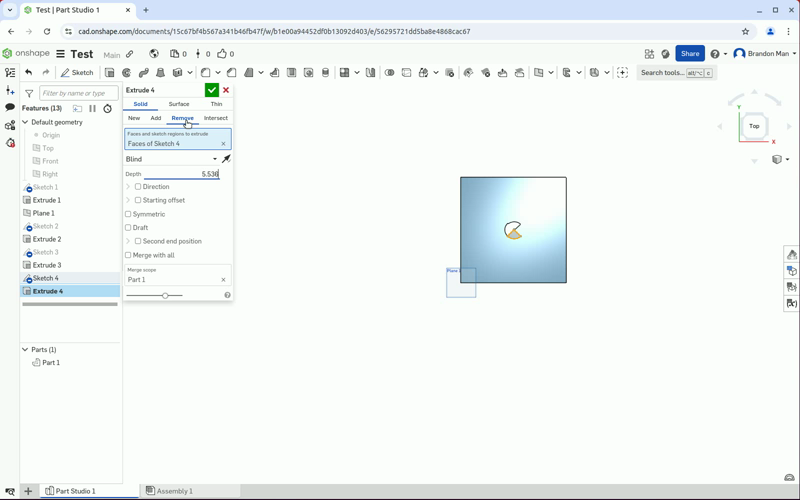
key(tab, 6)
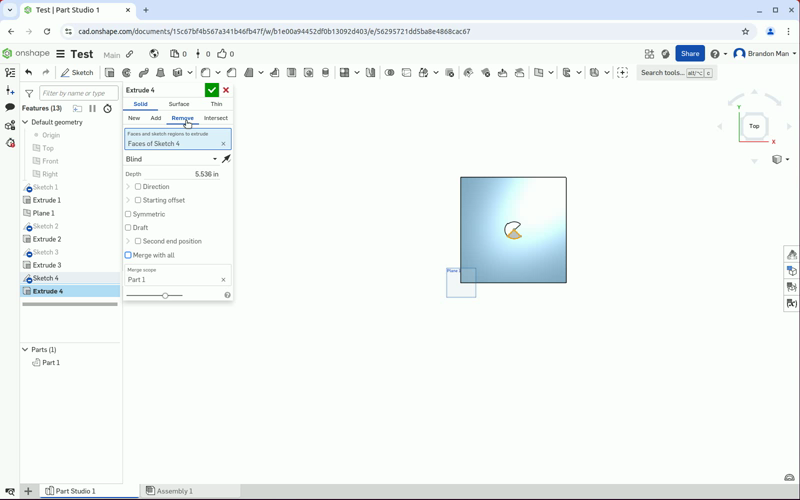
key(space)
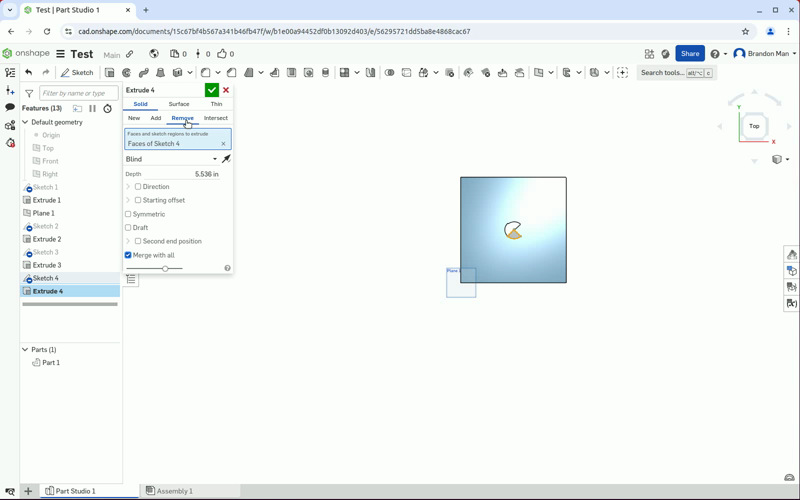
key(enter)
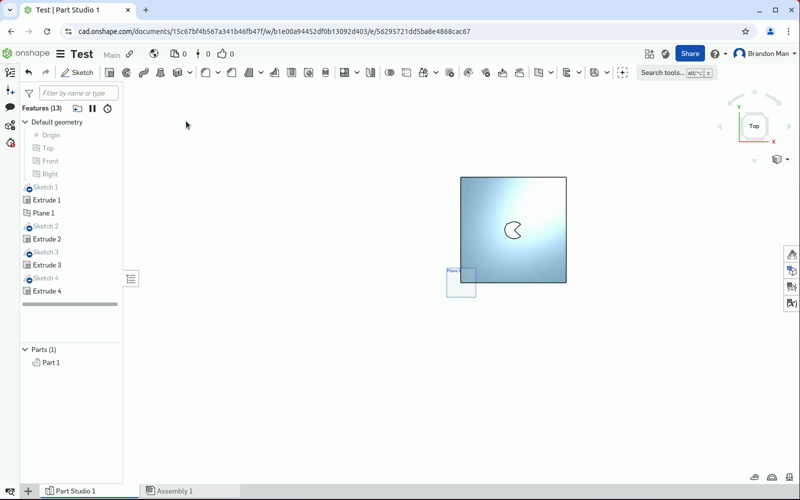
key(shift+h)
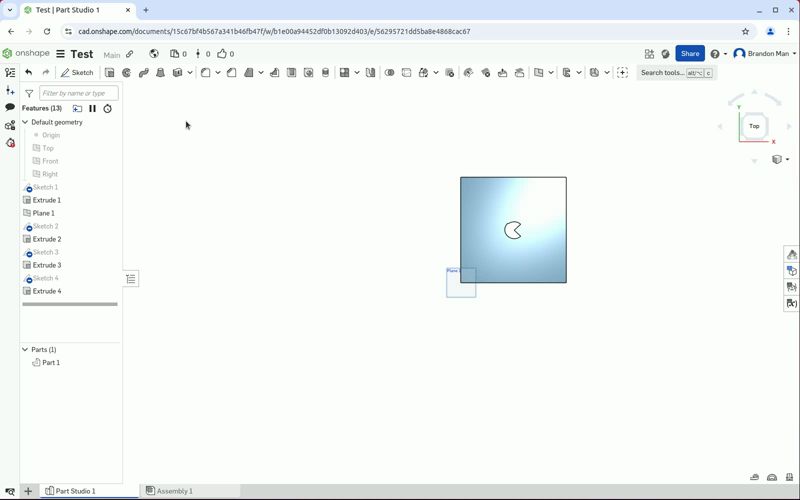
key(shift+h)
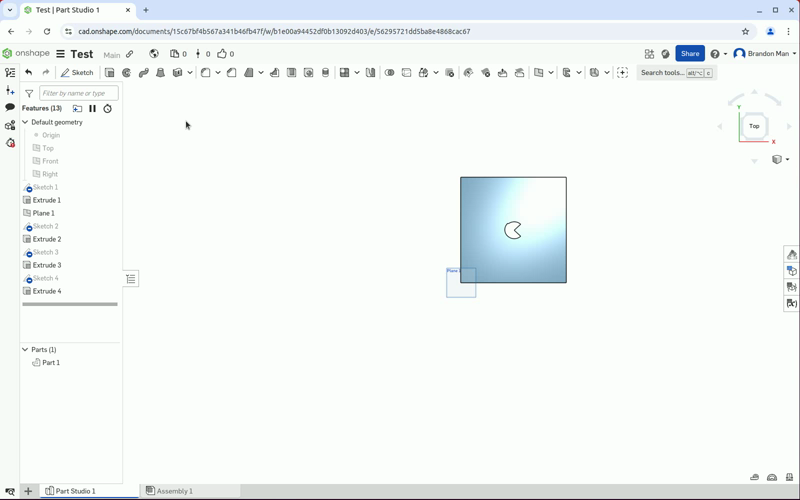
mouse_move(73, 189)
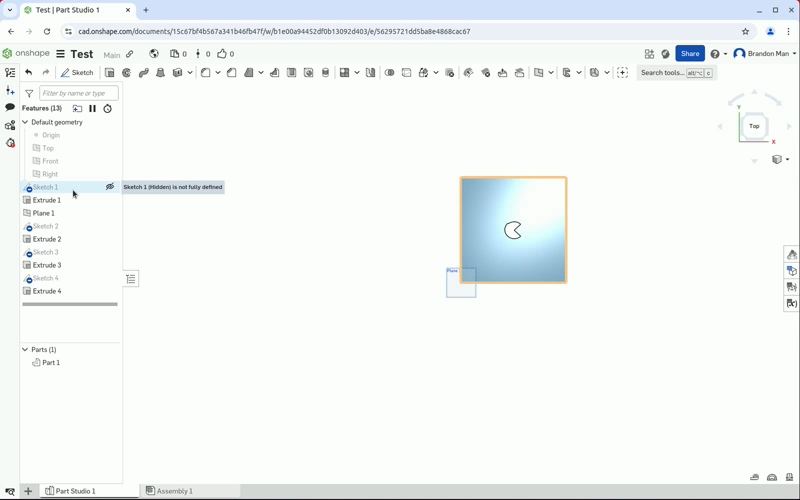
click(73, 189)
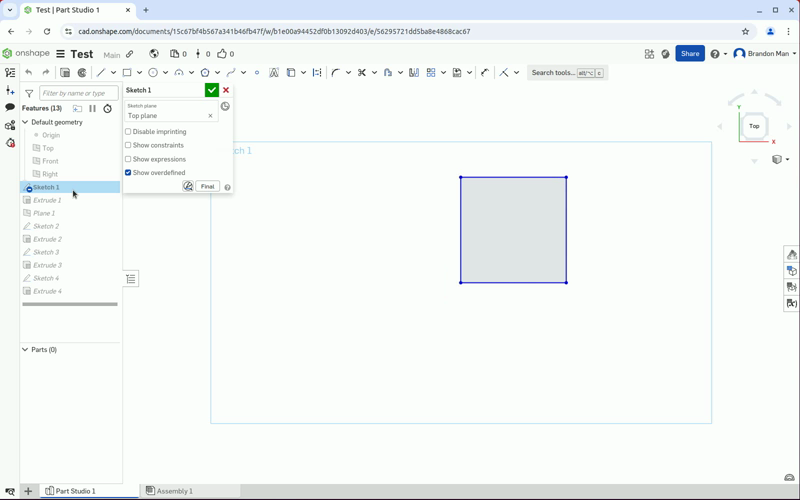
mouse_move(229, 92)
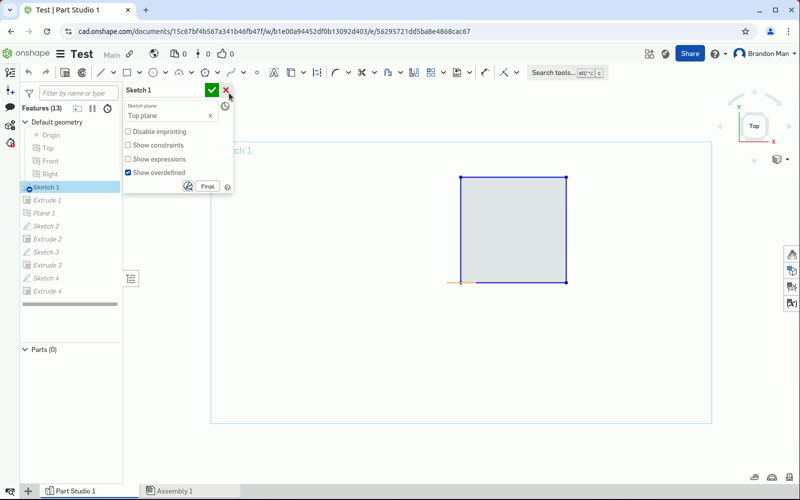
click(229, 92)
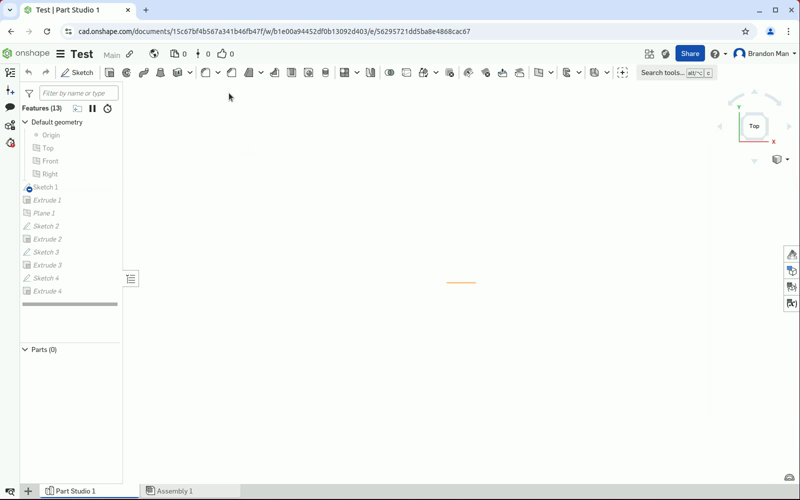
key(shift+s)
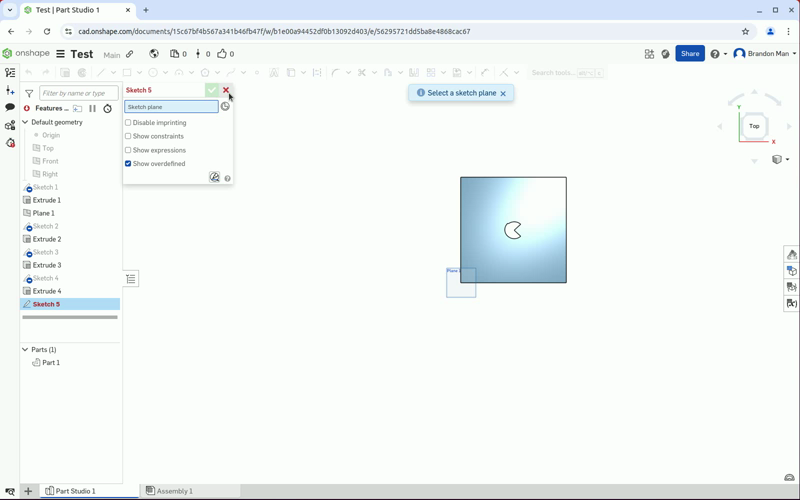
mouse_move(73, 215)
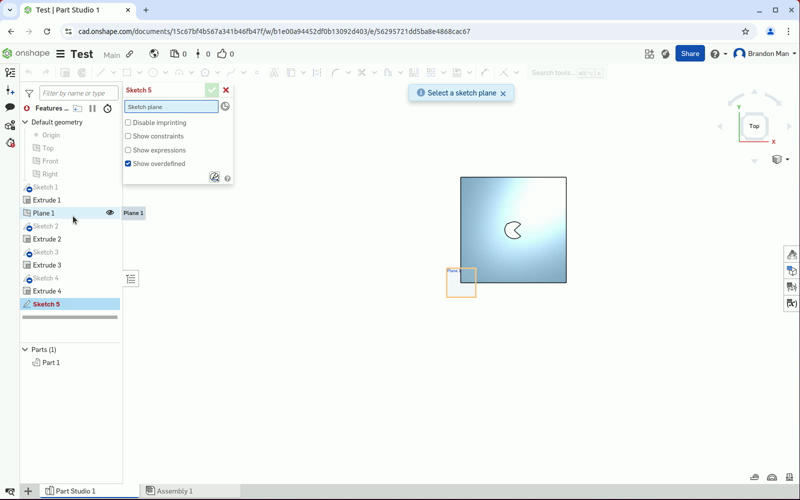
click(73, 215)
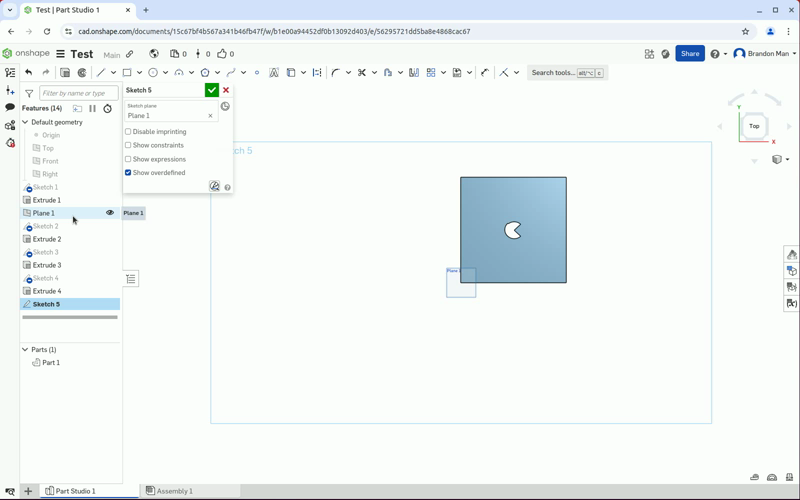
mouse_move(73, 352)
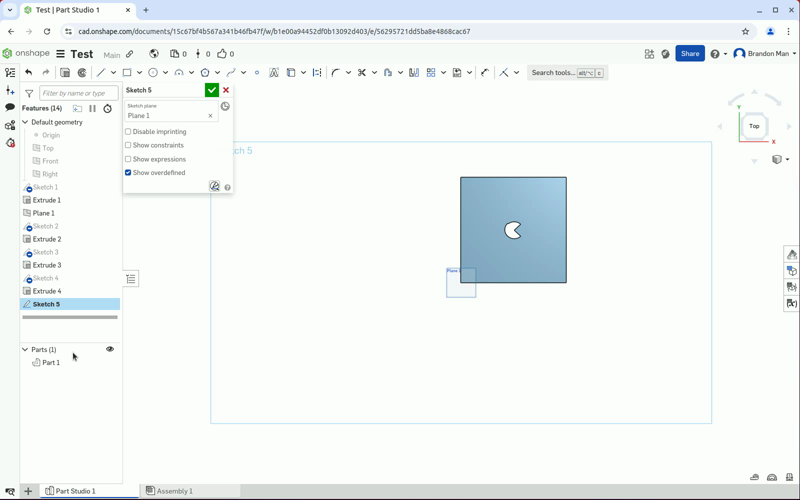
key(y)
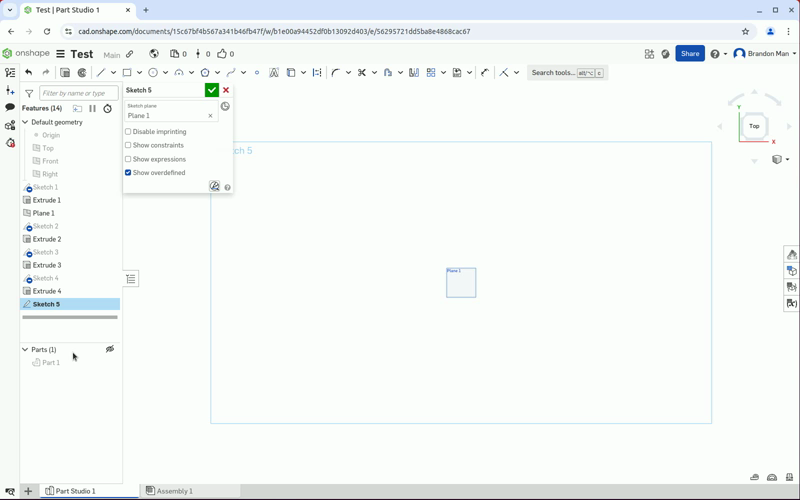
key(l)
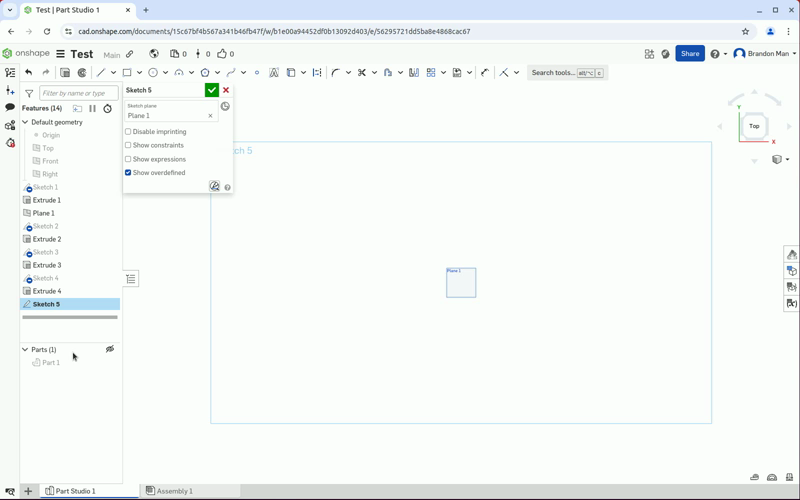
key_down(shift)
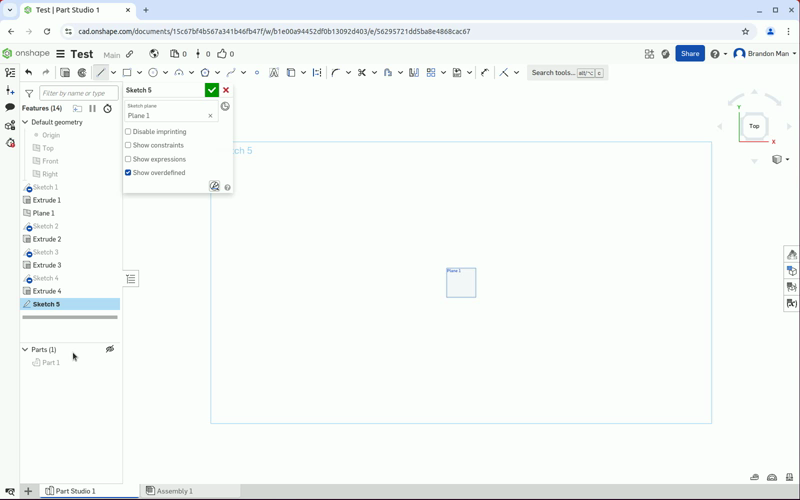
mouse_move(513, 230)
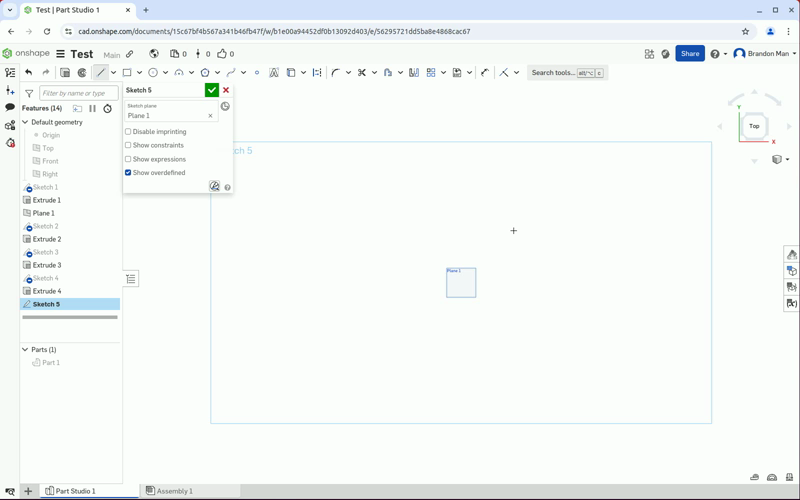
click(513, 230)
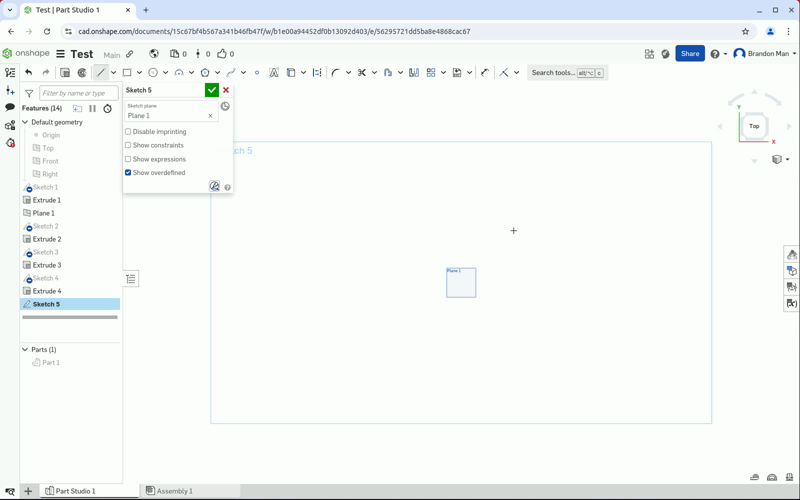
key_up(shift)
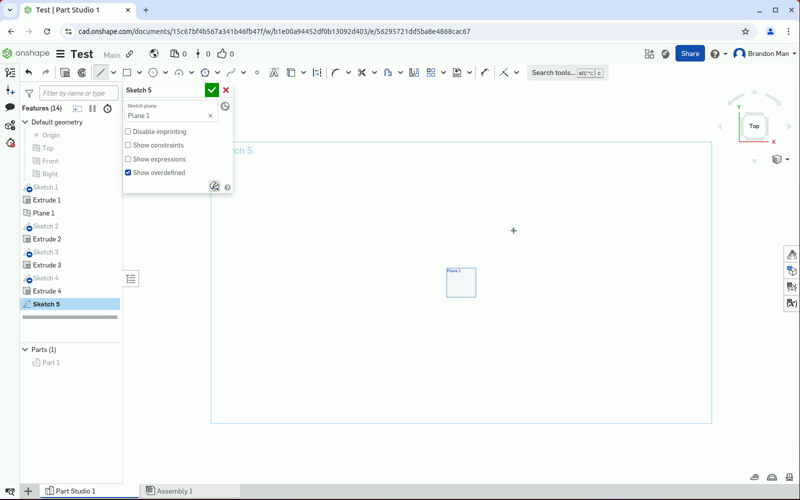
key_down(shift)
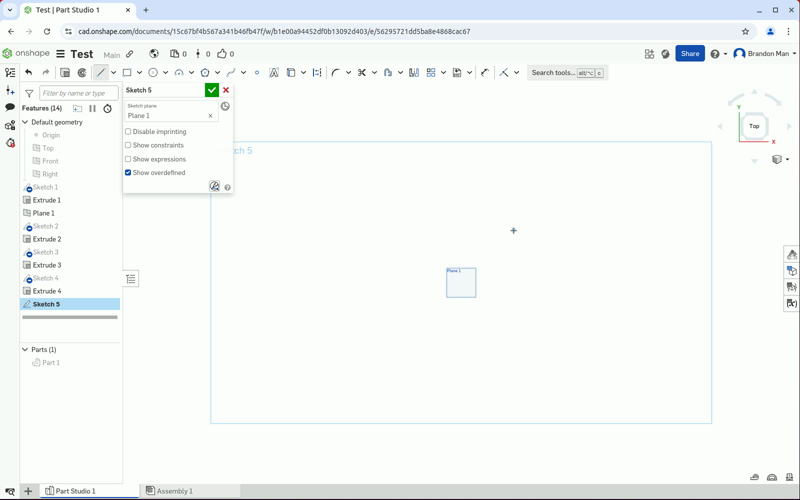
mouse_move(543, 230)
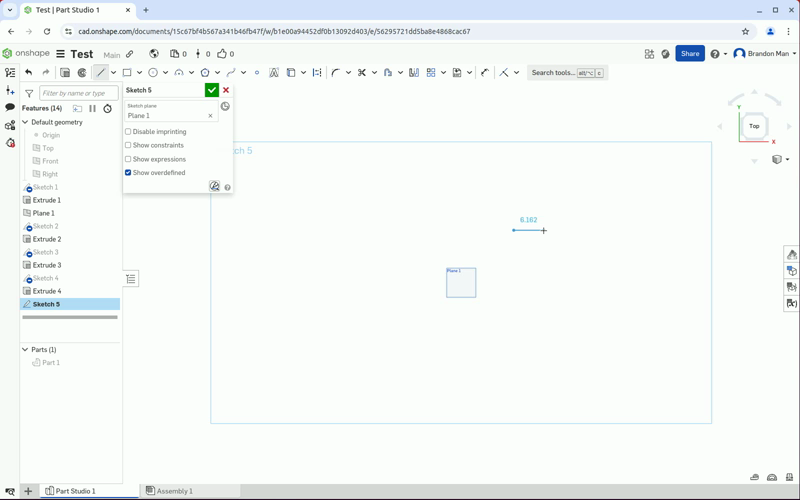
mouse_move(520, 236)
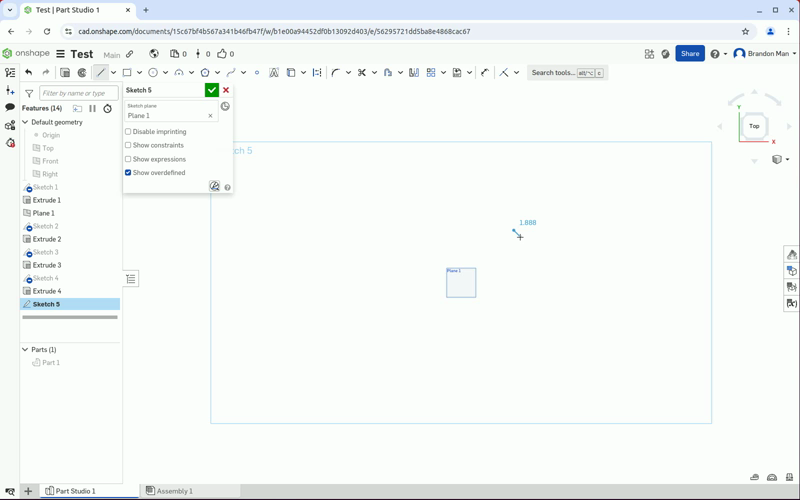
click(520, 236)
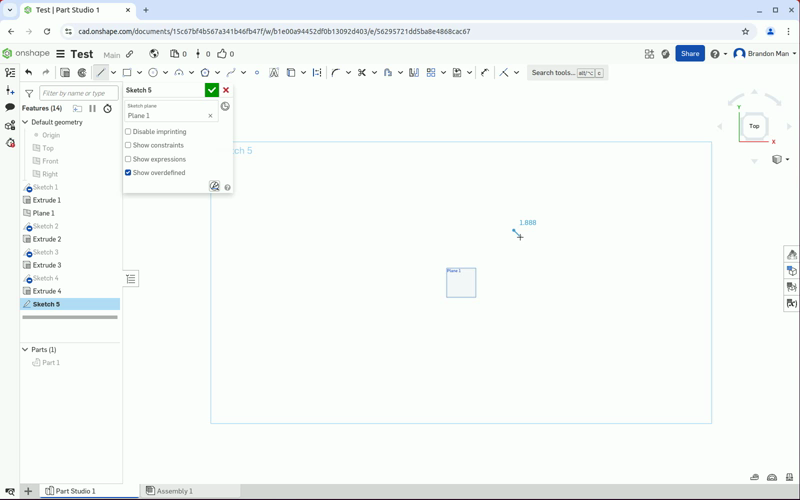
key_up(shift)
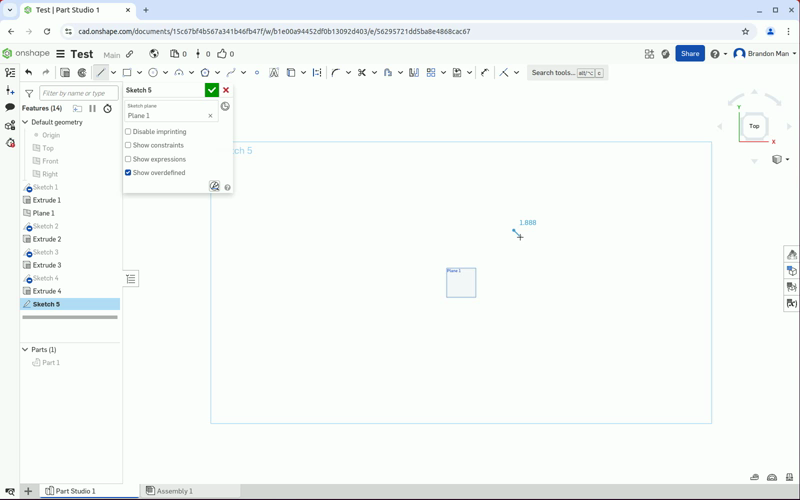
key(esc)
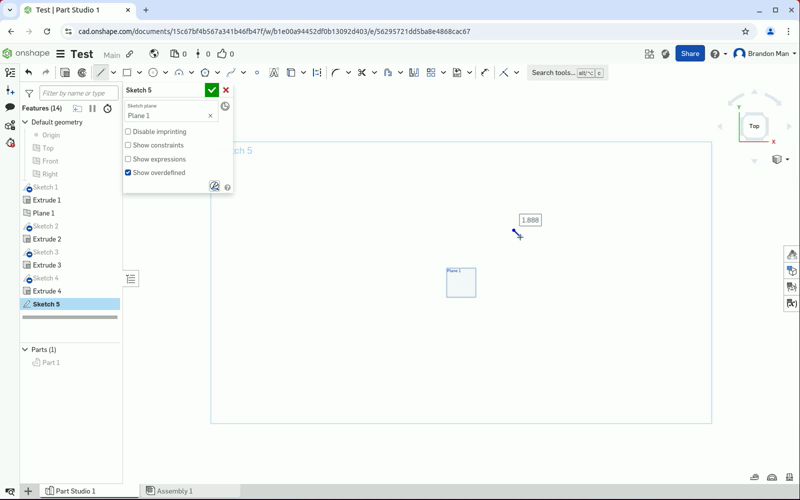
key(a)
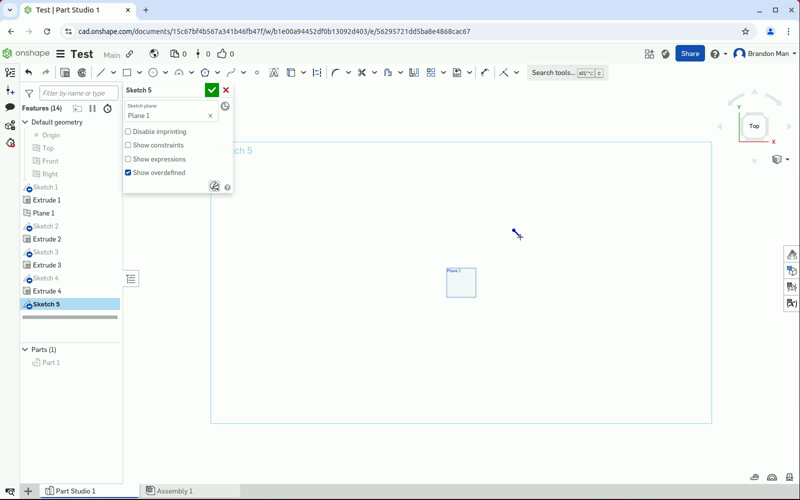
mouse_move(520, 236)
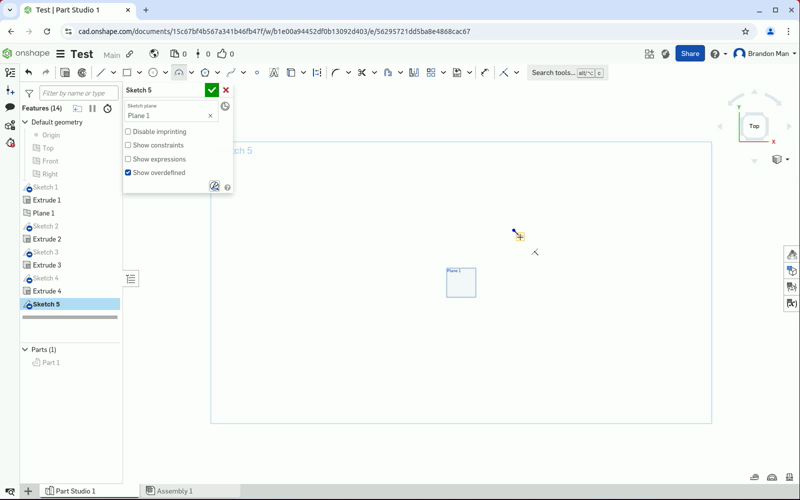
click(520, 236)
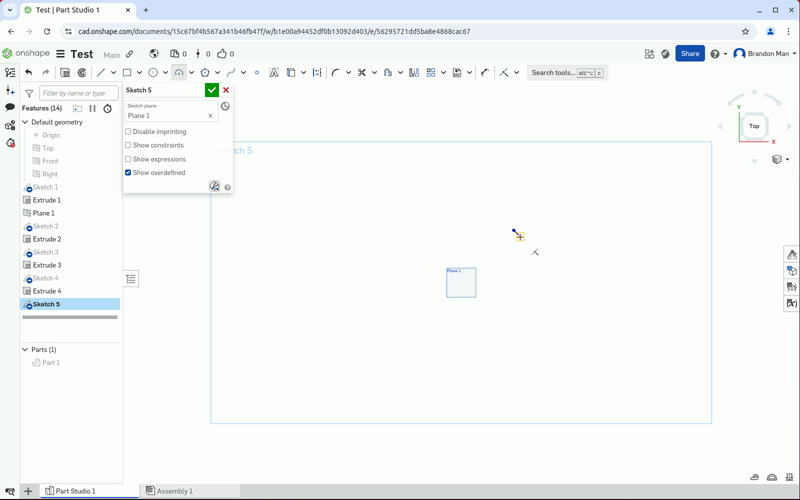
key_down(shift)
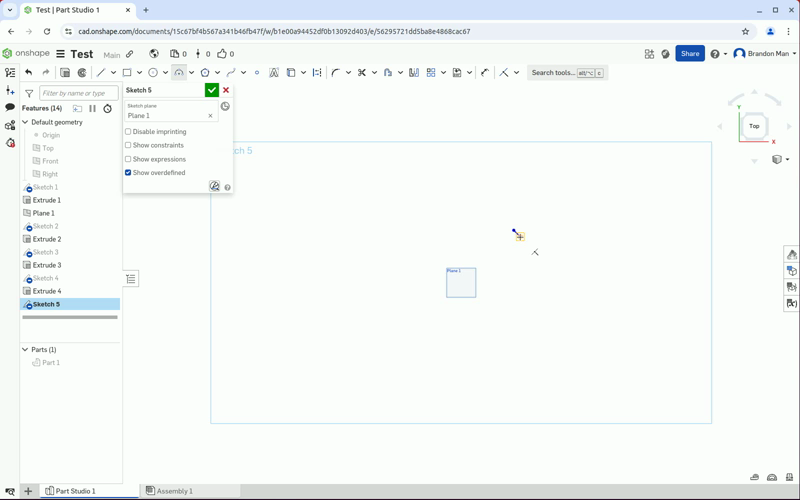
mouse_move(520, 223)
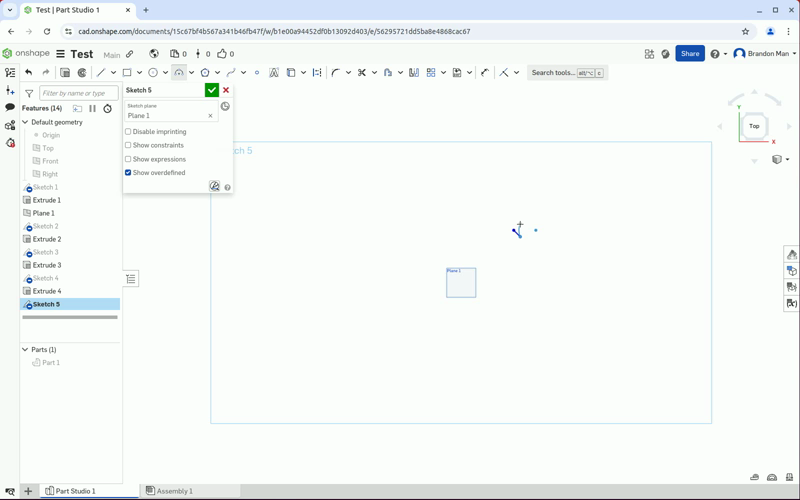
click(520, 223)
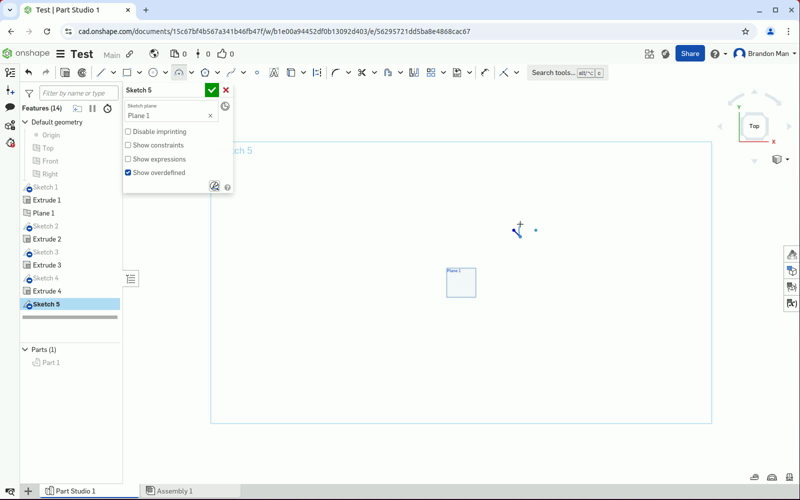
mouse_move(522, 230)
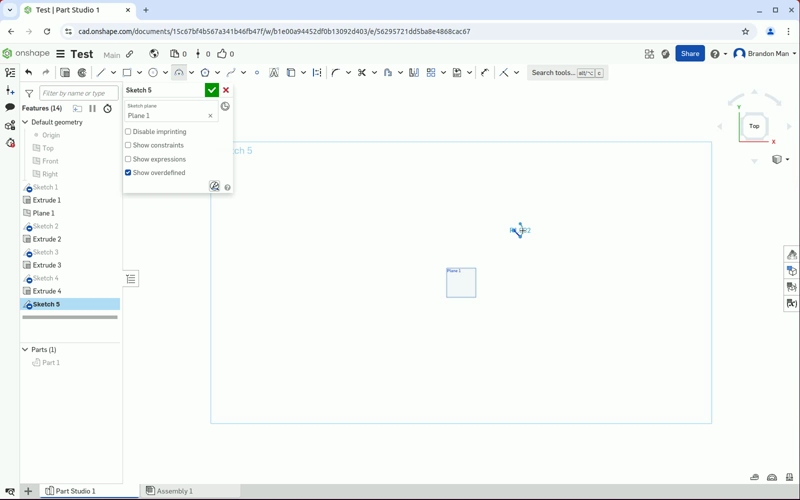
click(522, 230)
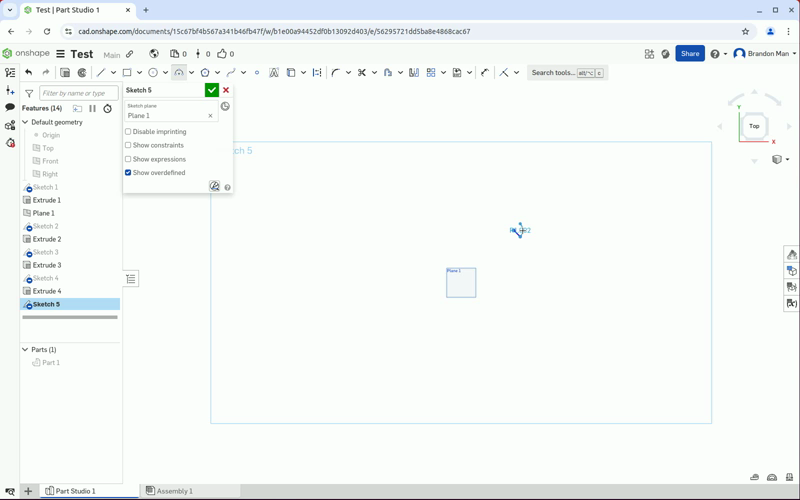
key_up(shift)
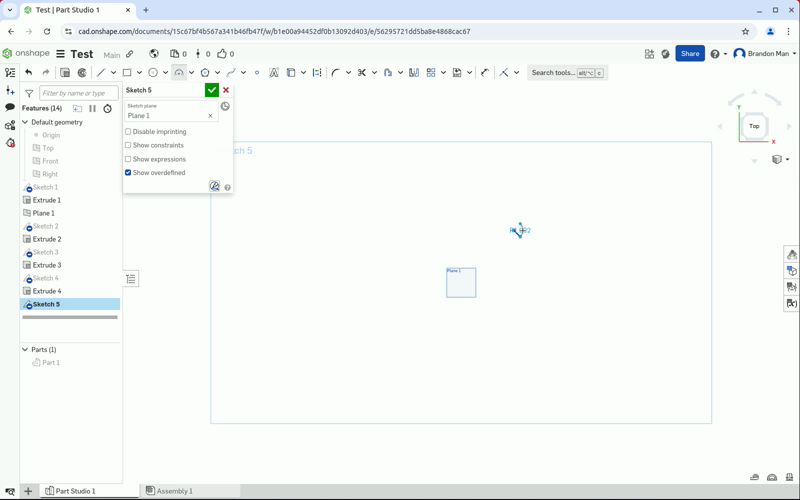
key(esc)
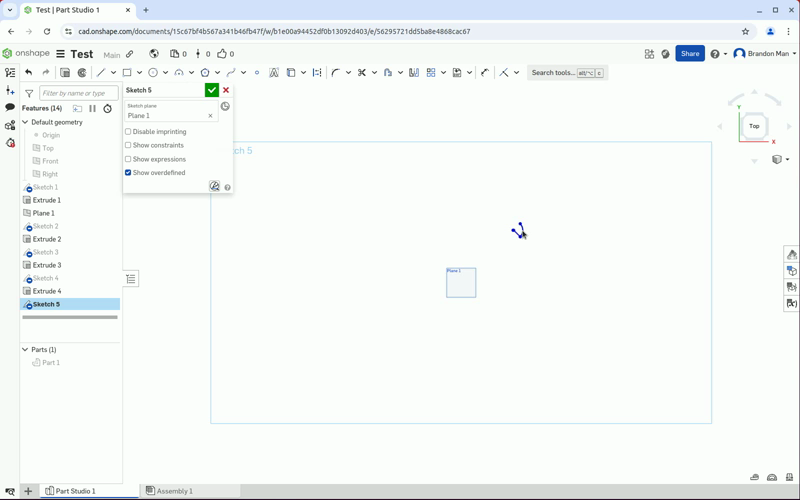
key(l)
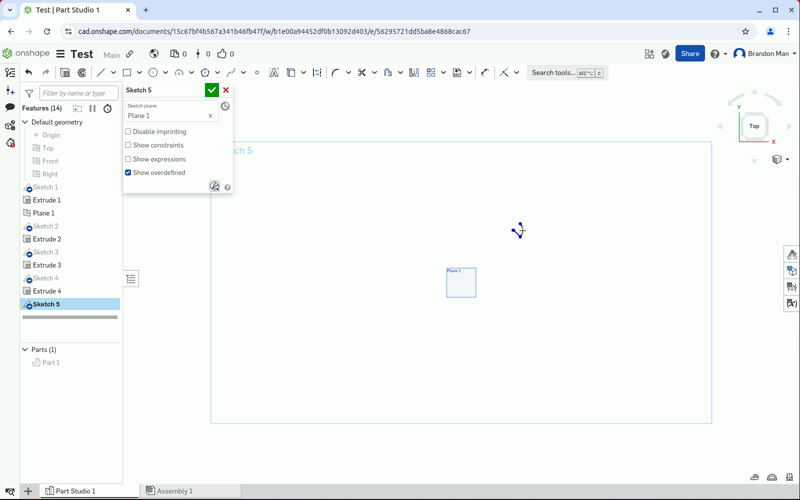
mouse_move(520, 223)
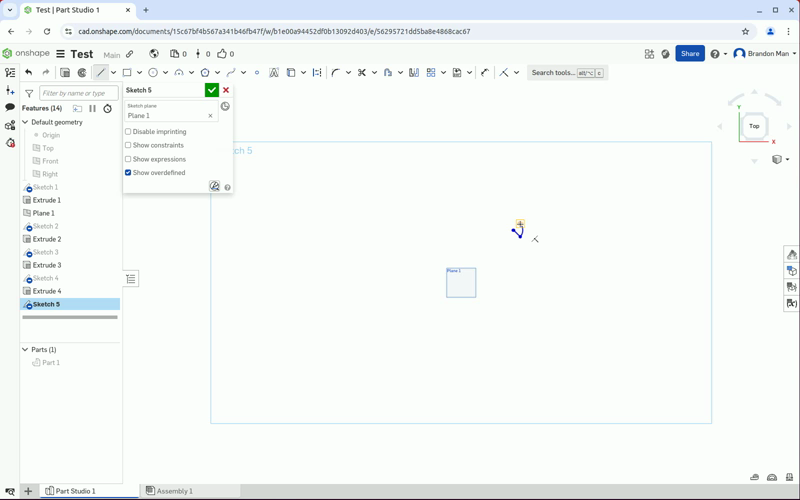
click(520, 223)
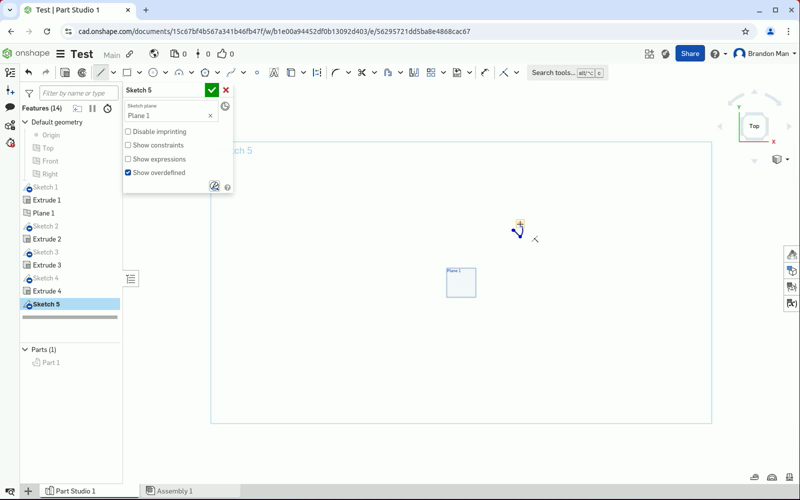
mouse_move(550, 223)
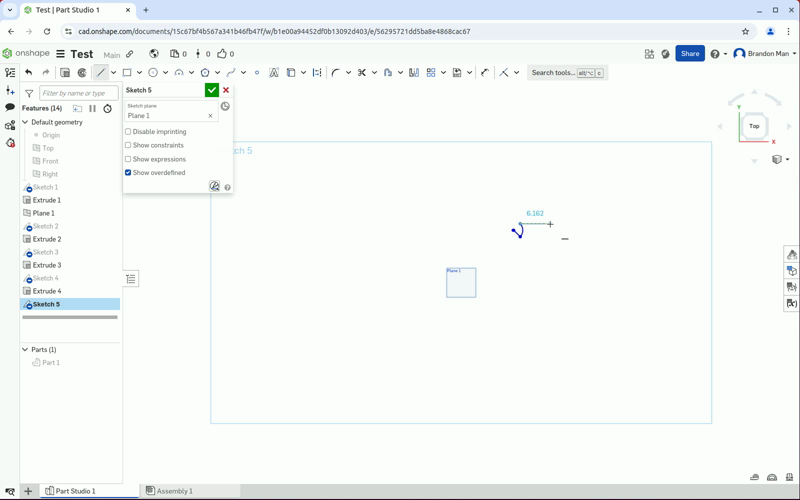
key_down(shift)
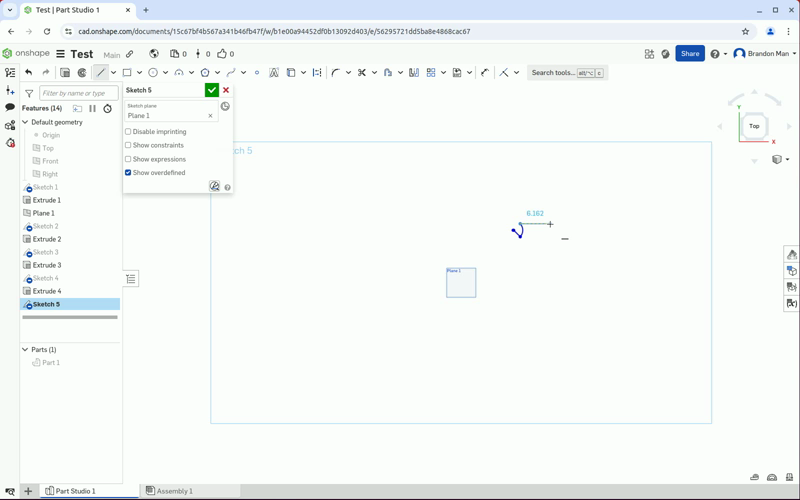
mouse_move(513, 230)
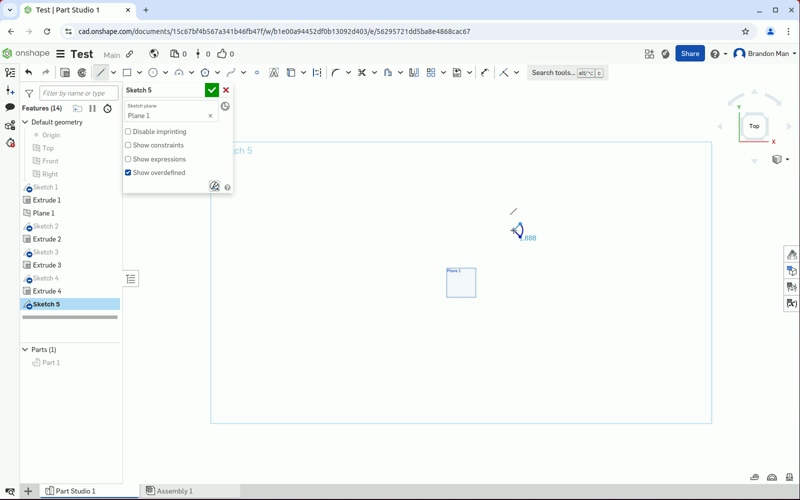
key_up(shift)
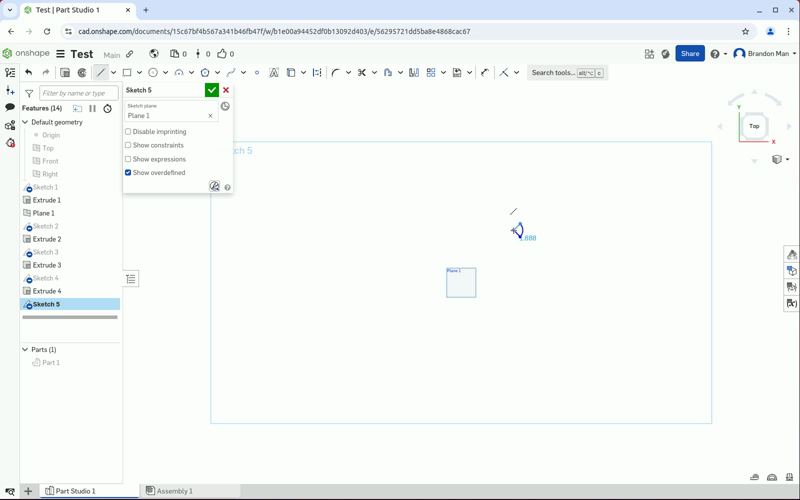
click(513, 230)
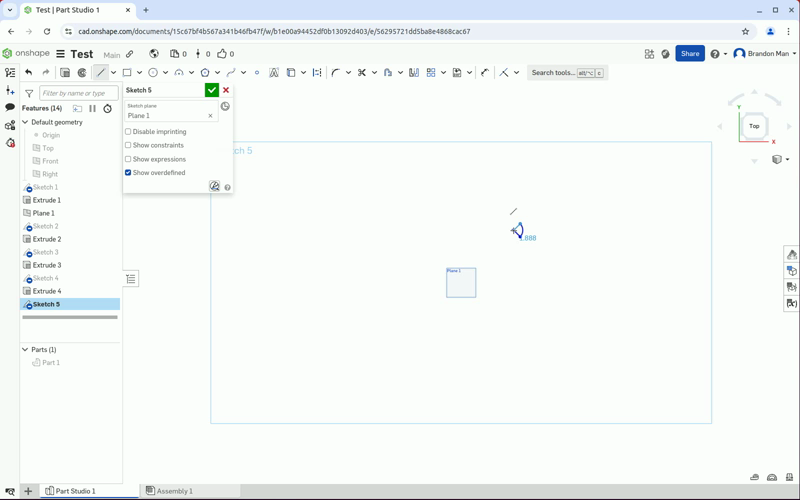
key(esc)
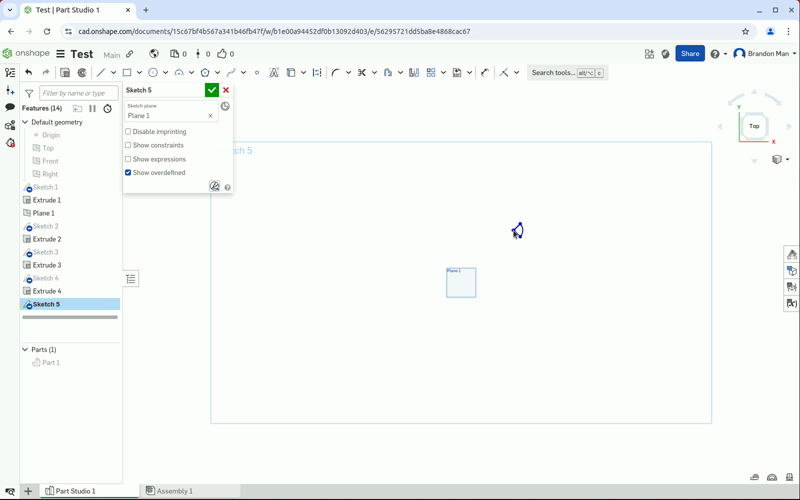
mouse_move(515, 228)
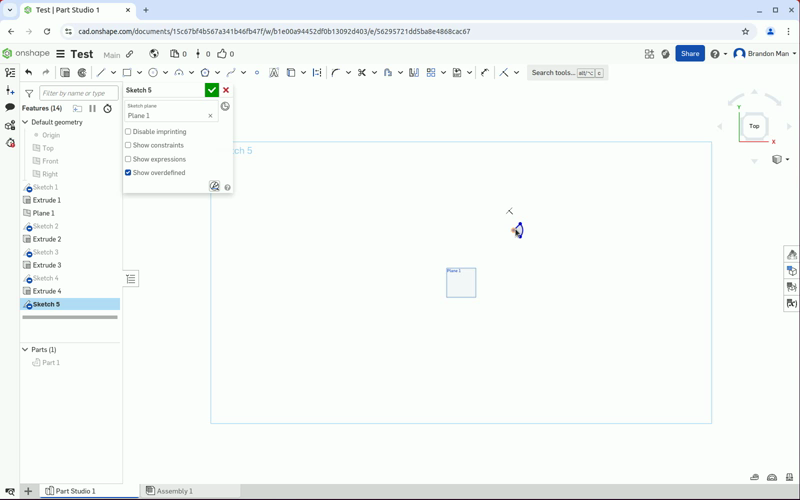
scroll(6)
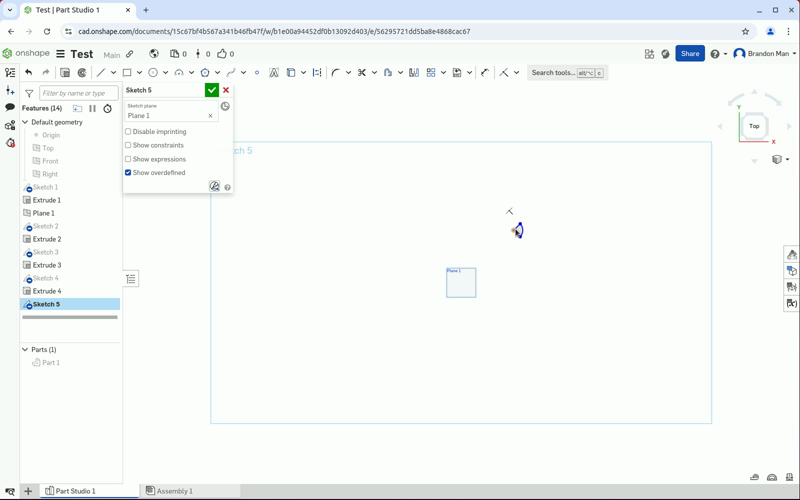
scroll(6)
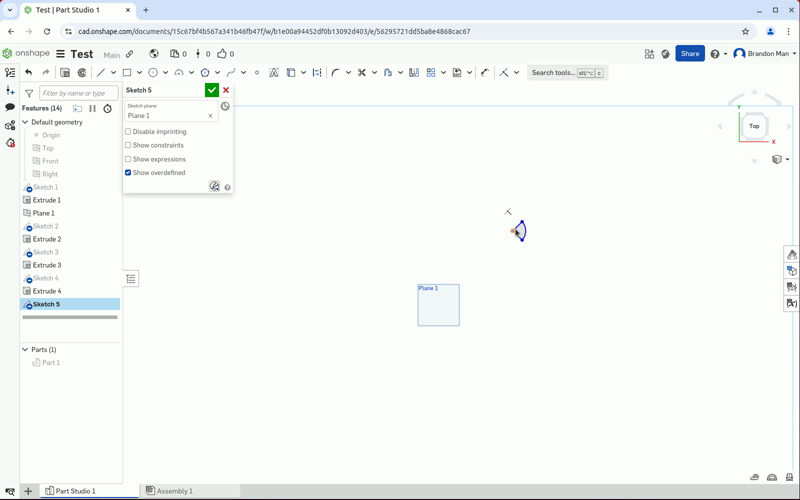
scroll(6)
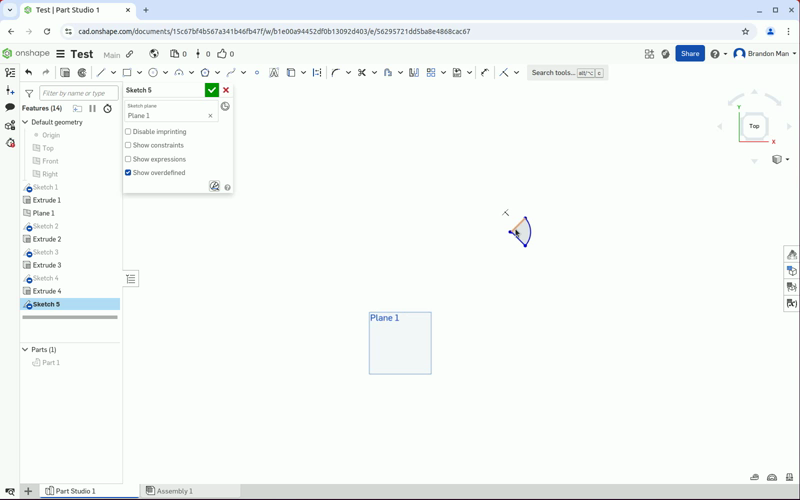
scroll(6)
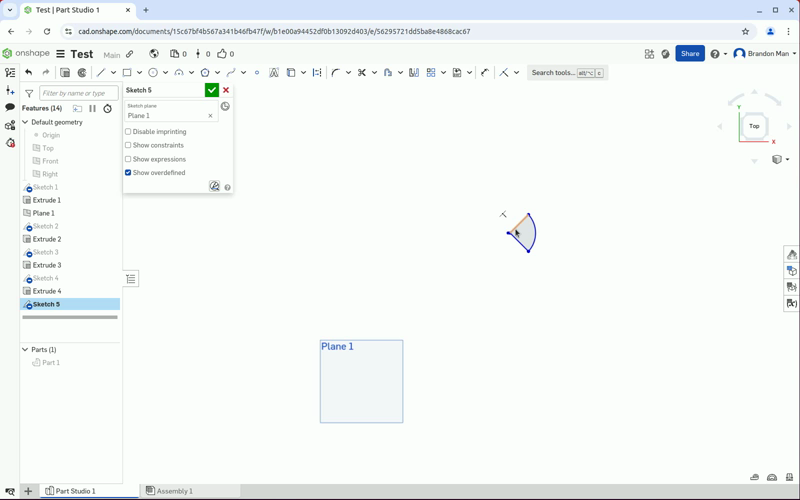
scroll(6)
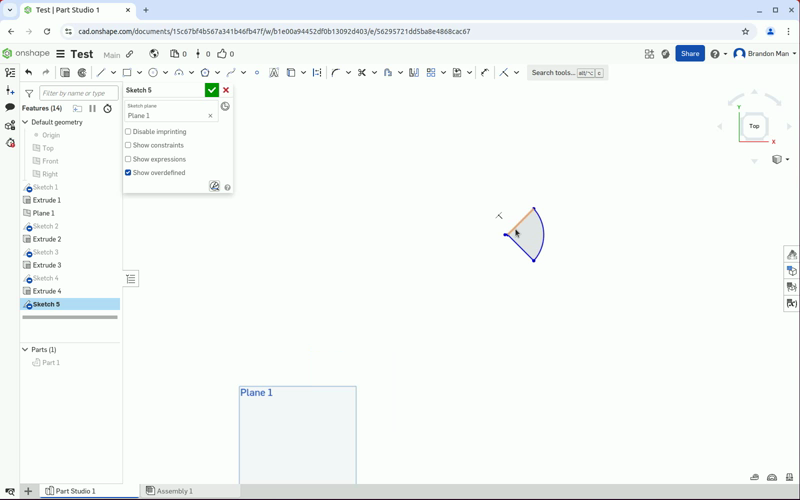
scroll(6)
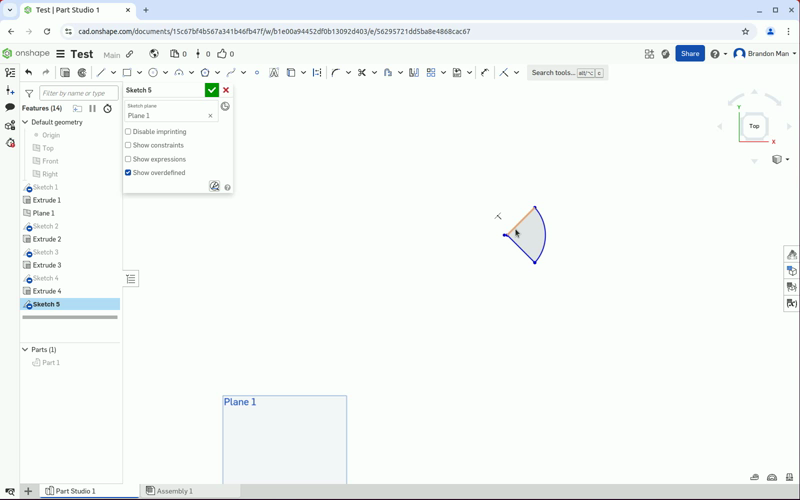
scroll(6)
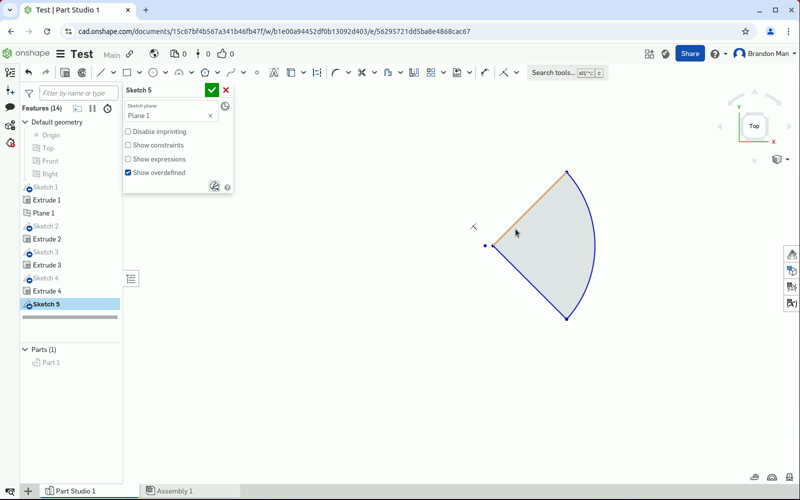
click(515, 228)
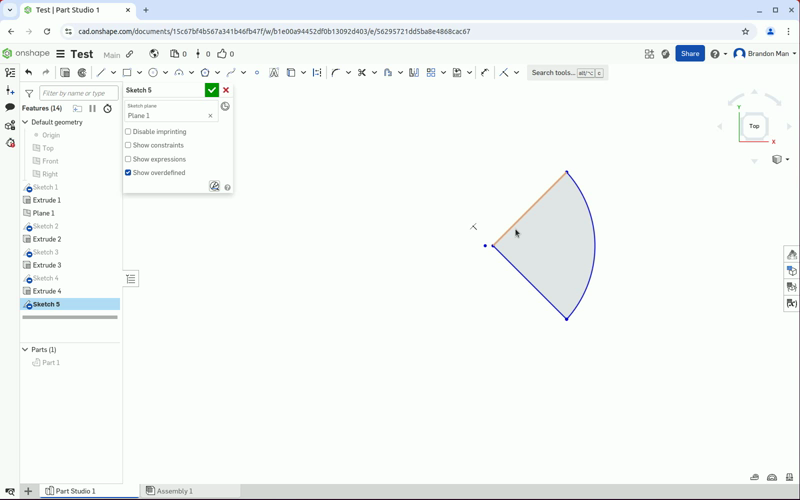
scroll(-6)
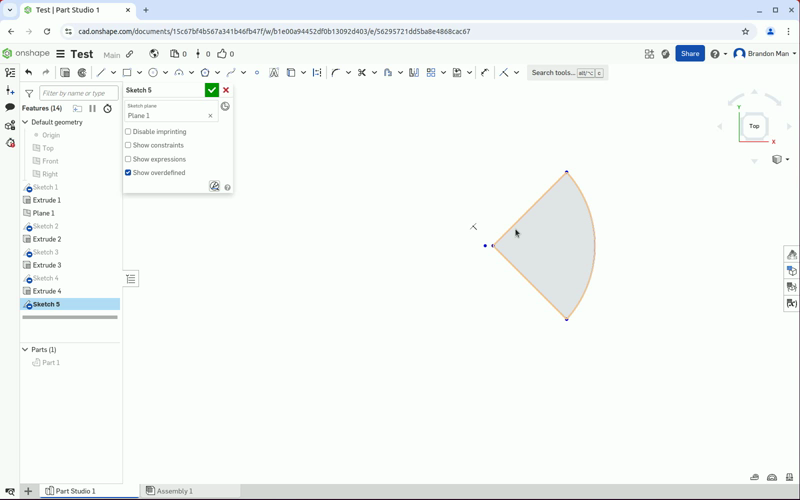
scroll(-6)
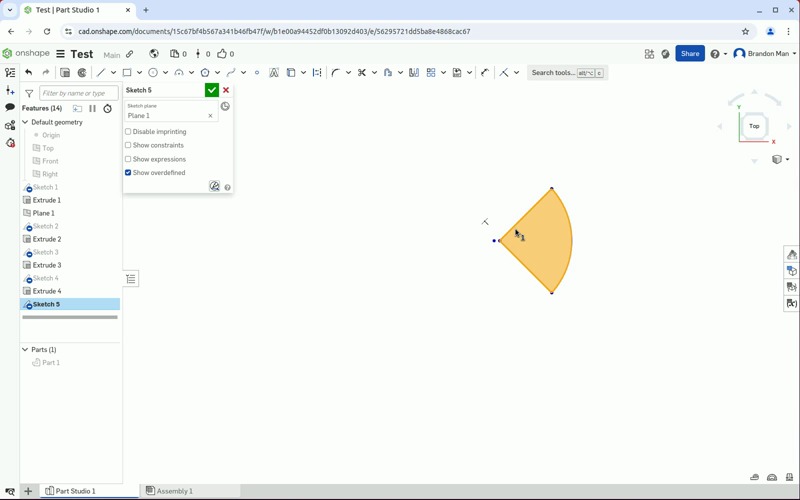
scroll(-6)
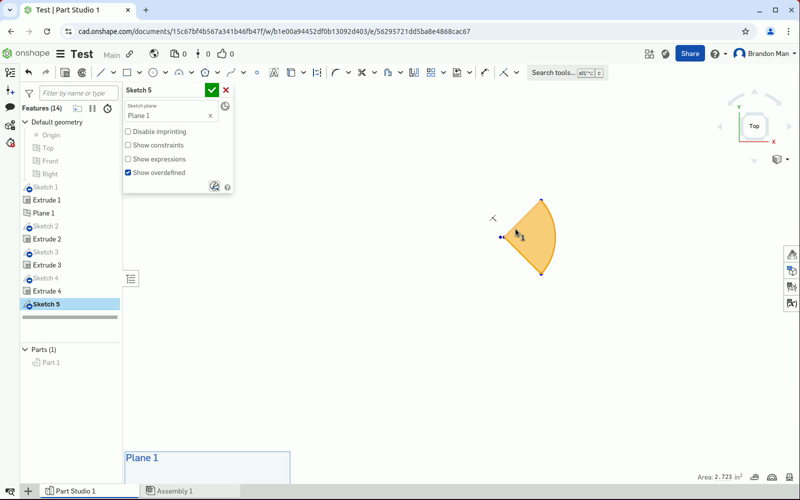
scroll(-6)
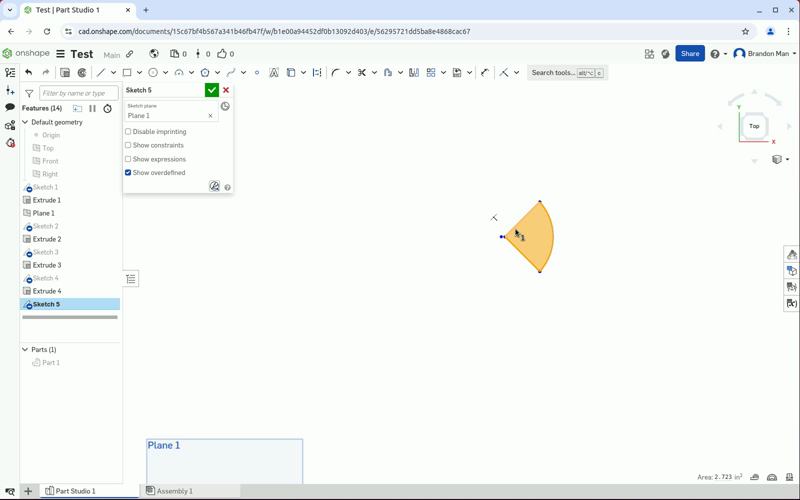
scroll(-6)
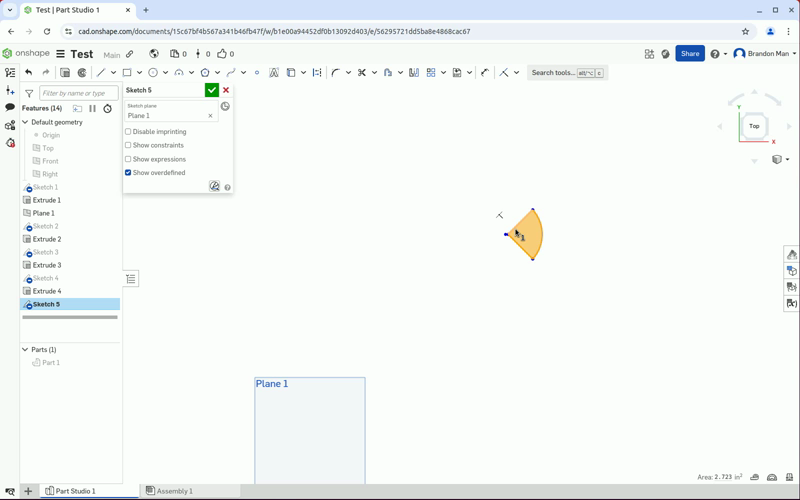
scroll(-6)
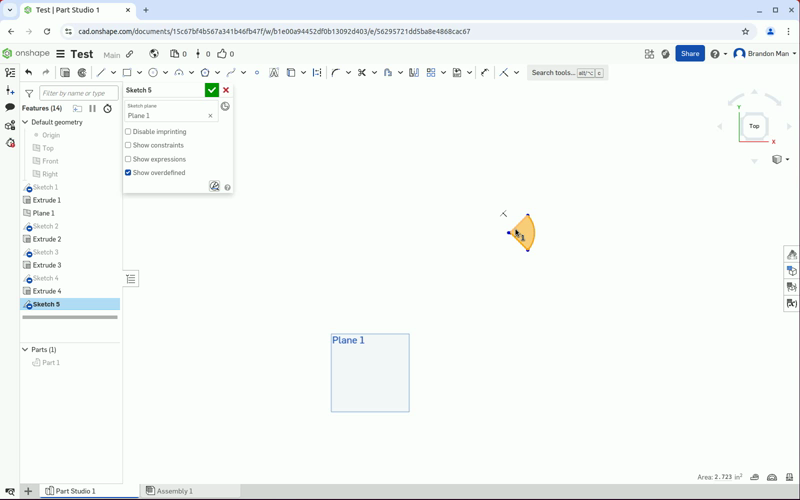
scroll(-6)
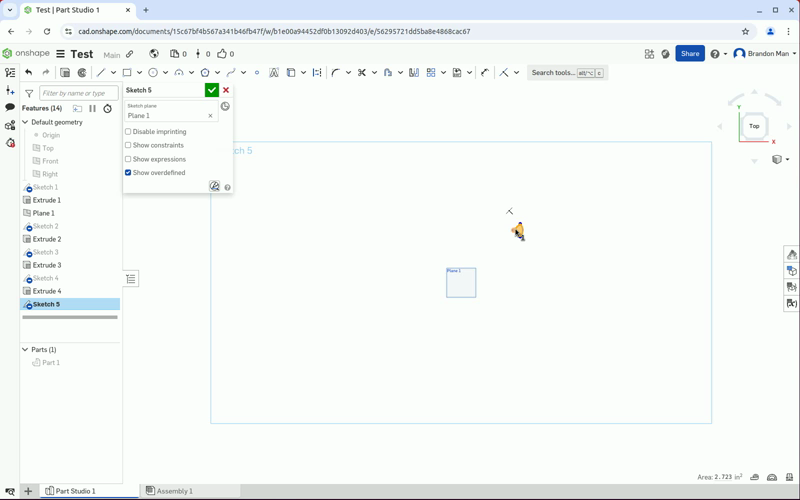
mouse_move(73, 352)
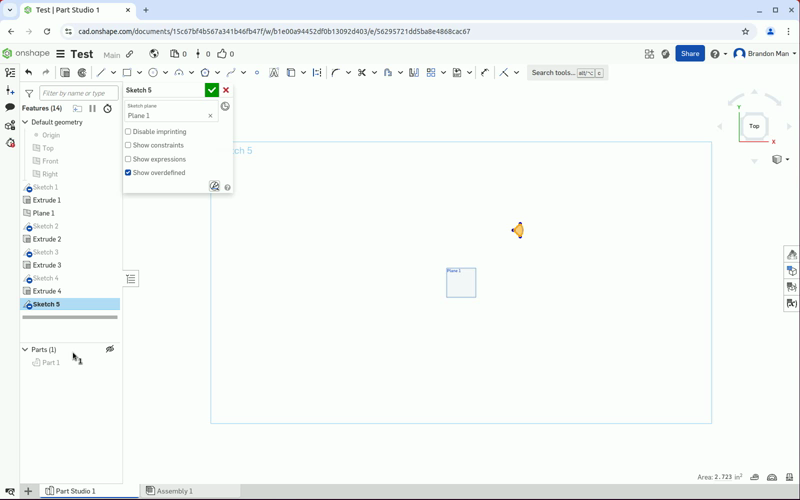
key(shift+y)
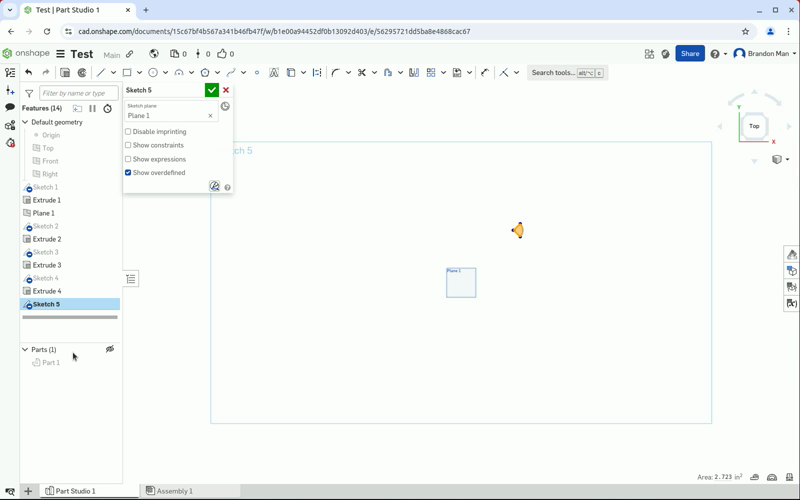
key(shift+e)
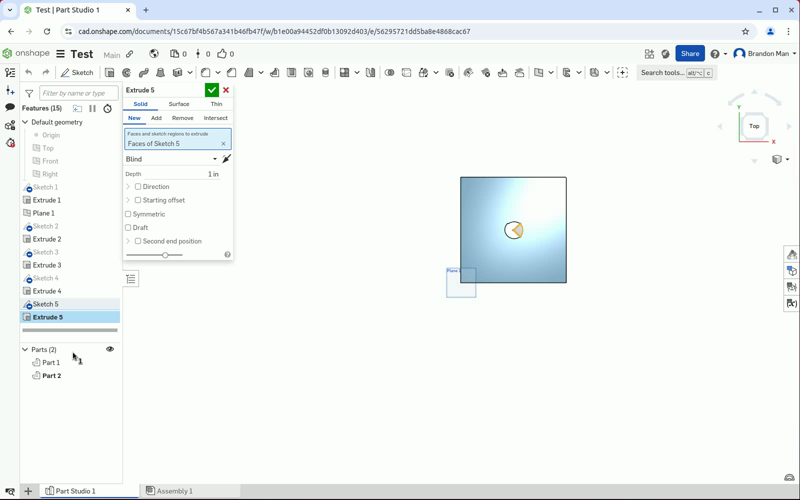
mouse_move(143, 106)
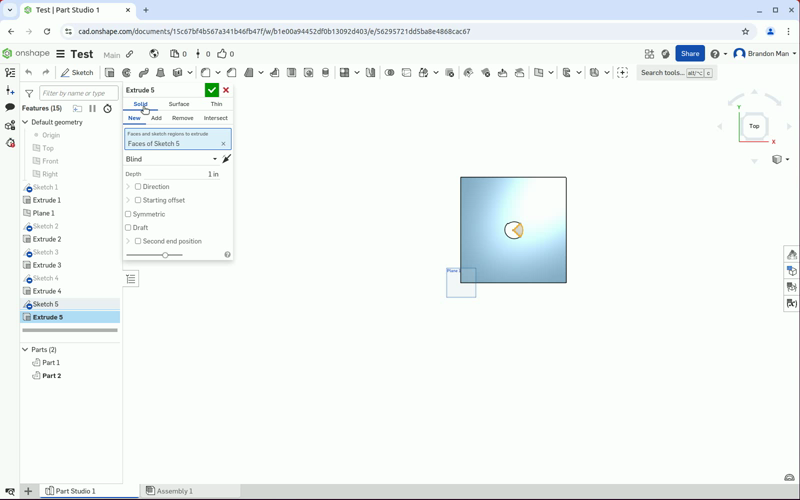
click(143, 106)
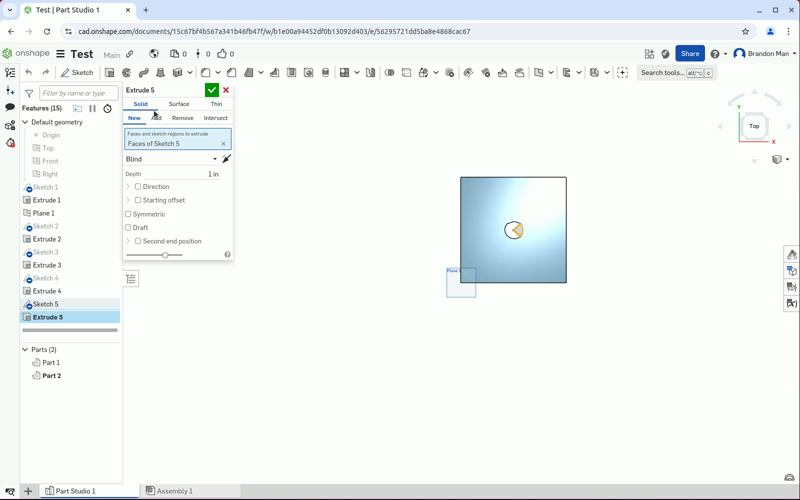
mouse_move(186, 120)
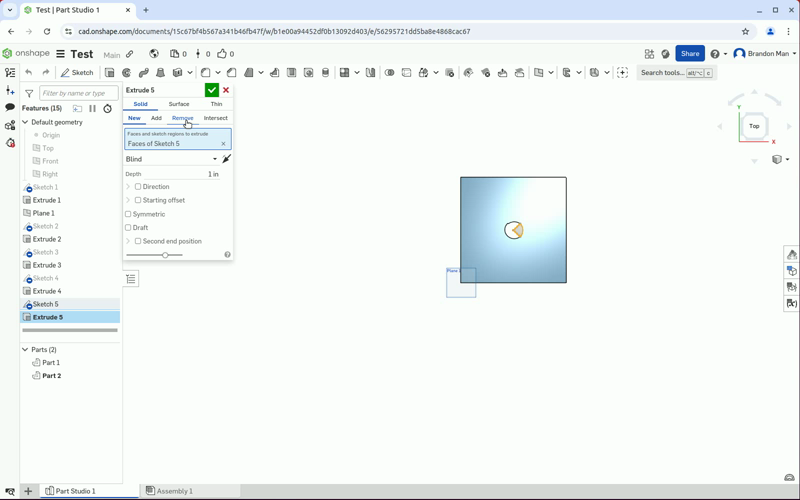
click(186, 120)
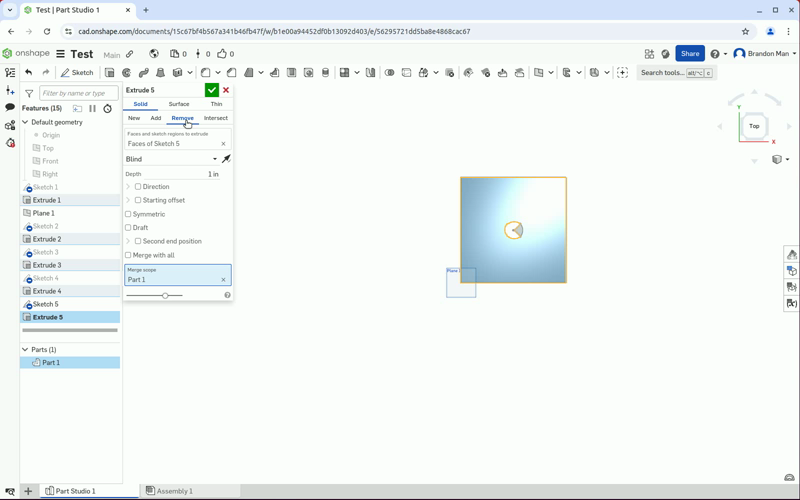
key(tab, 4)
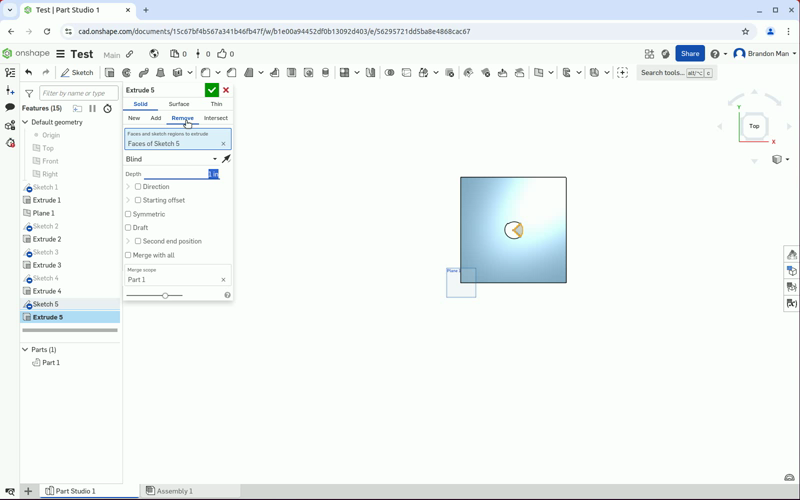
text(5.536)
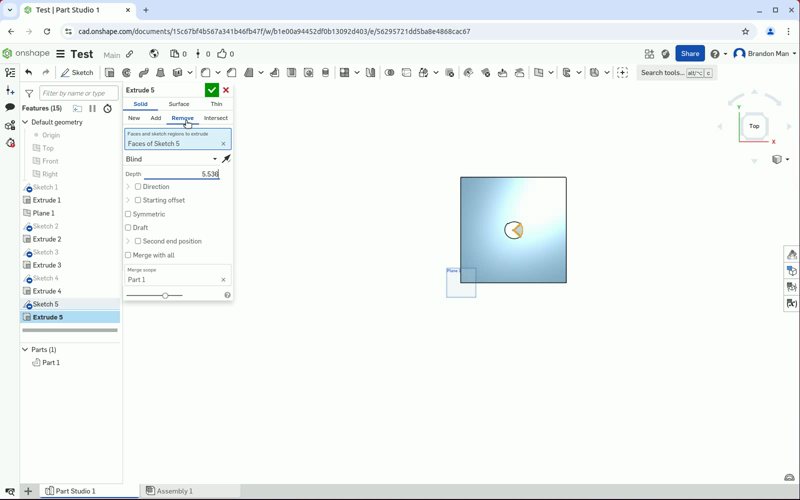
key(tab, 6)
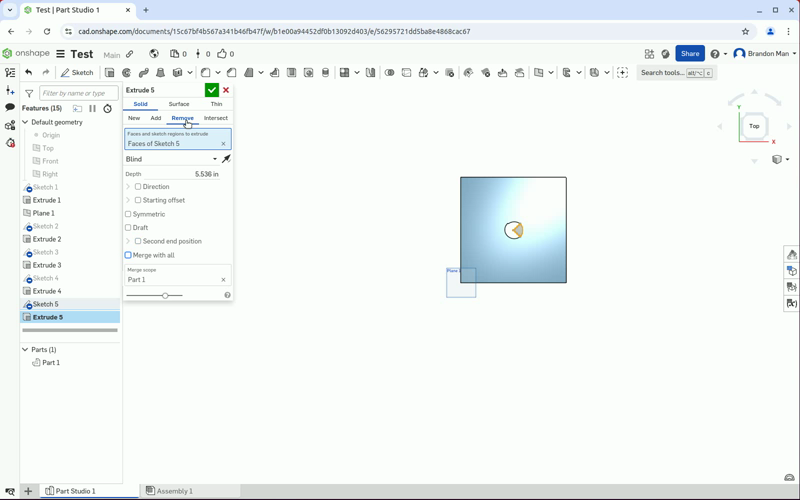
key(space)
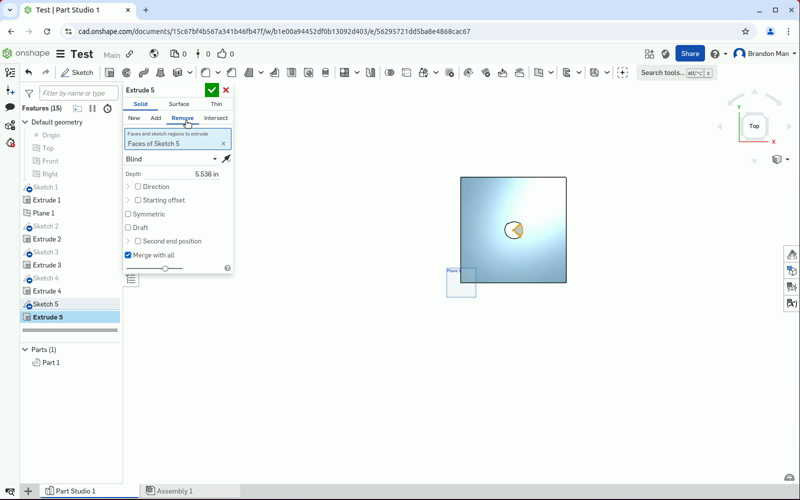
key(enter)
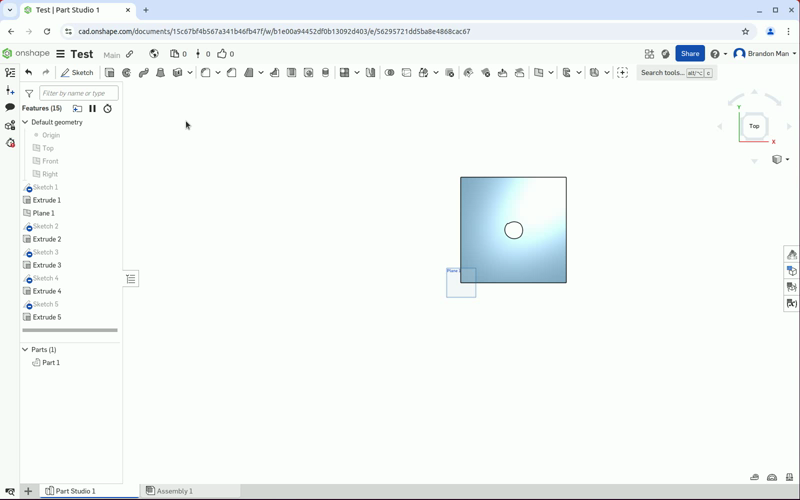
key(shift+h)
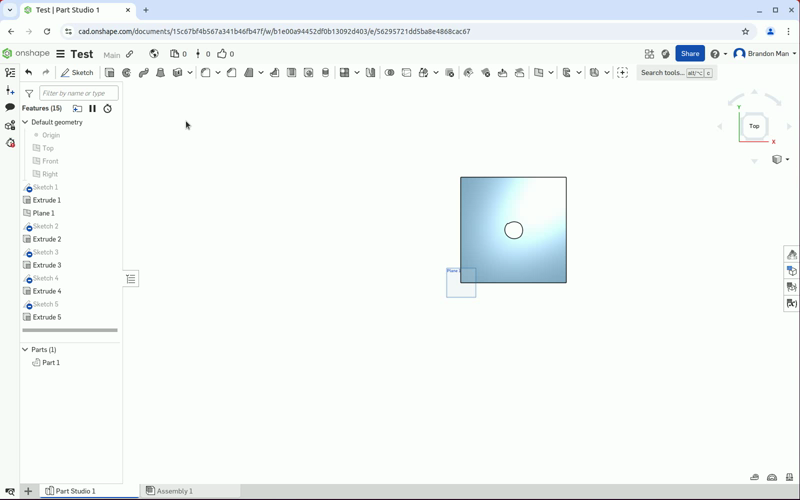
key(shift+h)
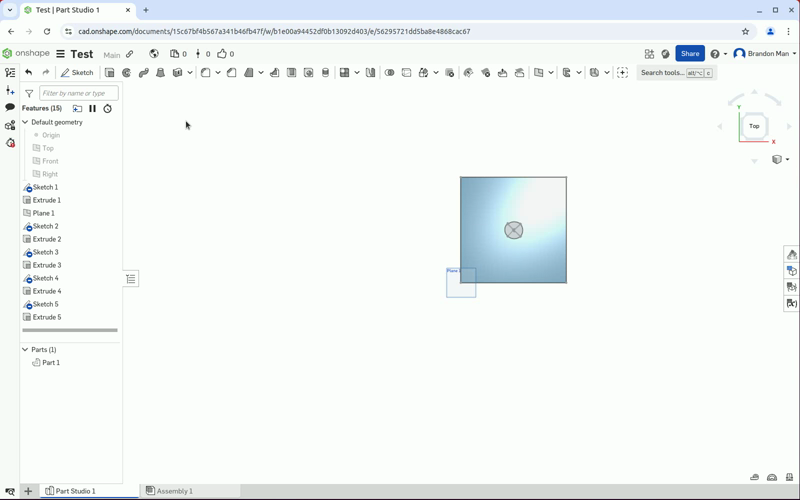
key(shift+7)
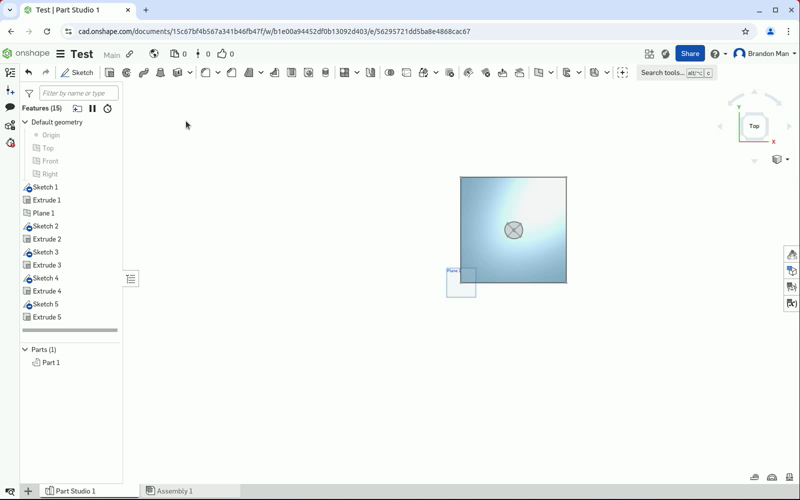
key(up, 3)
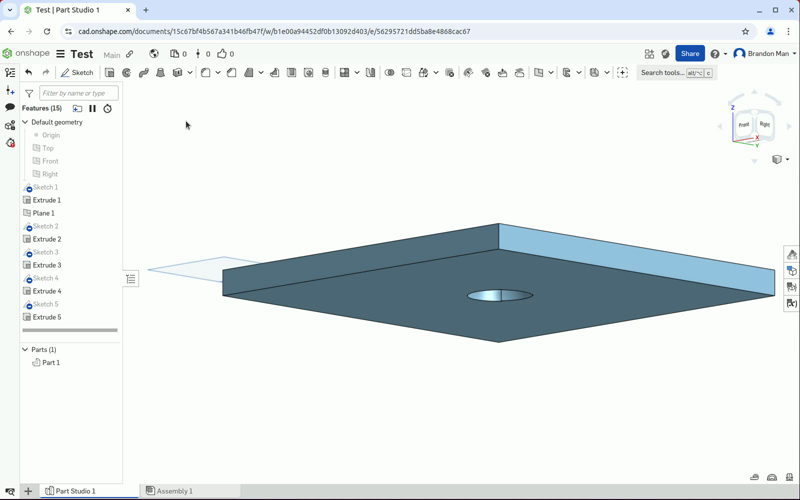
key(left, 3)
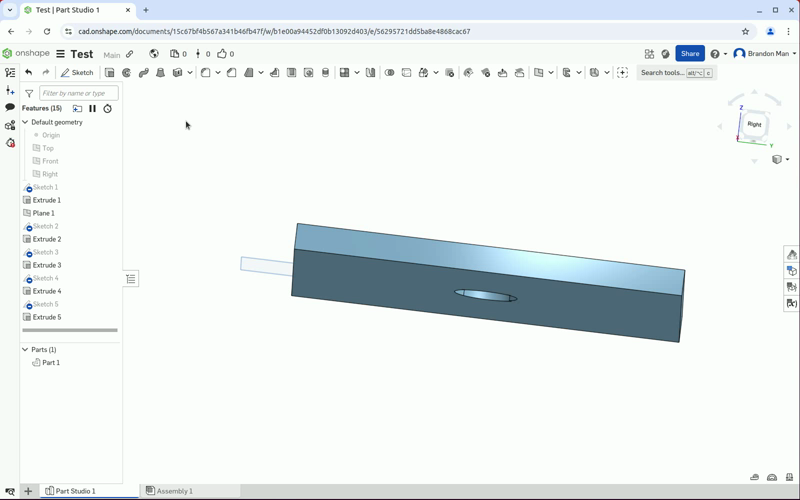
key(right, 3)
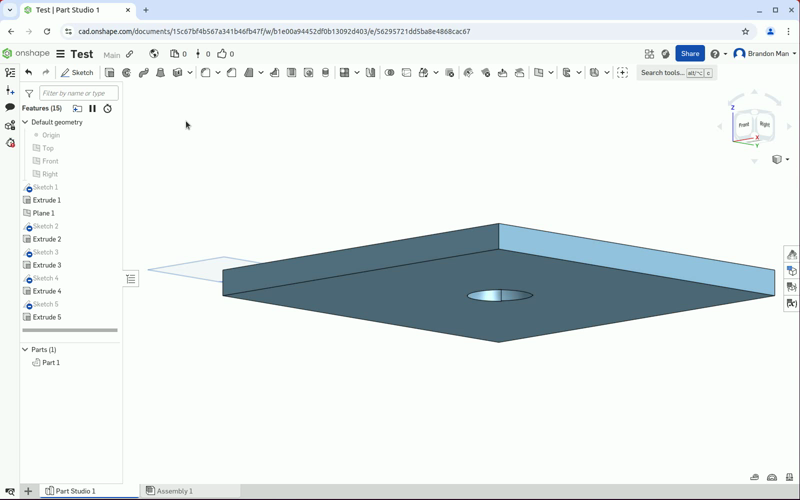
key(down, 3)
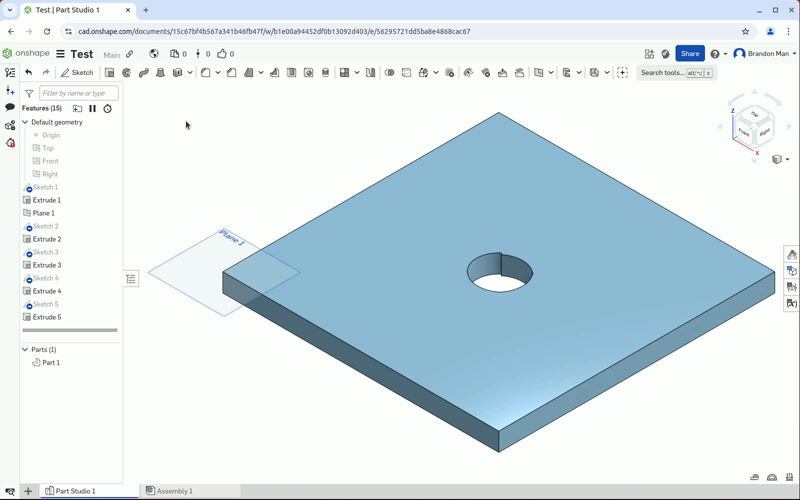
mouse_move(73, 189)
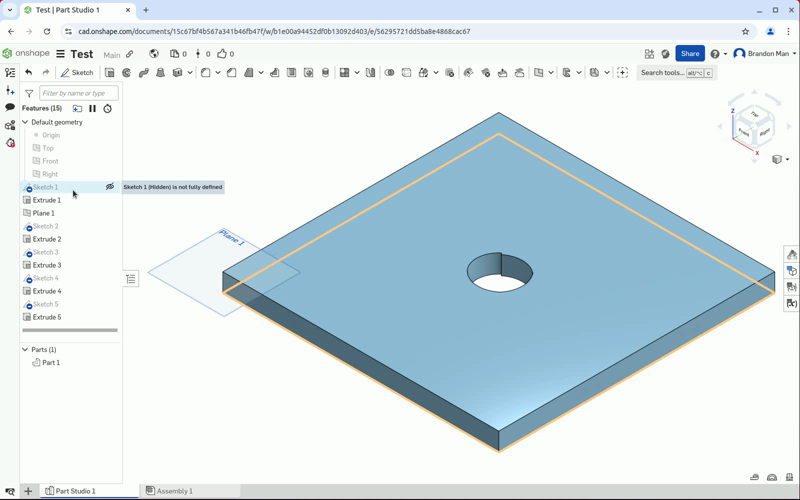
click(73, 189)